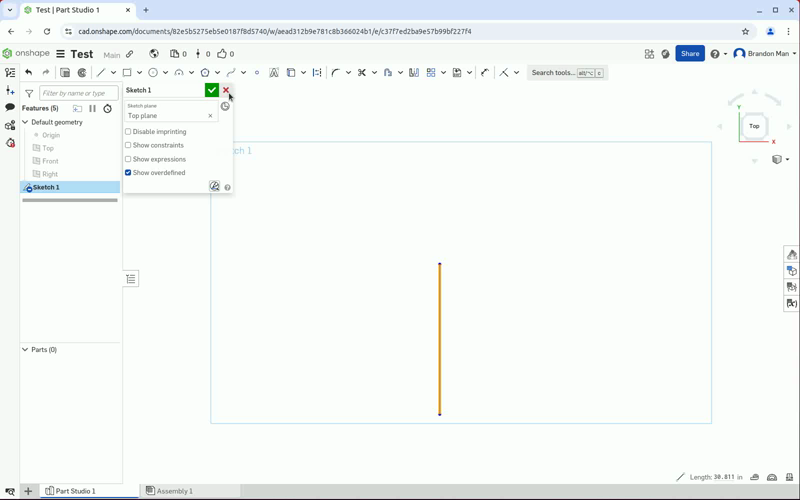
key(shift+h)
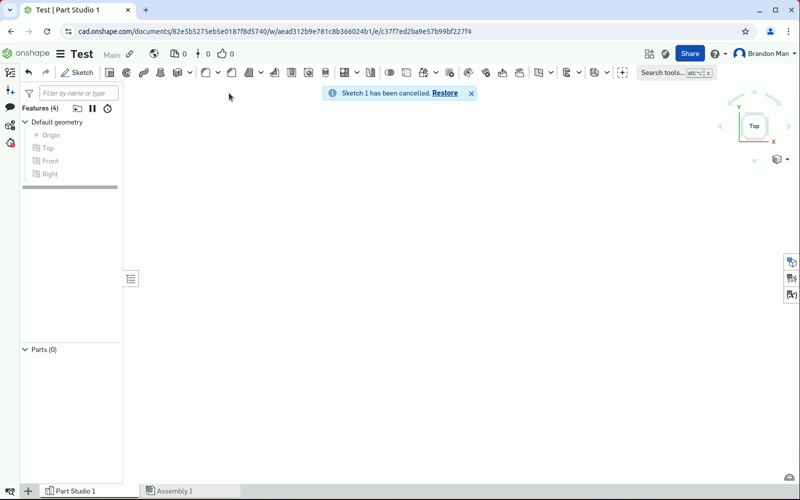
mouse_move(73, 352)
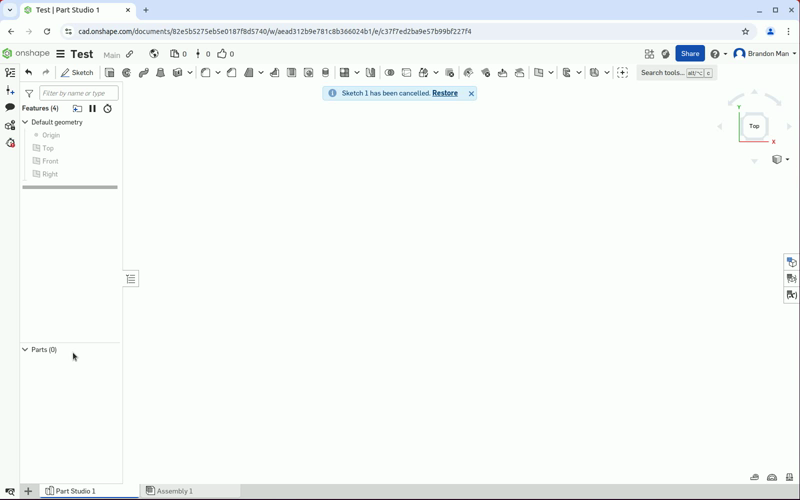
key(y)
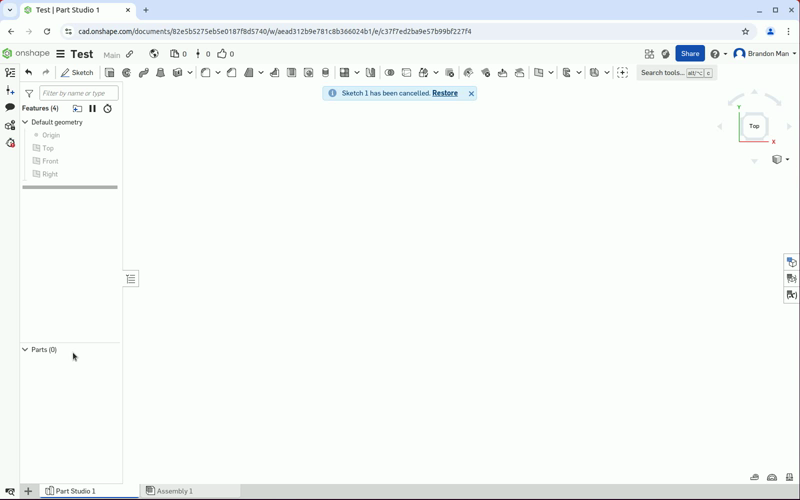
key(shift+p)
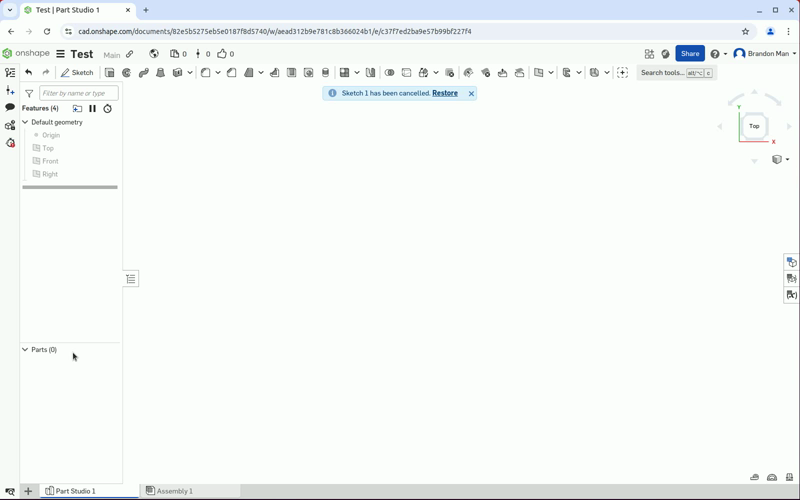
key(space)
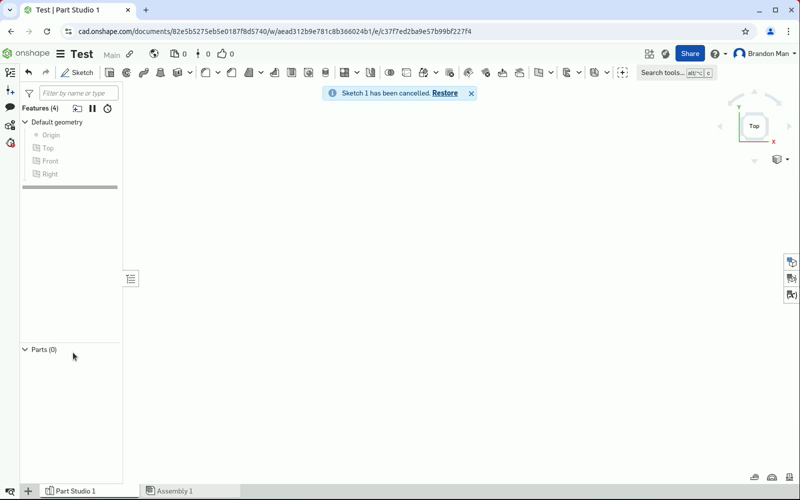
key_down(shift)
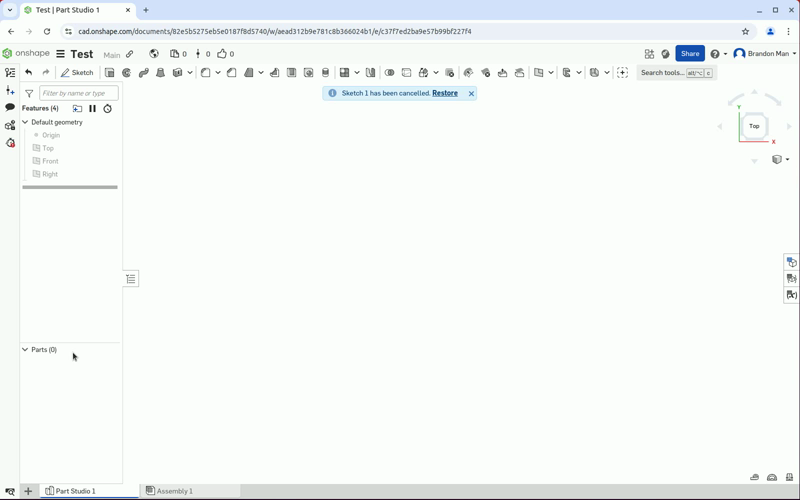
key(up)
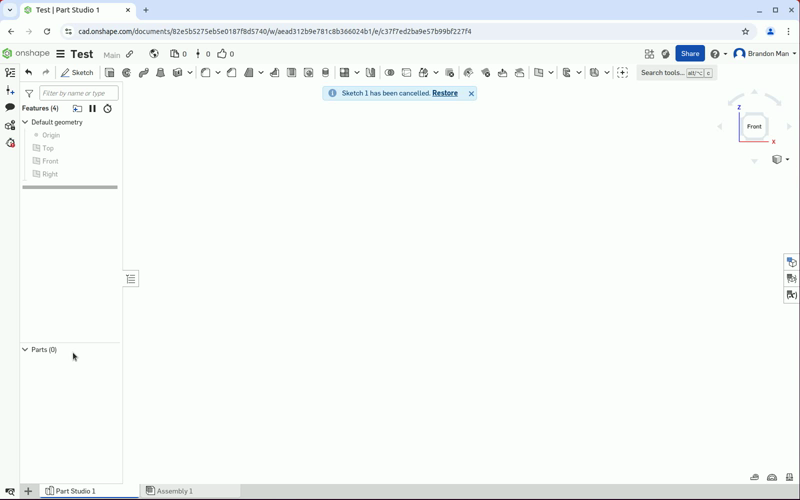
key_up(shift)
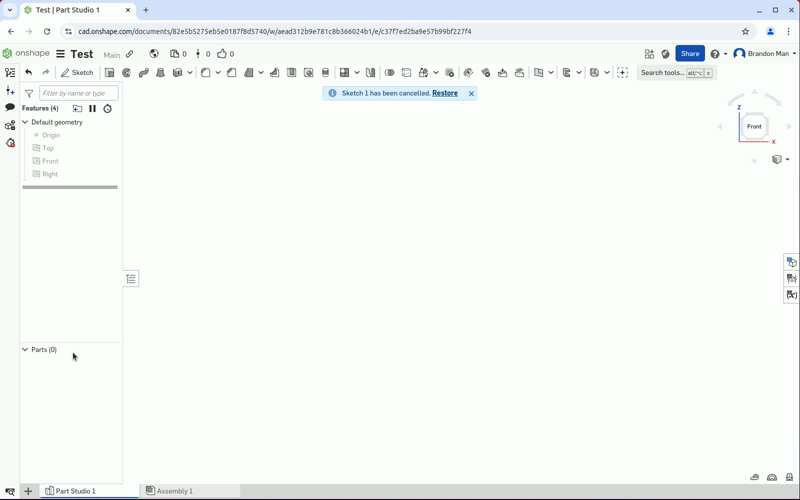
mouse_move(73, 352)
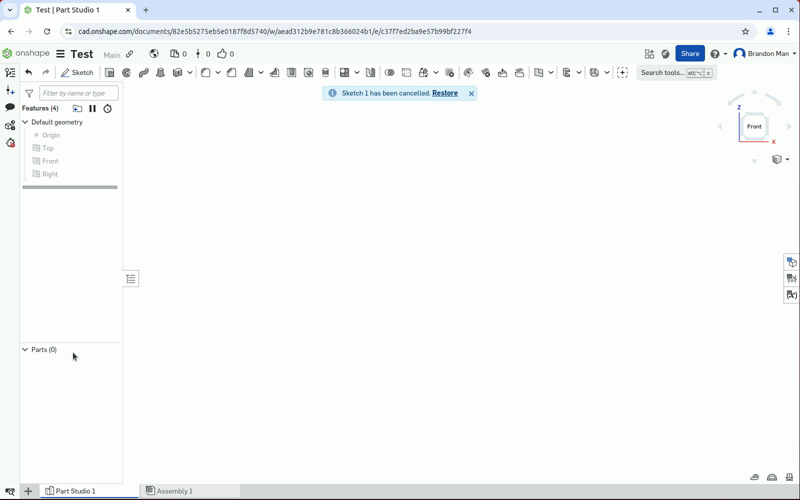
key(shift+y)
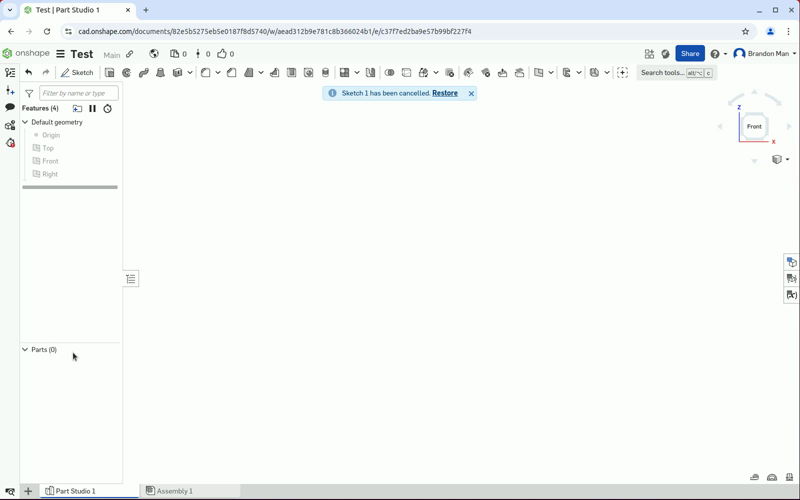
key(shift+s)
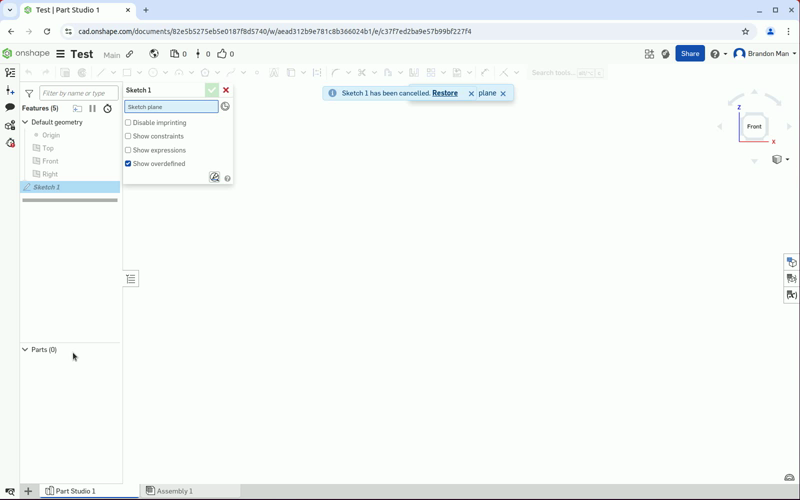
mouse_move(73, 163)
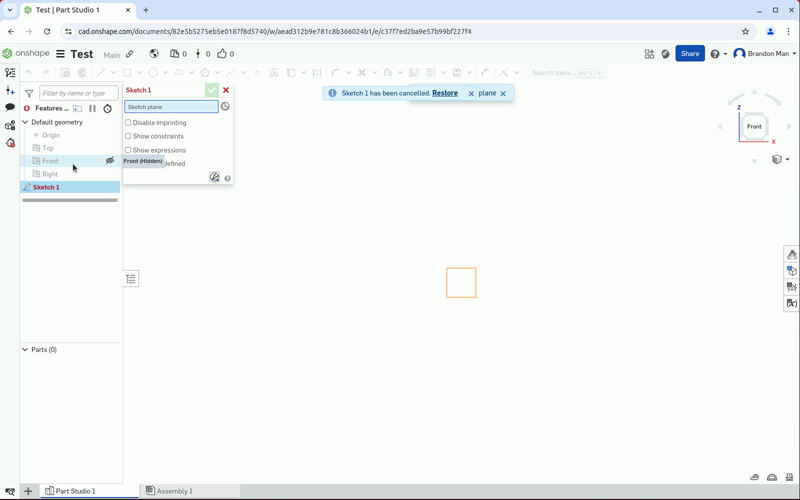
click(73, 163)
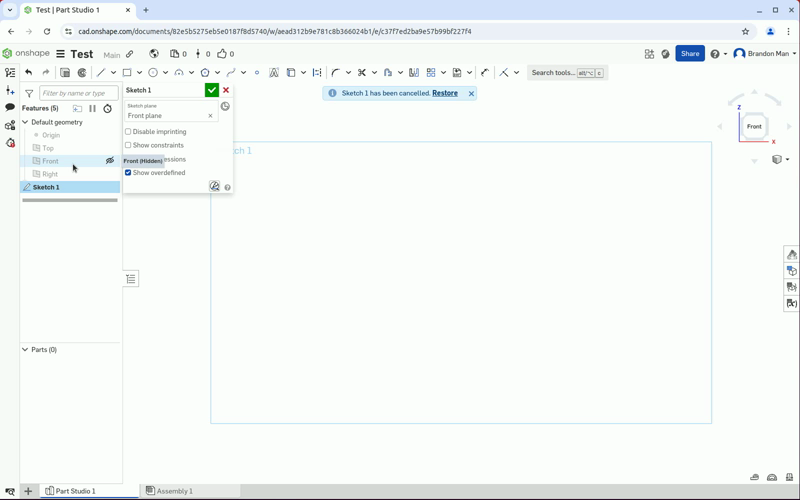
mouse_move(73, 352)
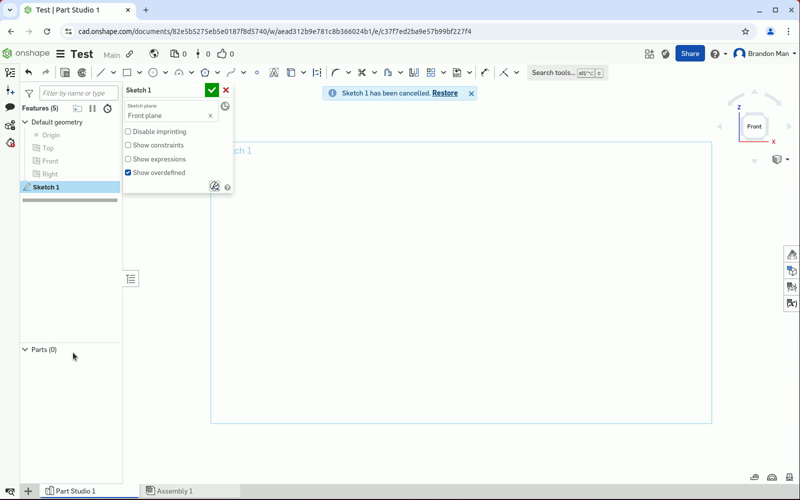
key(y)
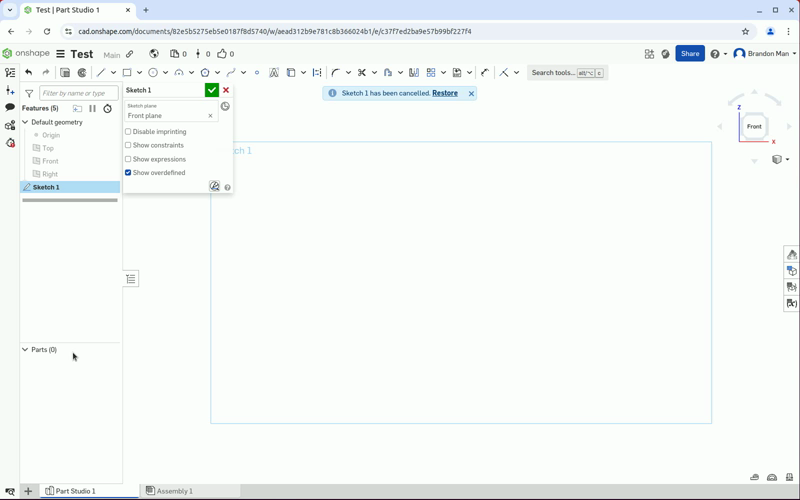
key(l)
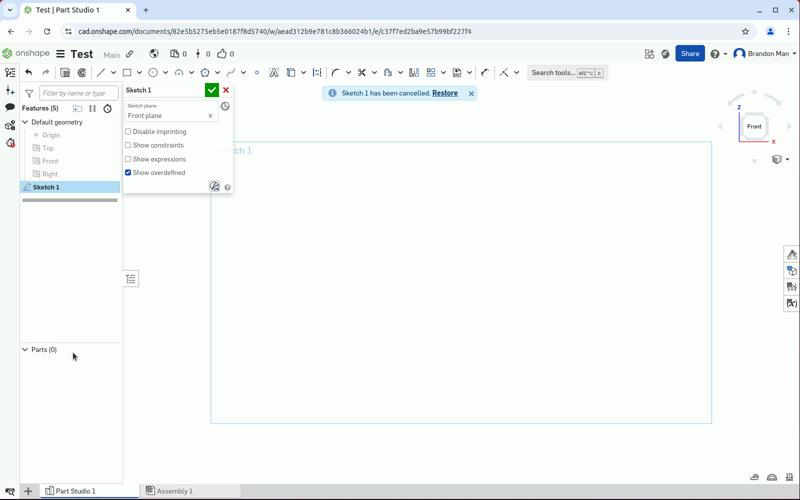
key_down(shift)
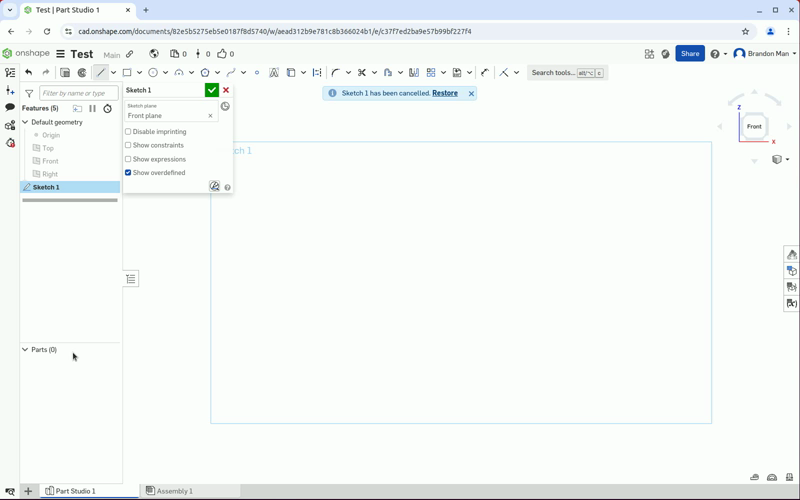
mouse_move(460, 282)
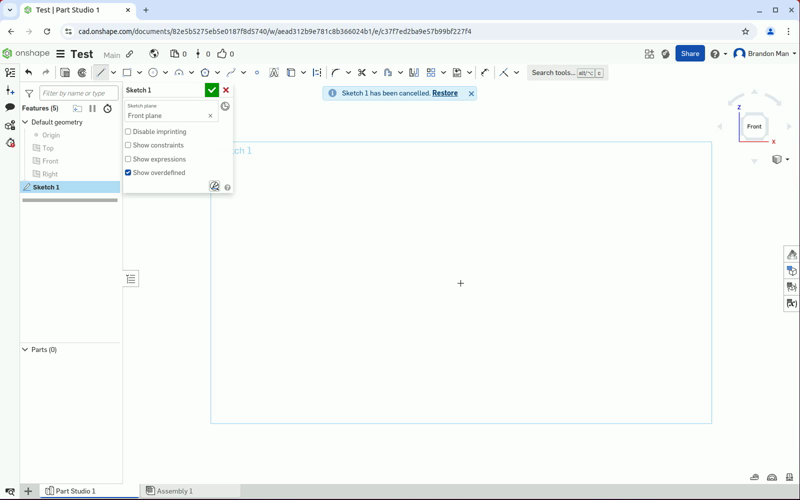
click(460, 282)
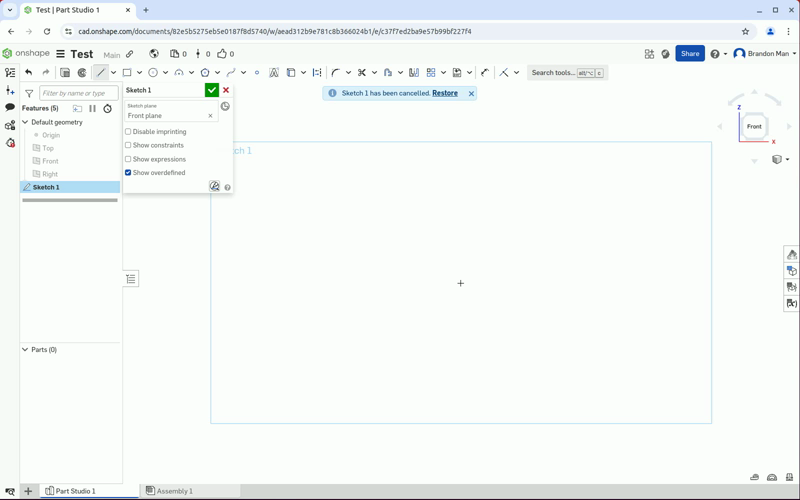
key_up(shift)
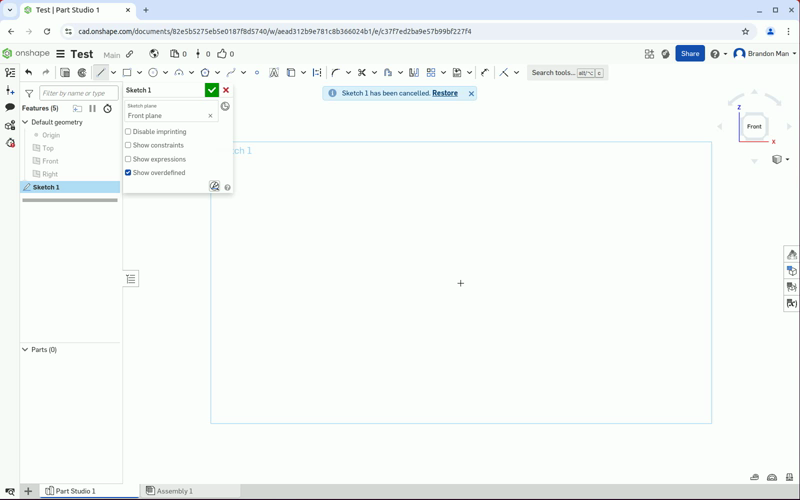
key_down(shift)
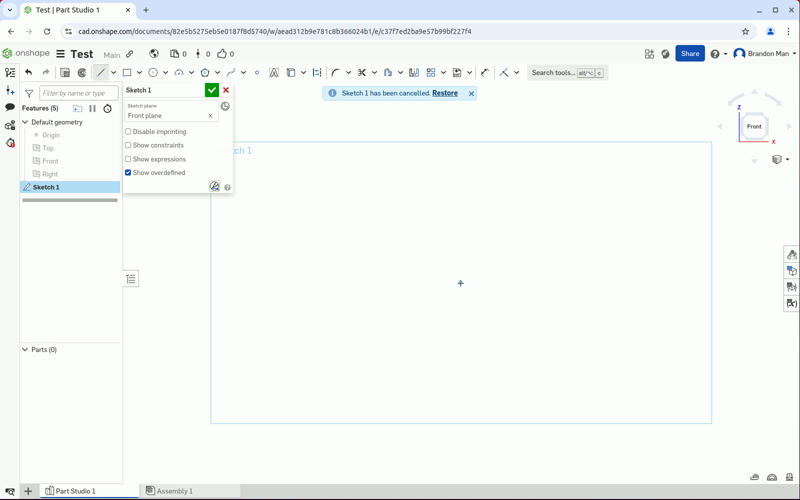
mouse_move(573, 282)
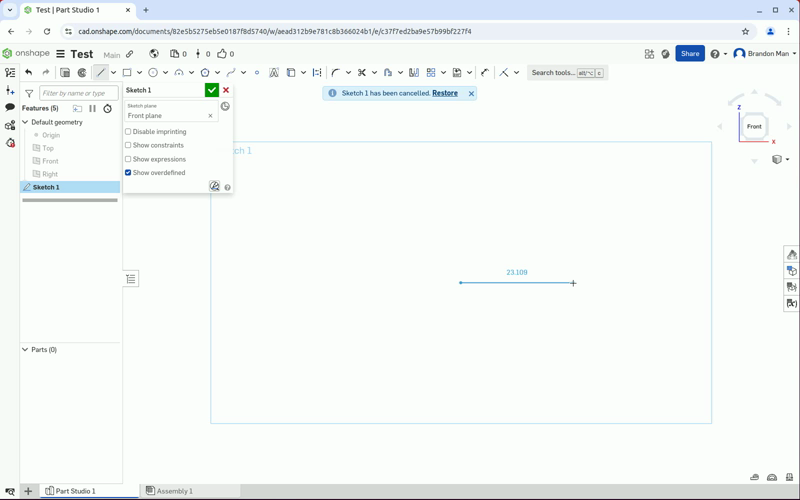
click(573, 282)
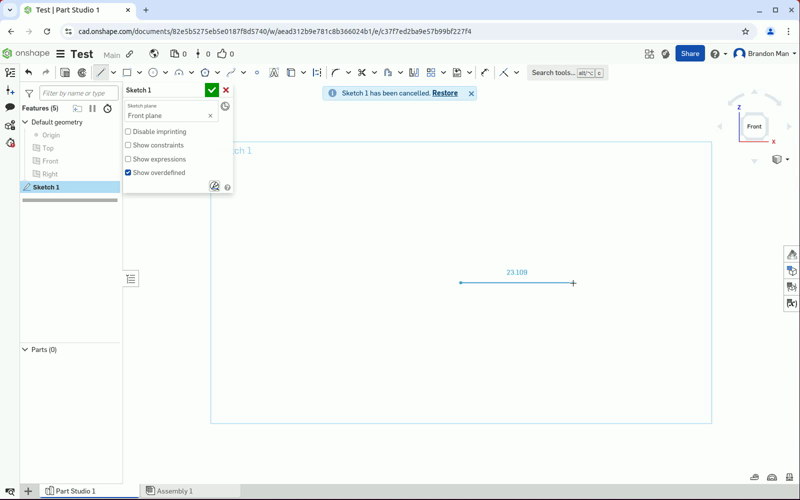
key_up(shift)
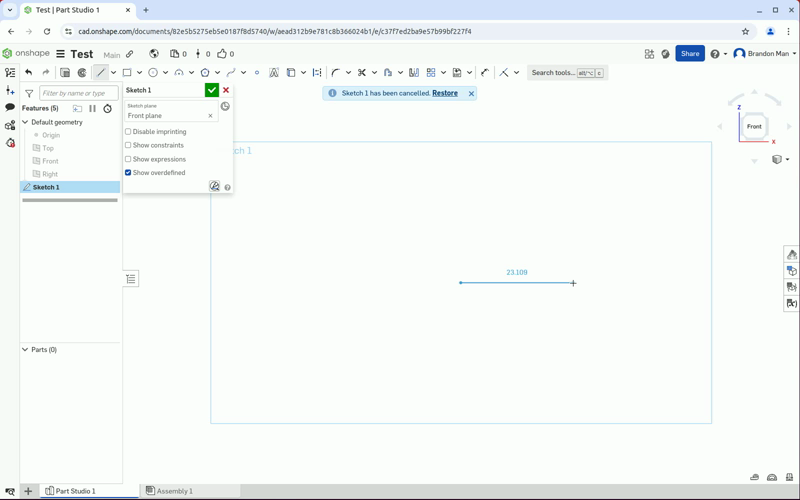
key_down(shift)
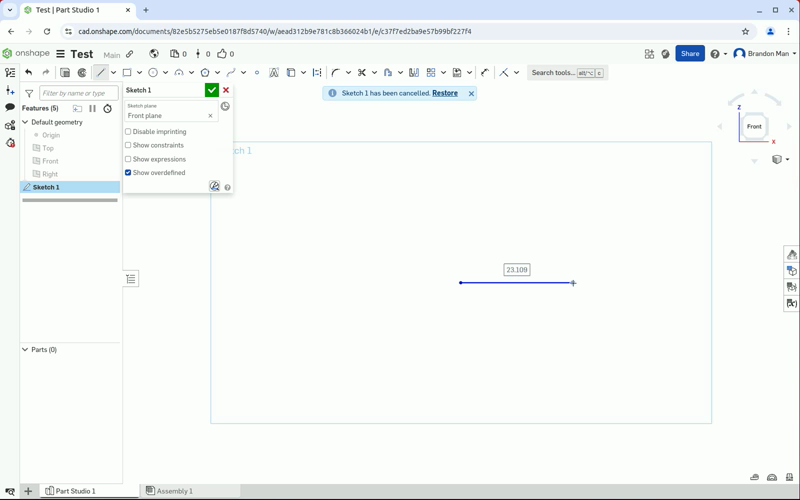
mouse_move(589, 282)
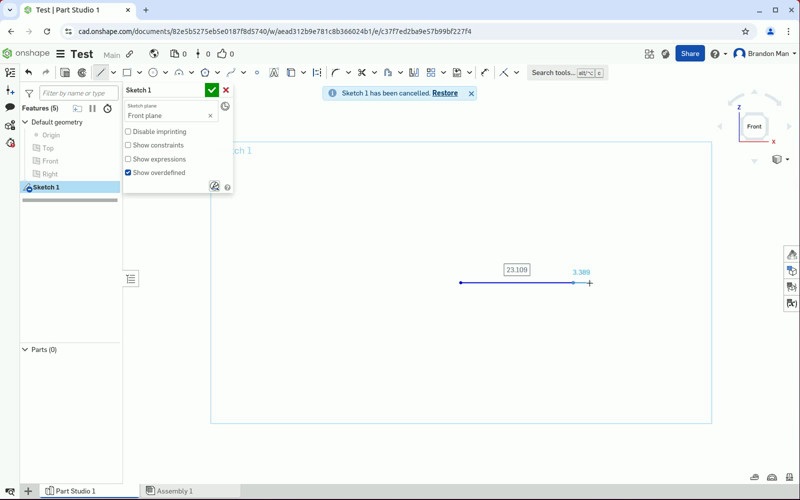
mouse_move(573, 235)
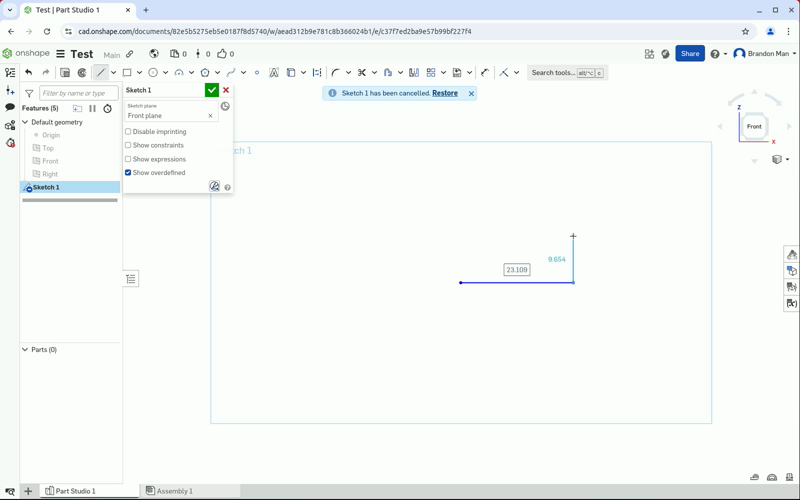
click(573, 235)
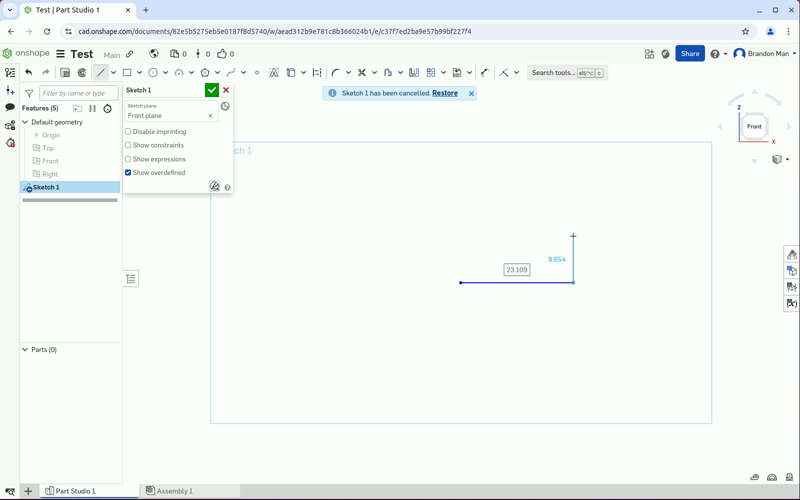
key_up(shift)
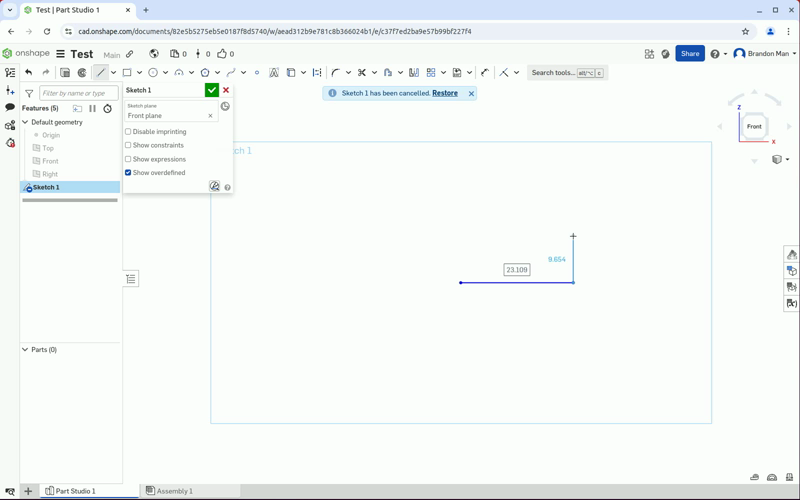
key_down(shift)
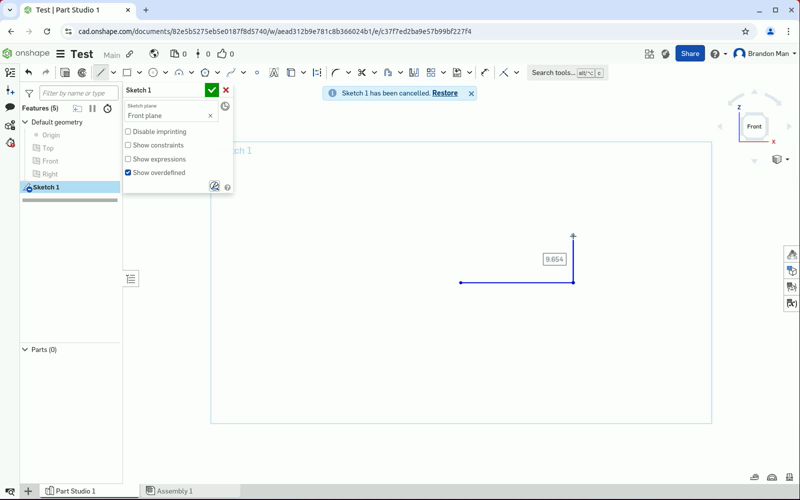
mouse_move(460, 235)
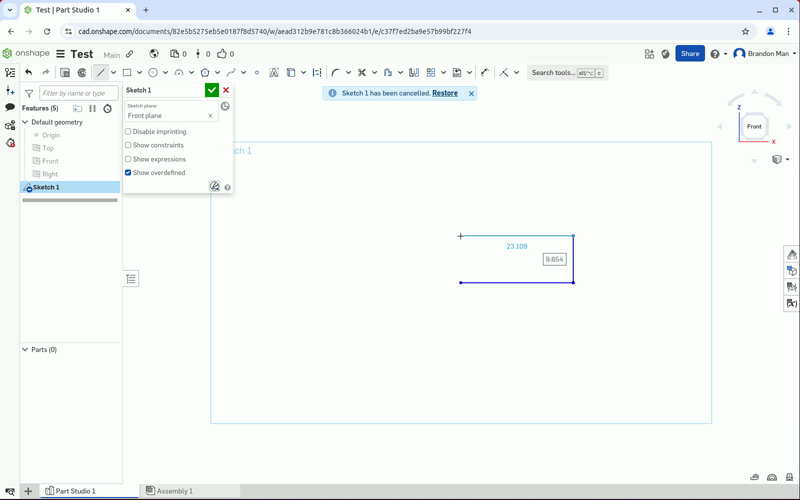
click(460, 235)
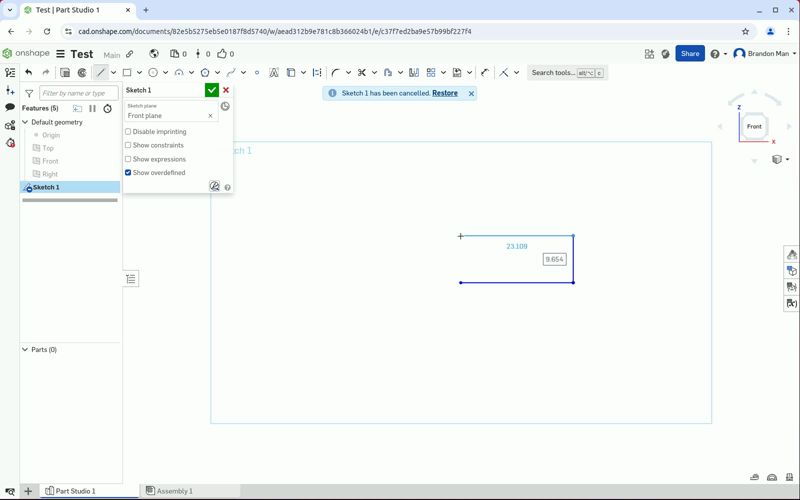
key_up(shift)
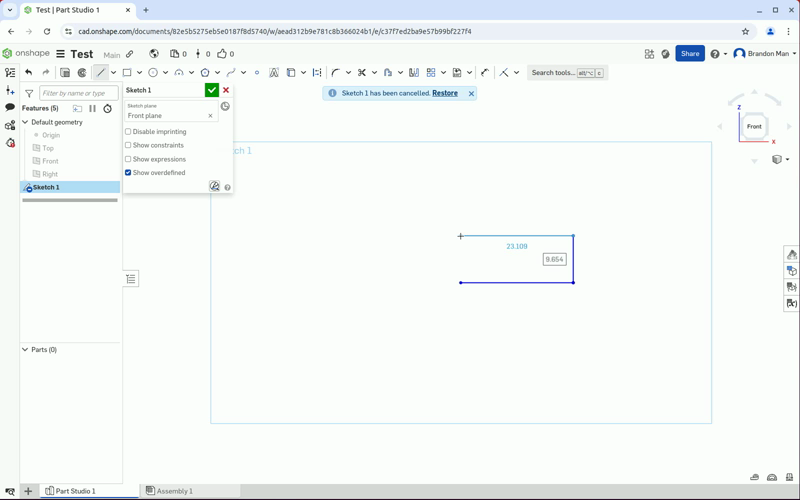
mouse_move(490, 235)
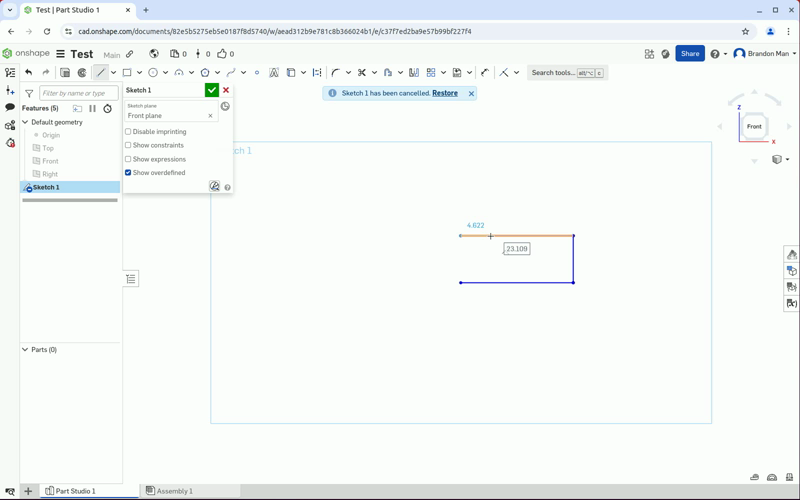
key_down(shift)
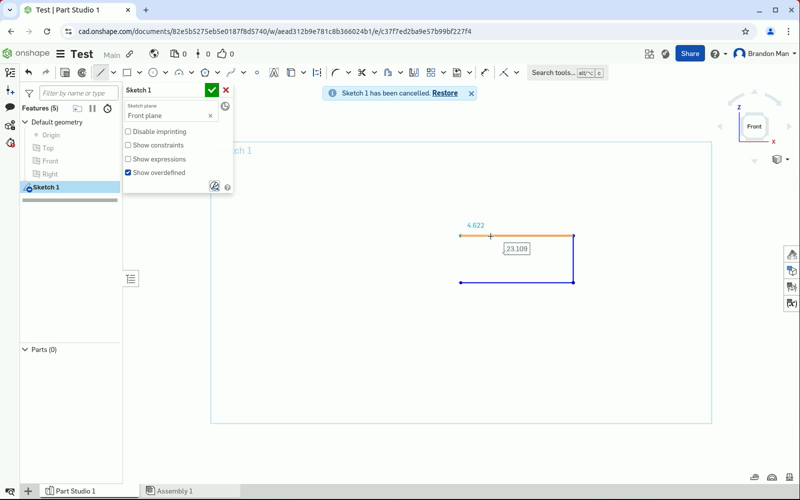
mouse_move(460, 282)
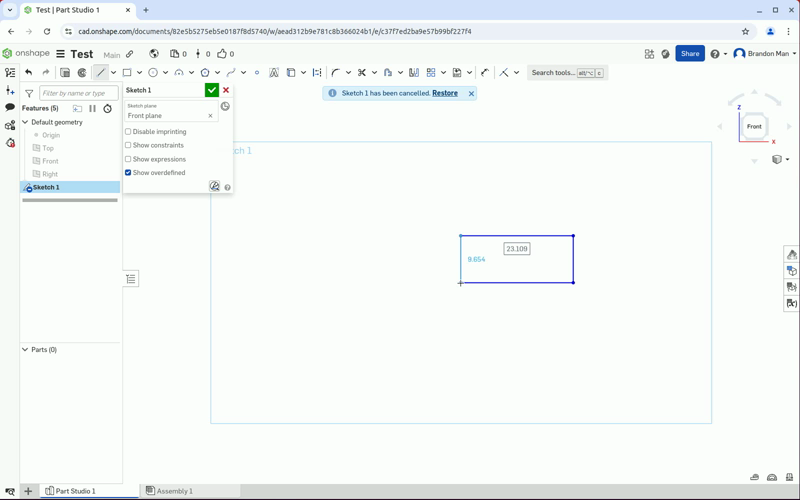
key_up(shift)
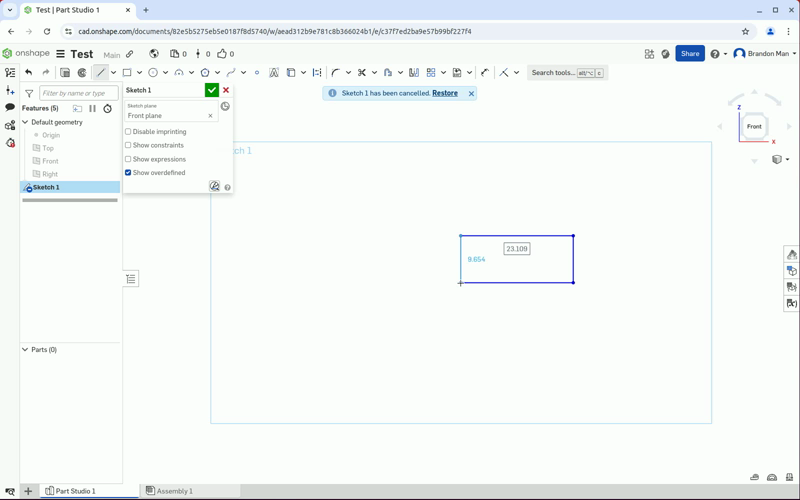
click(460, 282)
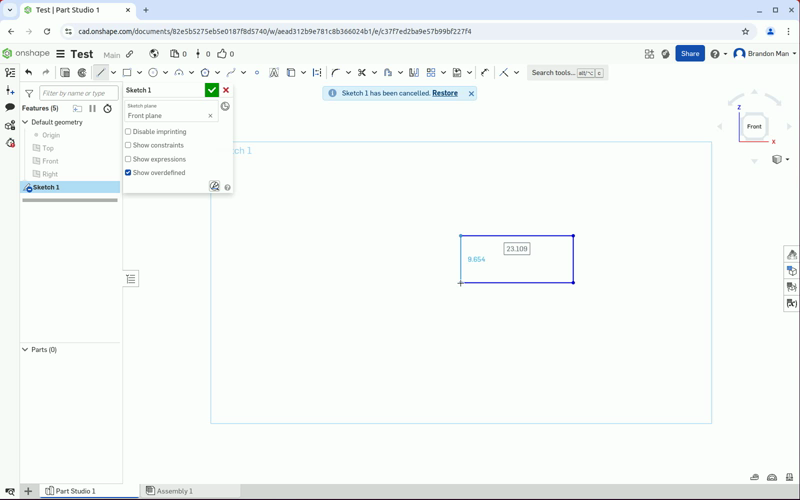
key(esc)
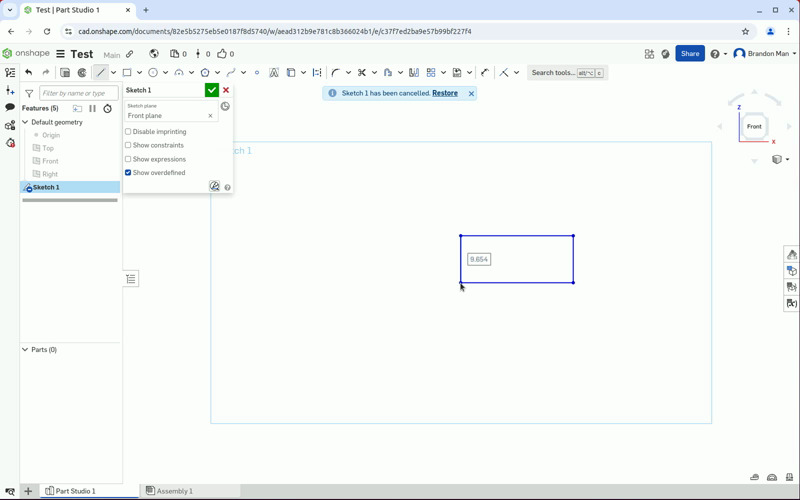
mouse_move(471, 269)
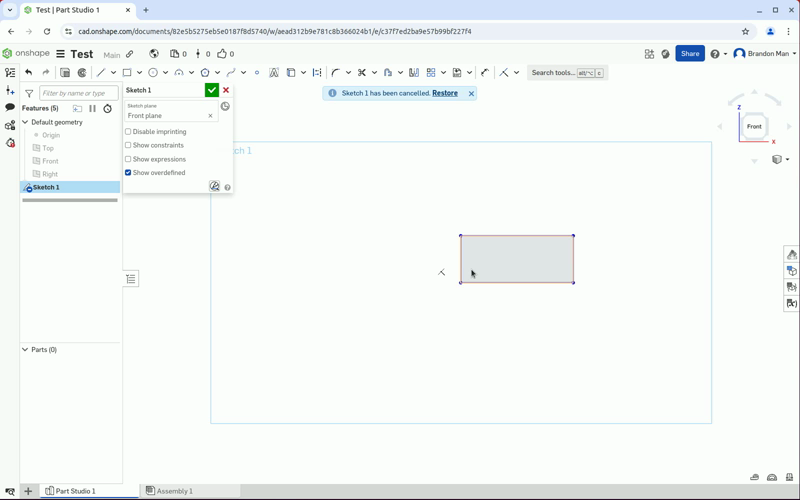
click(471, 269)
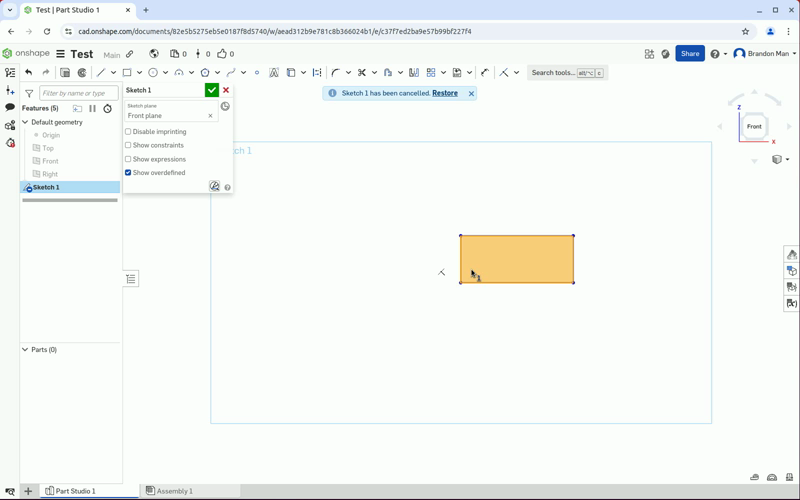
mouse_move(73, 352)
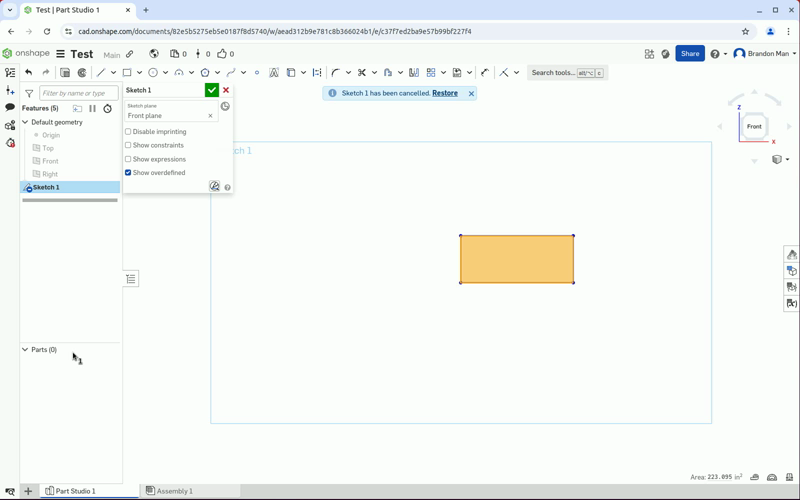
key(shift+y)
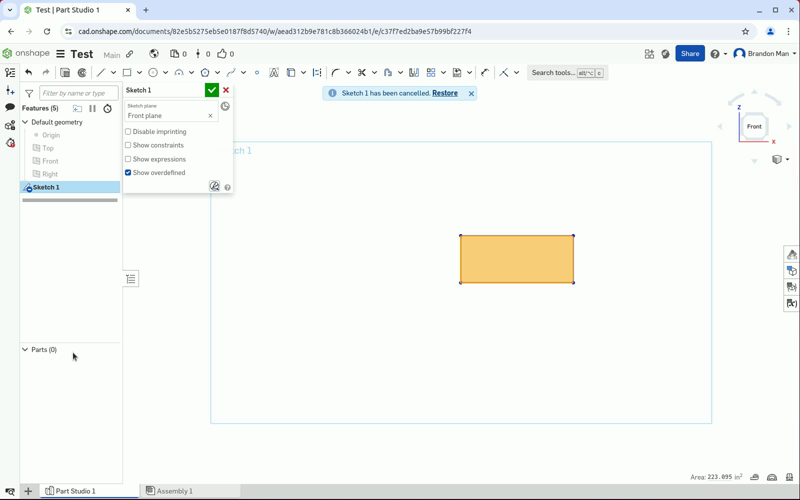
key(shift+e)
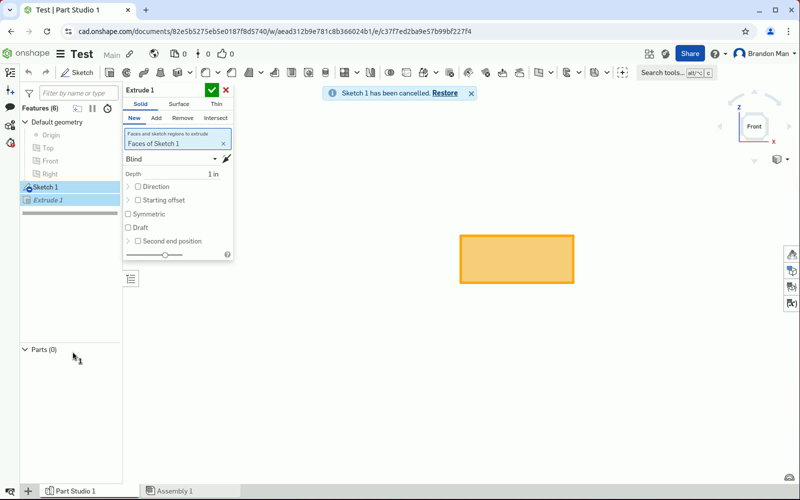
mouse_move(143, 106)
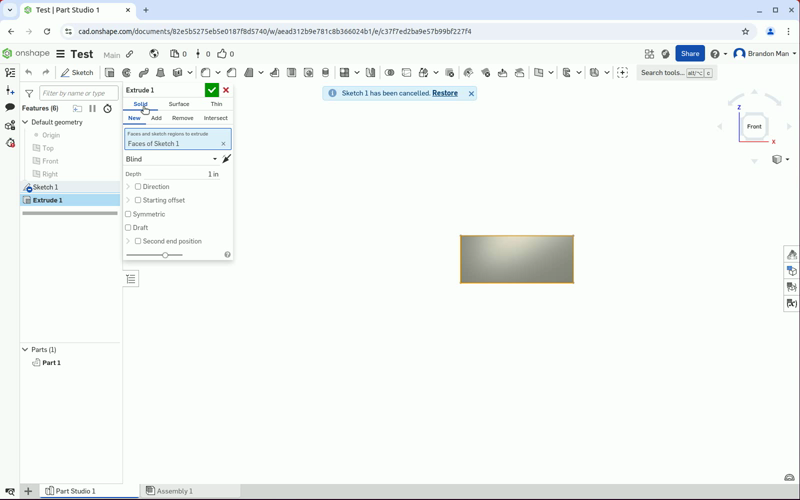
click(143, 106)
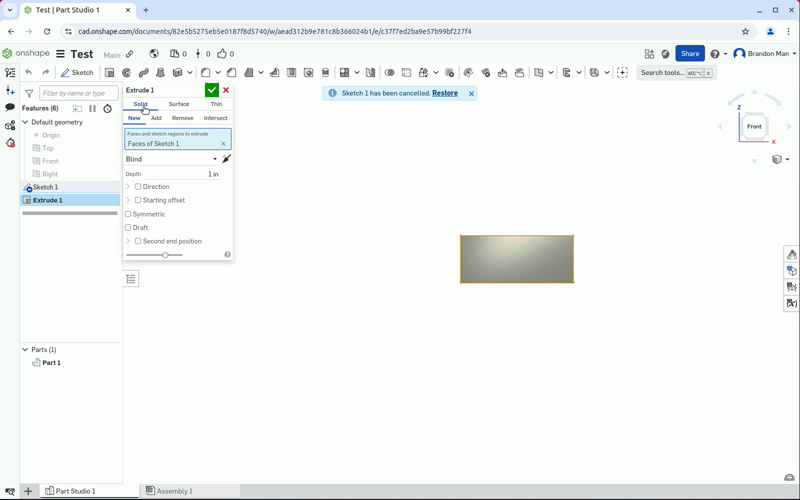
mouse_move(137, 120)
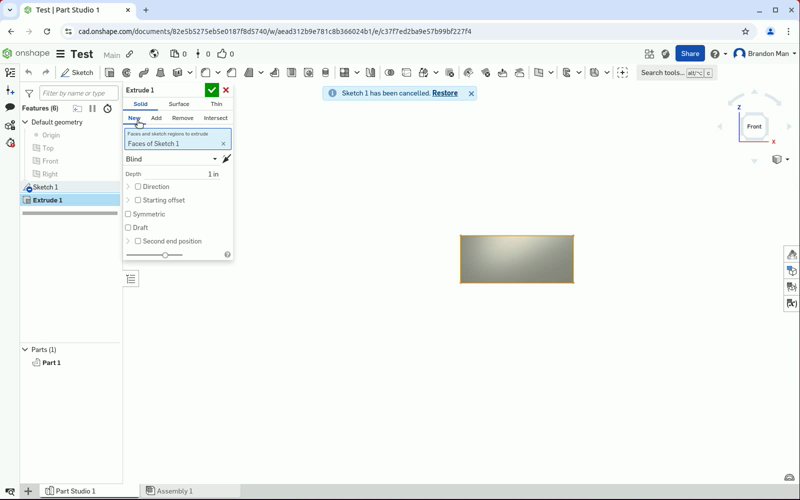
click(137, 120)
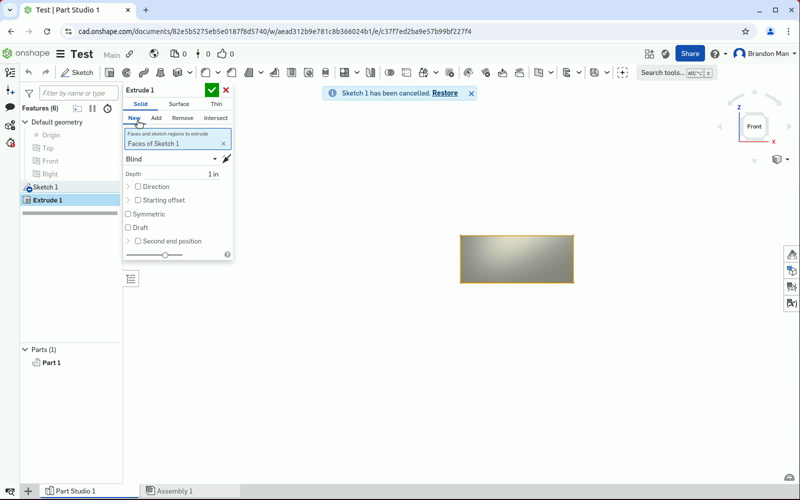
key(tab, 4)
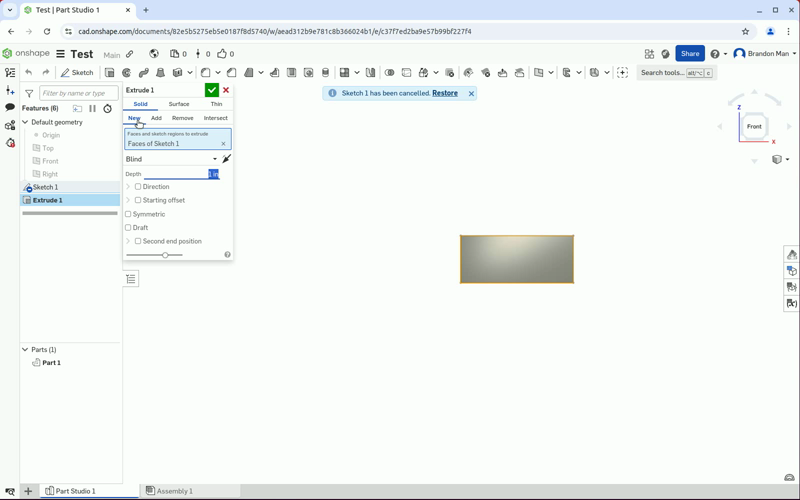
text(1.685)
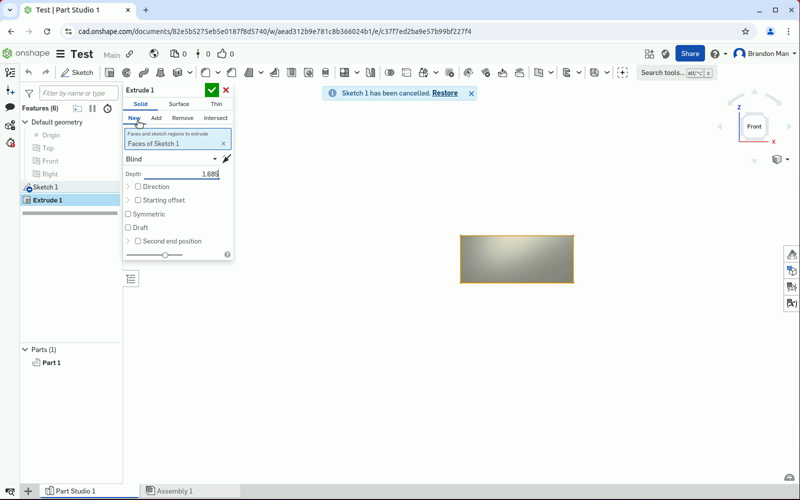
key(enter)
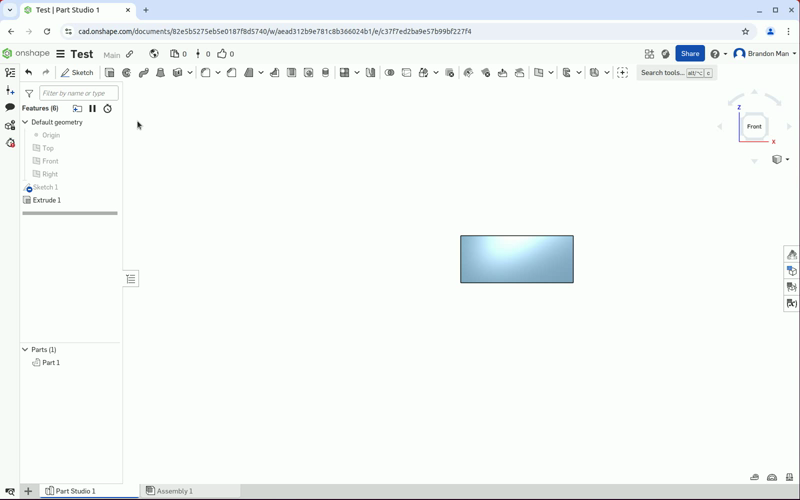
key(shift+h)
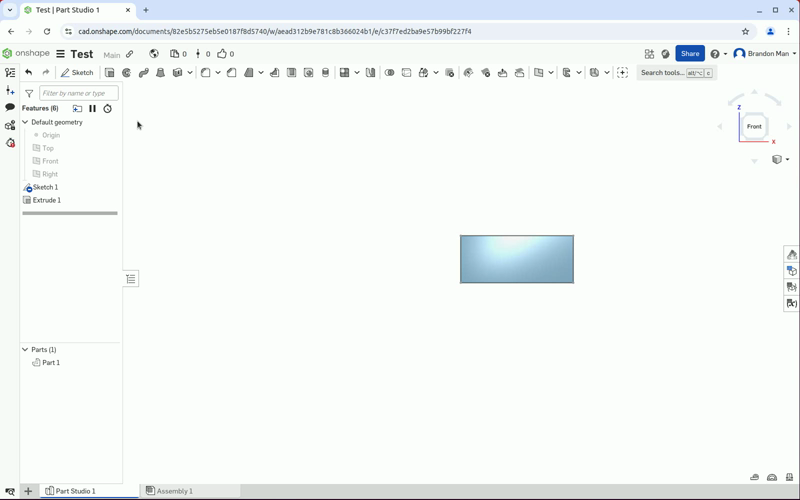
key(shift+h)
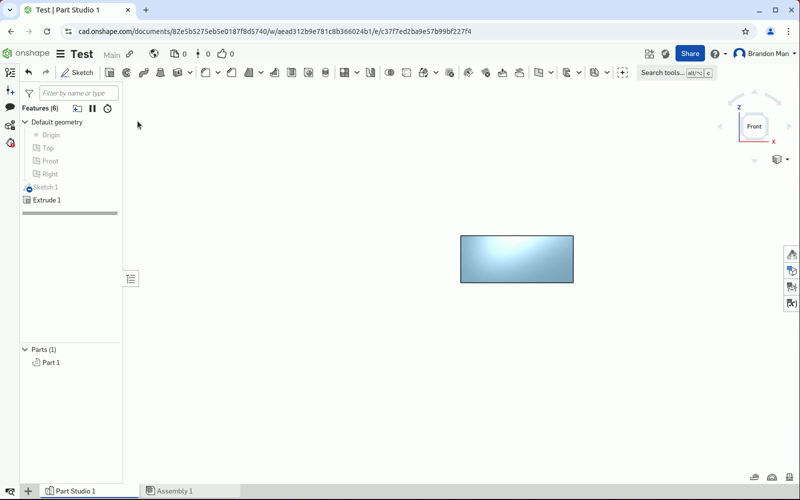
mouse_move(73, 189)
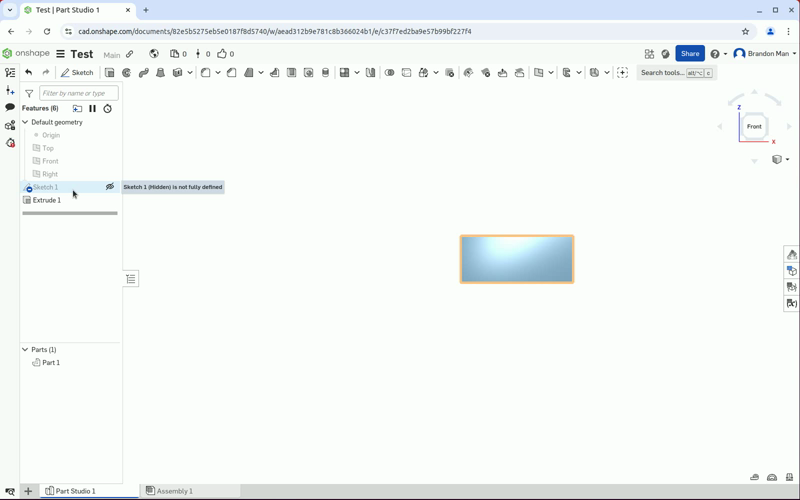
click(73, 189)
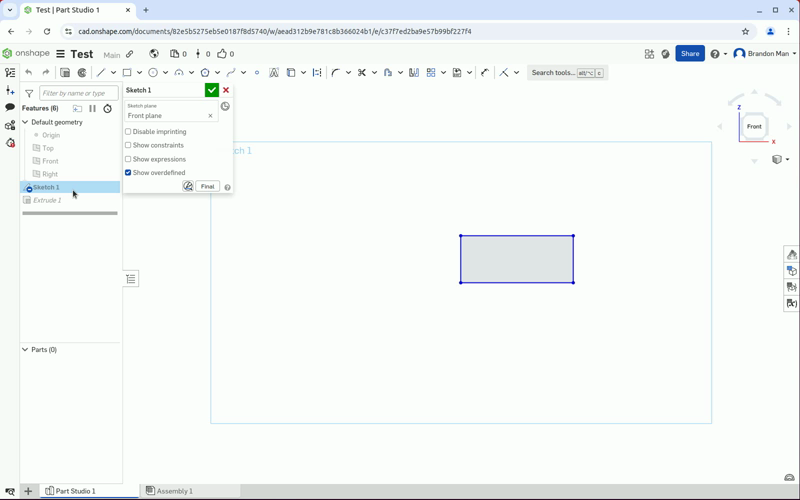
mouse_move(229, 92)
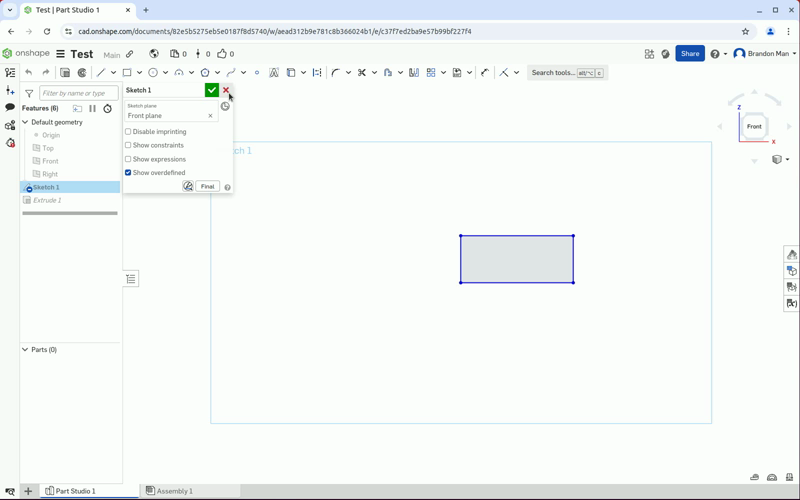
click(229, 92)
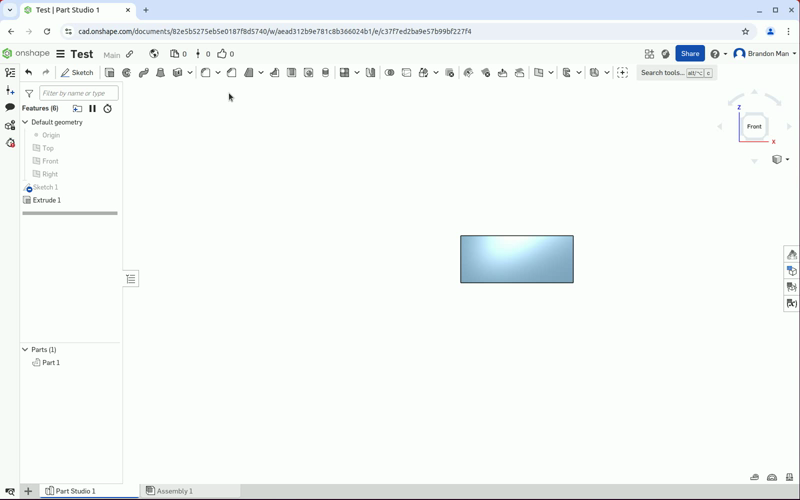
mouse_move(541, 75)
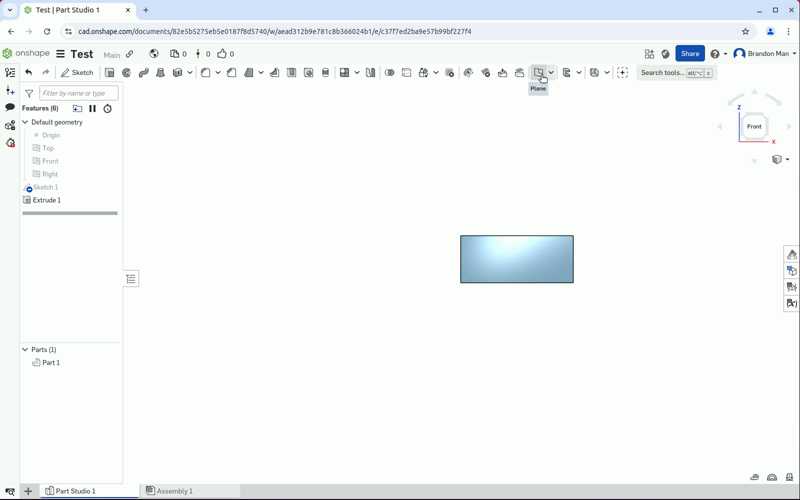
click(541, 75)
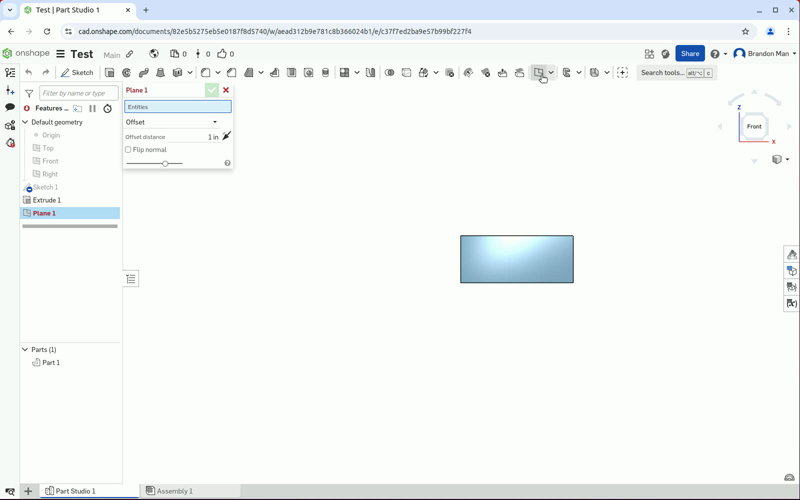
mouse_move(73, 163)
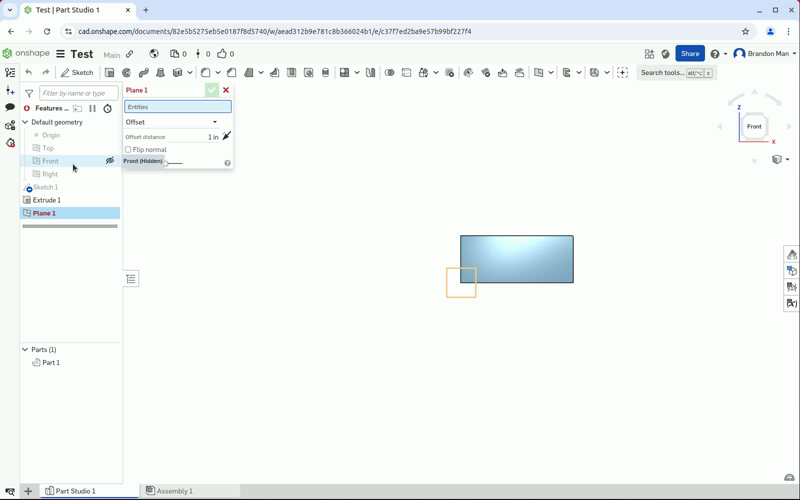
click(73, 163)
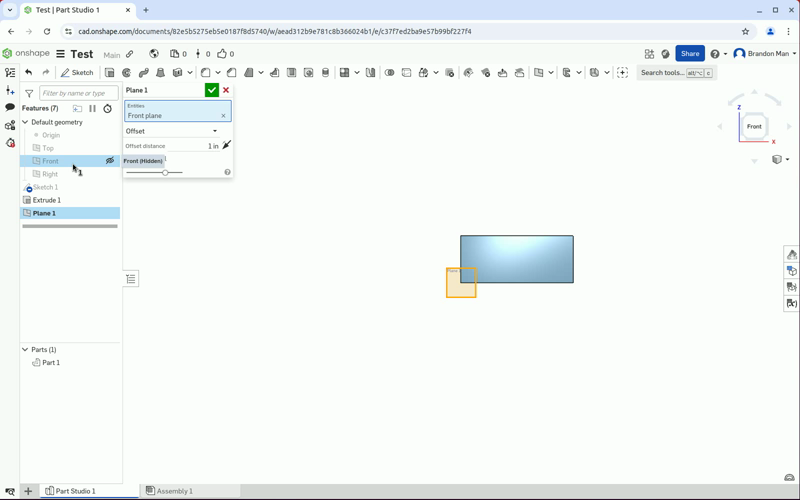
key(tab, 2)
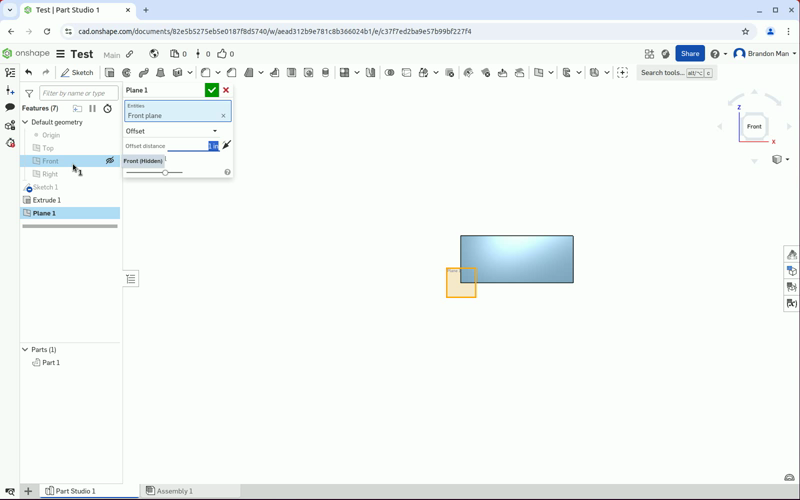
text(1.695)
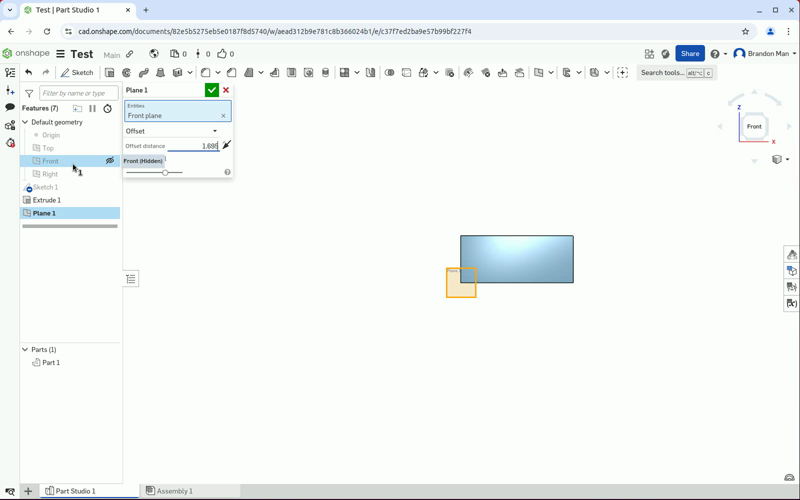
key(enter, 2)
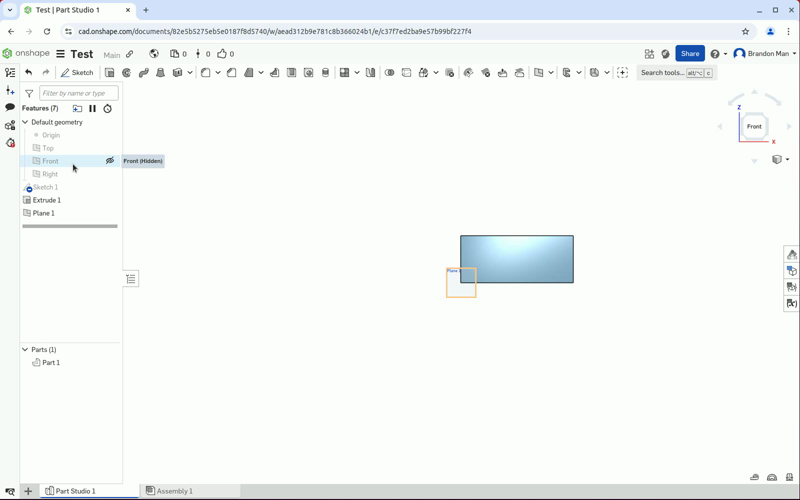
key(shift+s)
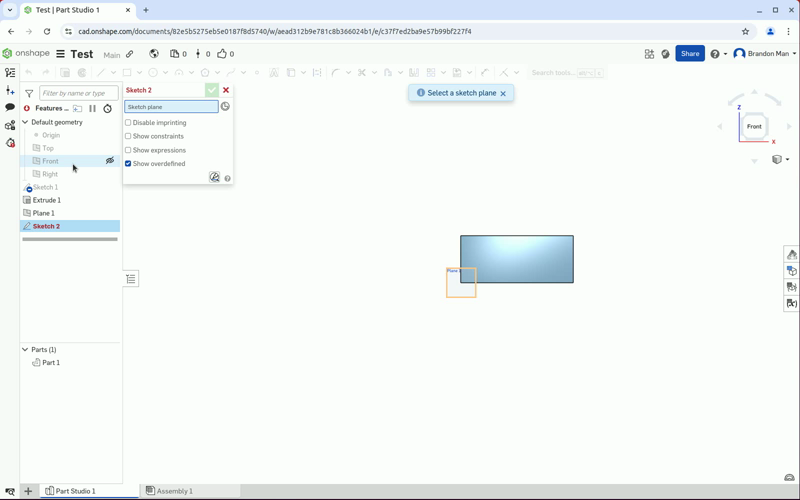
mouse_move(73, 215)
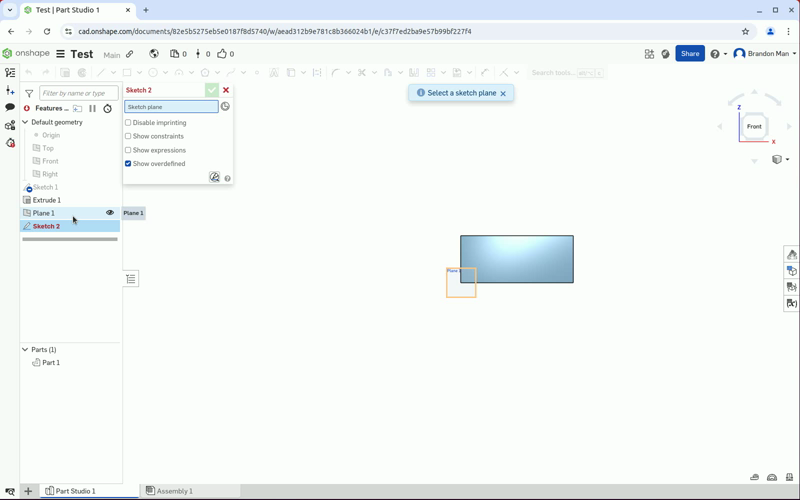
click(73, 215)
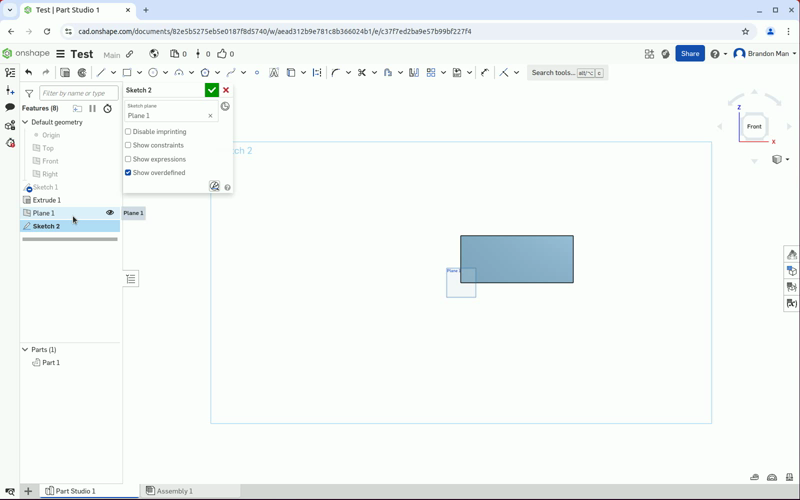
mouse_move(73, 352)
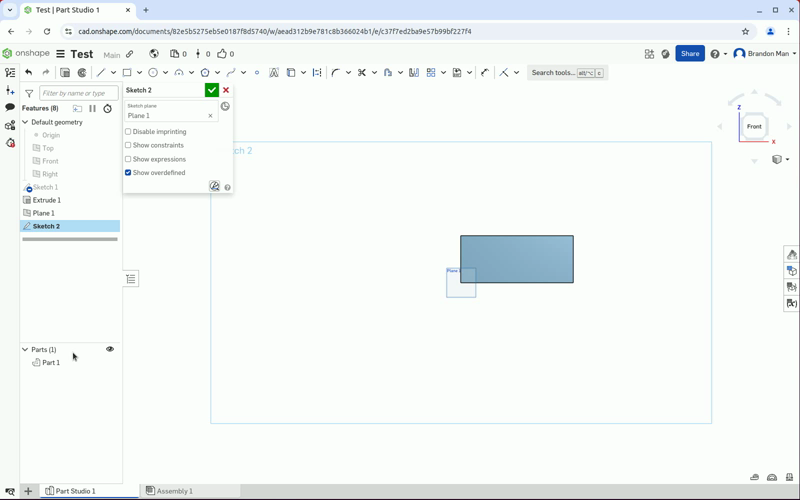
key(y)
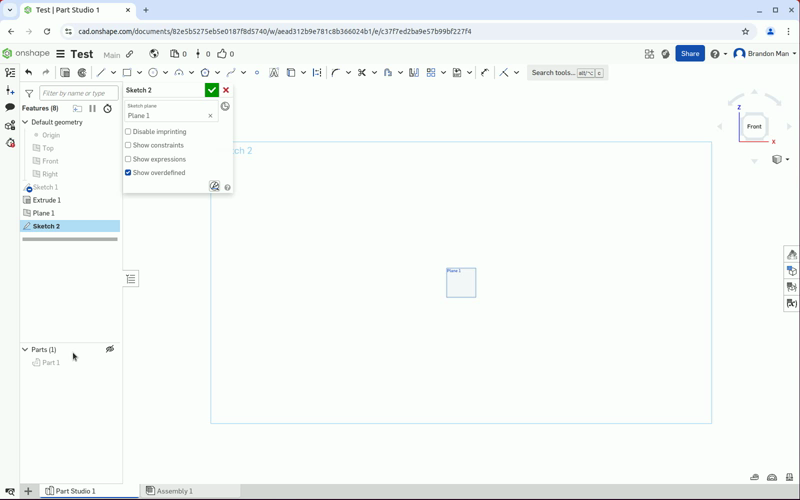
key(l)
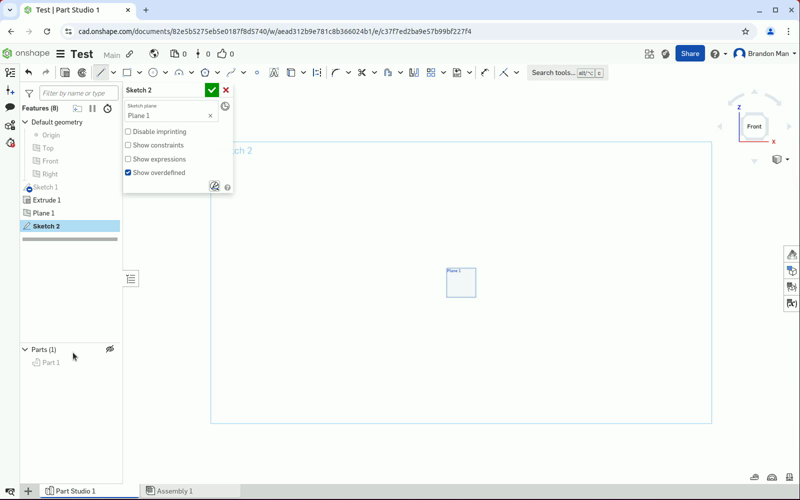
key_down(shift)
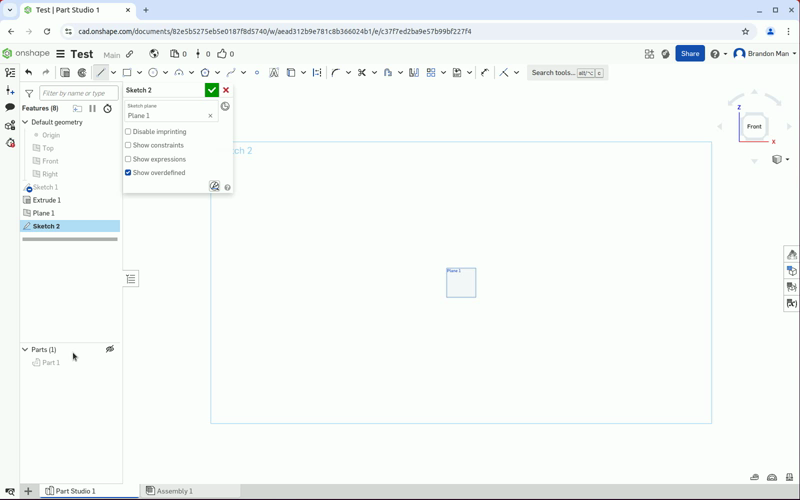
mouse_move(460, 253)
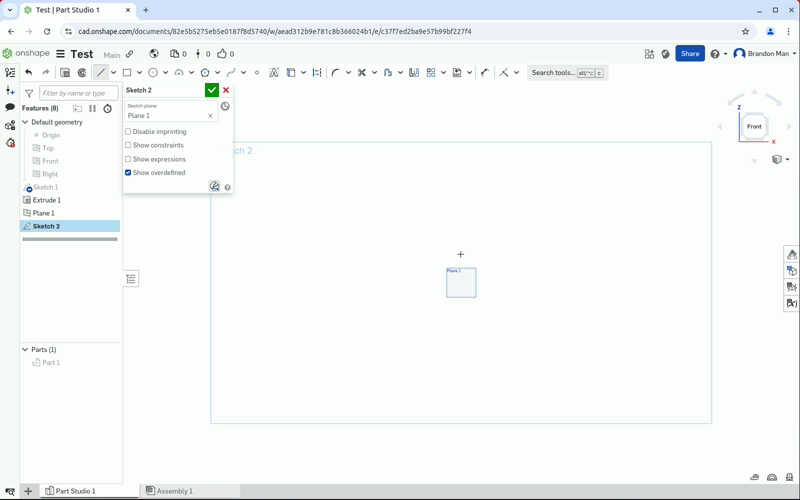
click(460, 253)
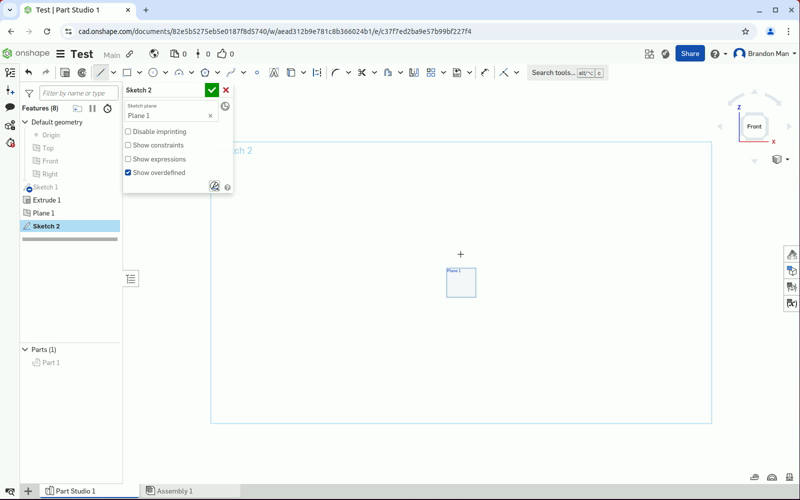
key_up(shift)
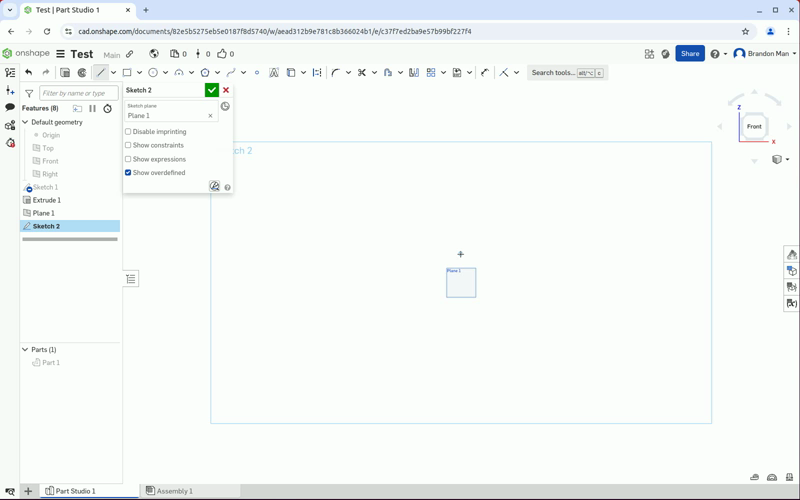
key_down(shift)
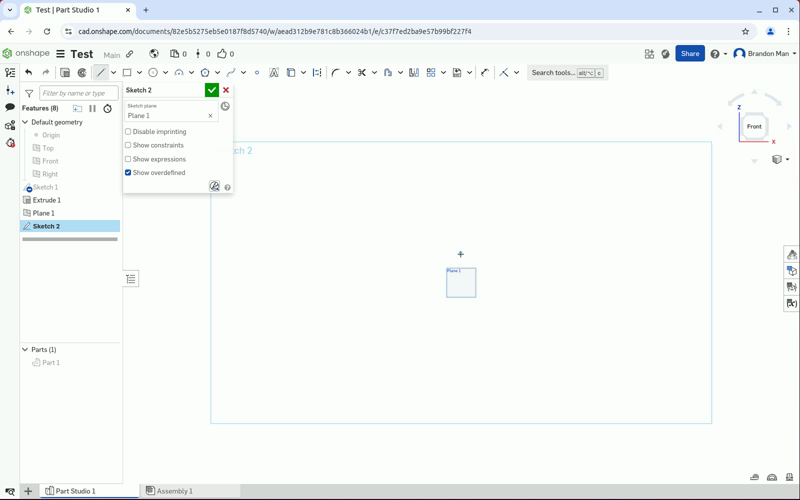
mouse_move(490, 253)
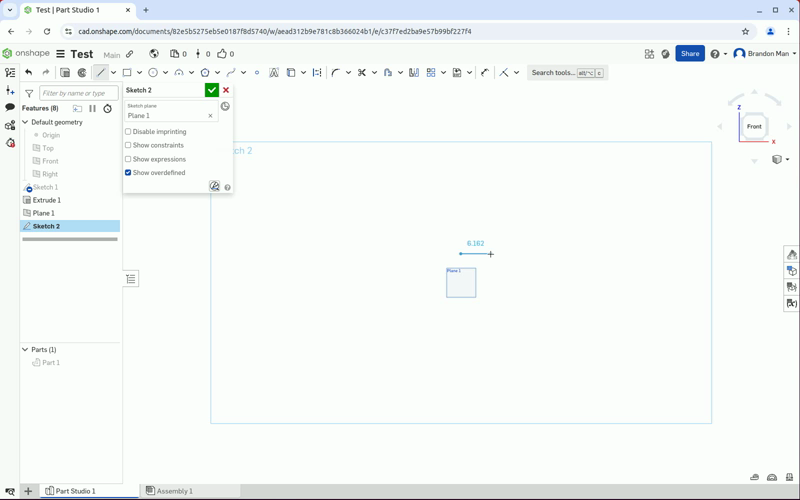
mouse_move(472, 253)
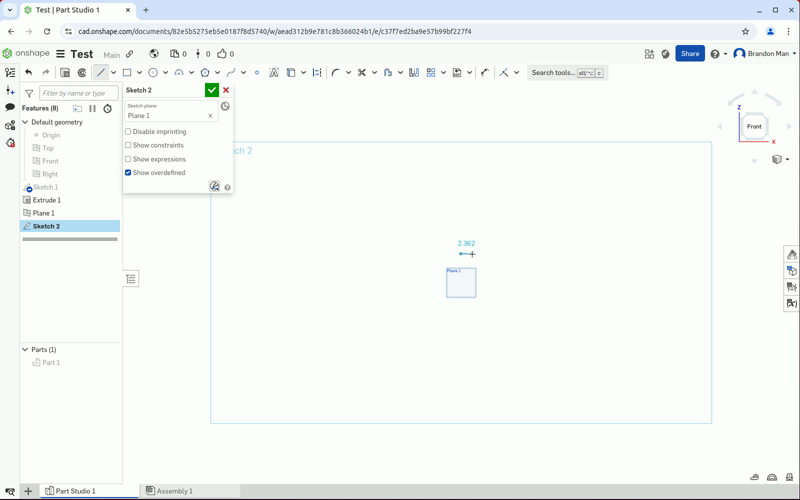
click(472, 253)
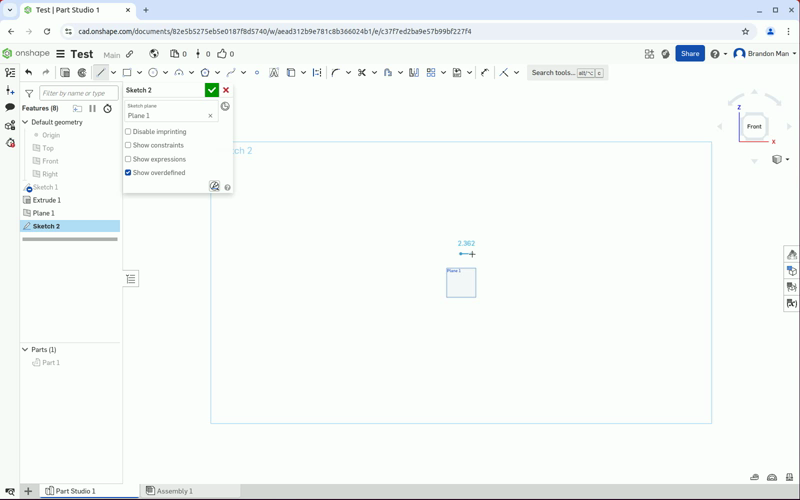
key_up(shift)
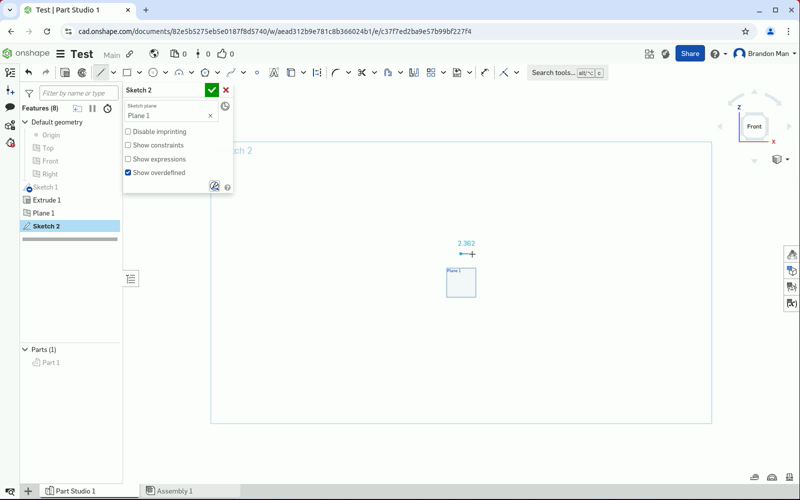
key_down(shift)
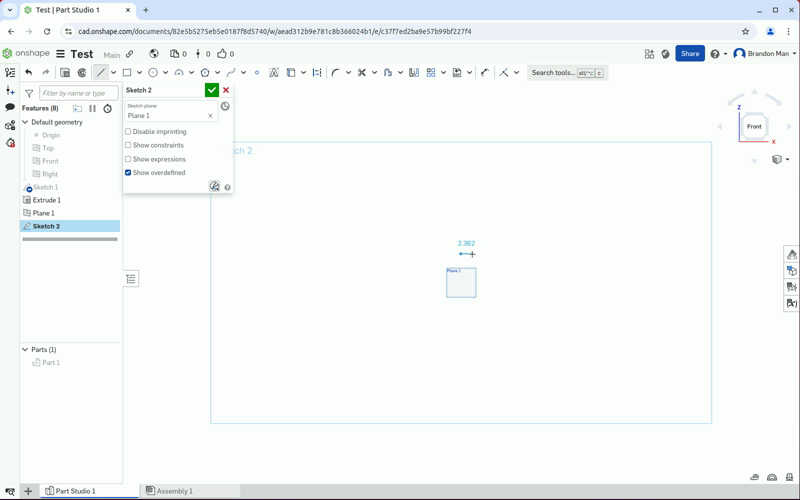
mouse_move(502, 253)
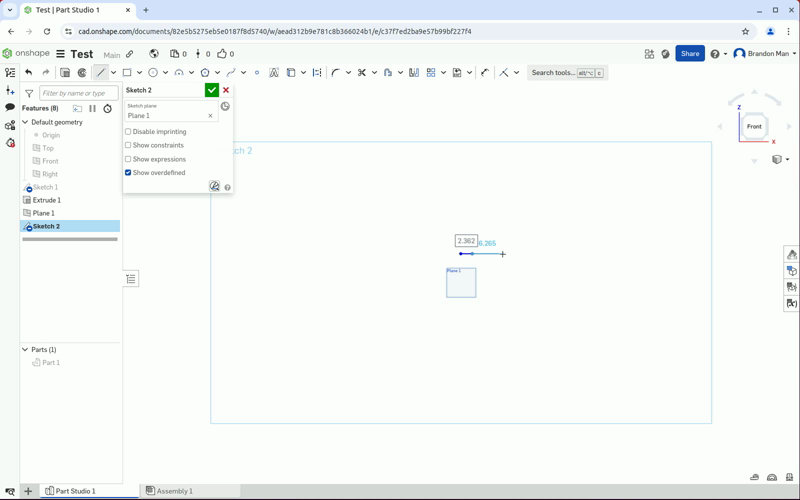
mouse_move(472, 245)
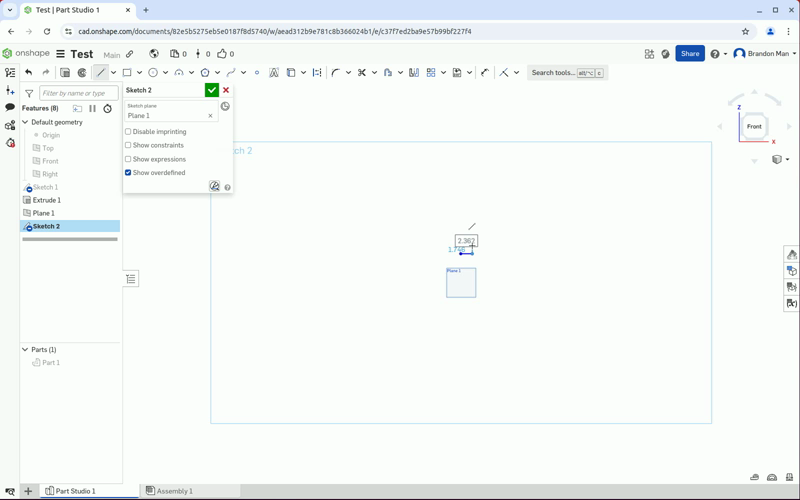
click(472, 245)
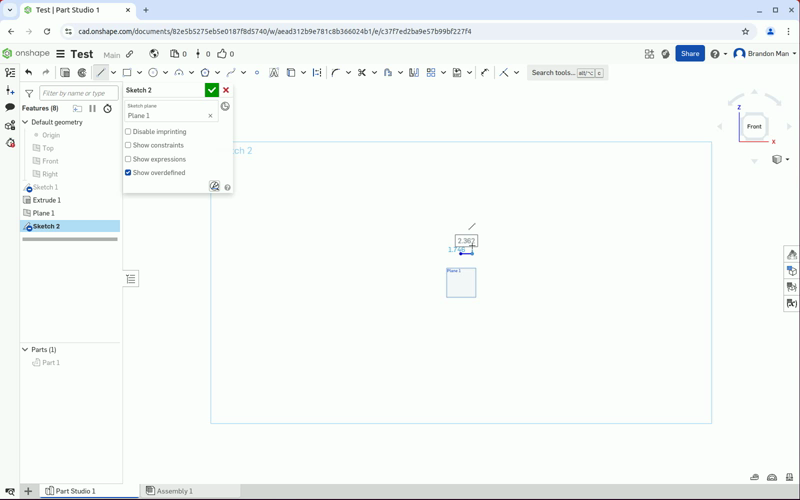
key_up(shift)
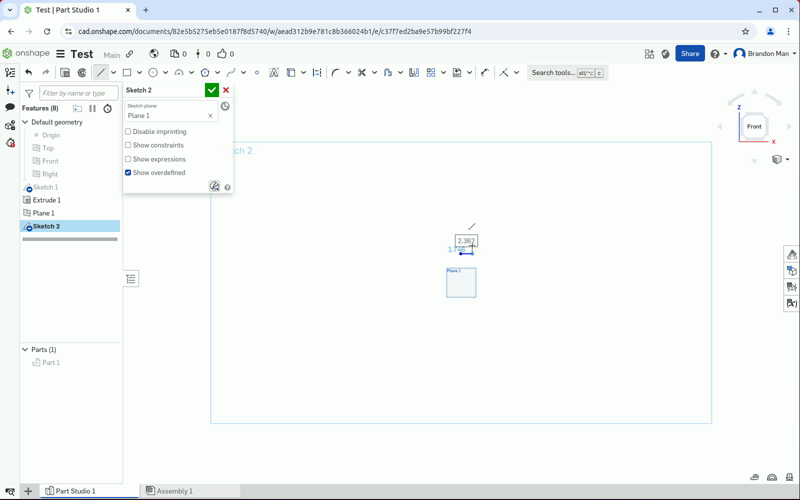
key_down(shift)
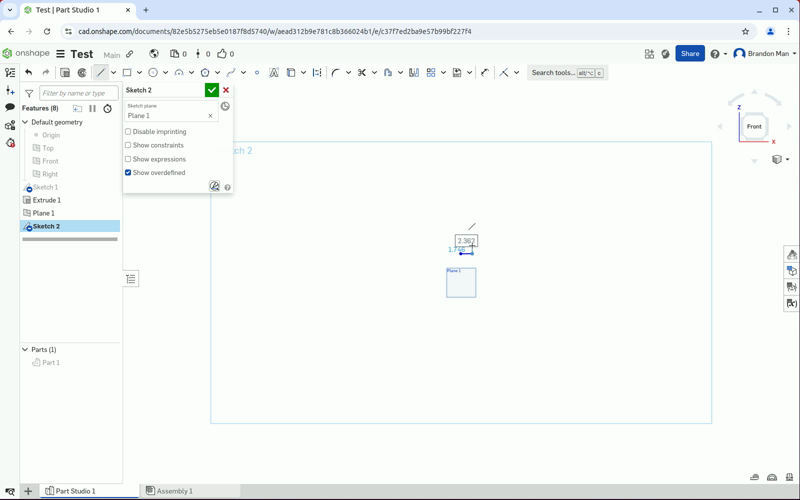
mouse_move(502, 245)
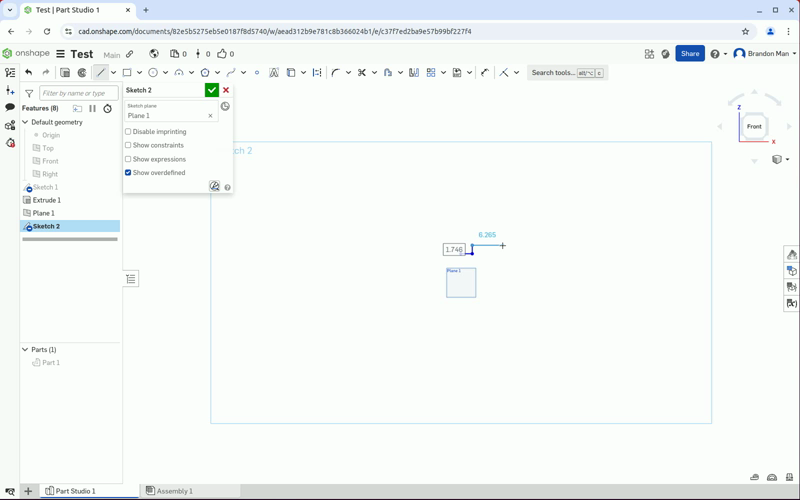
mouse_move(460, 245)
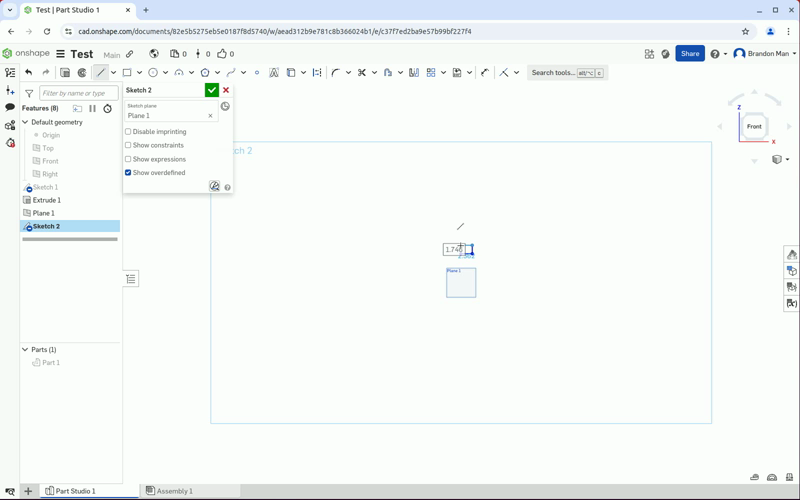
click(460, 245)
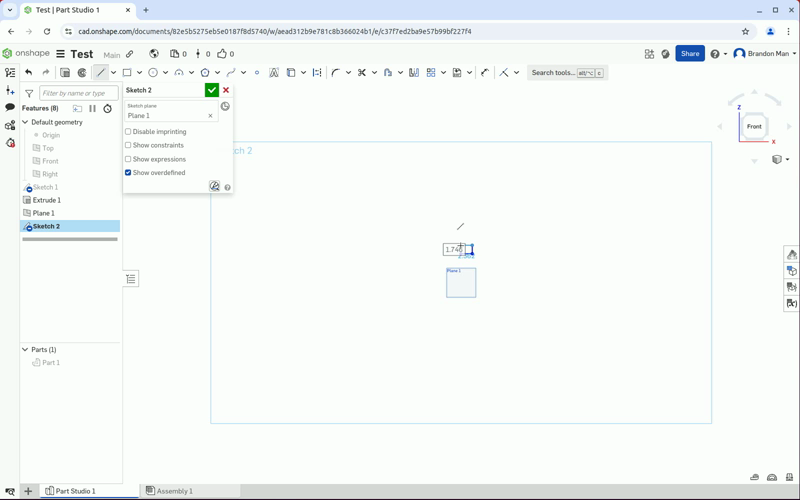
key_up(shift)
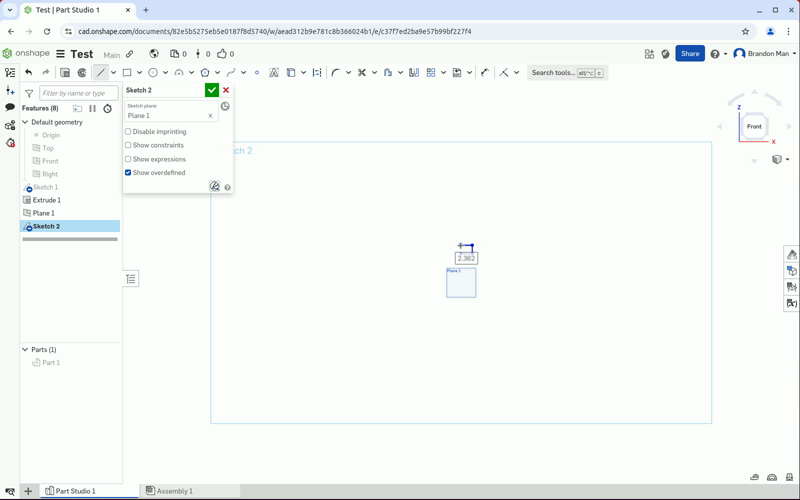
mouse_move(490, 245)
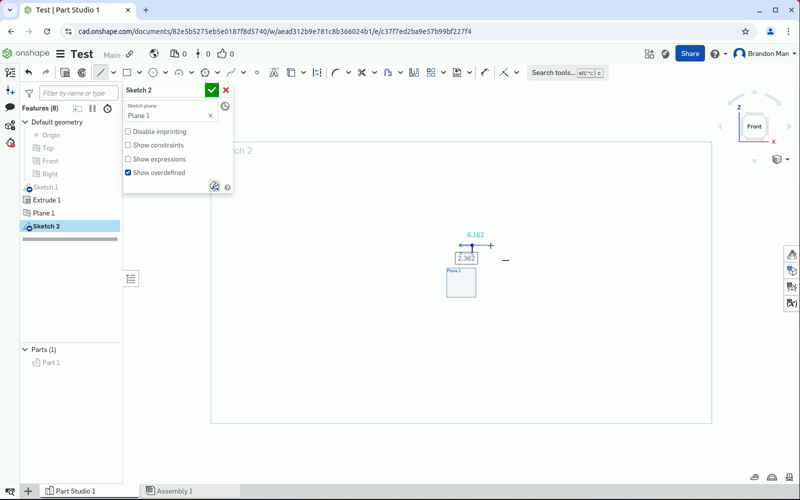
key_down(shift)
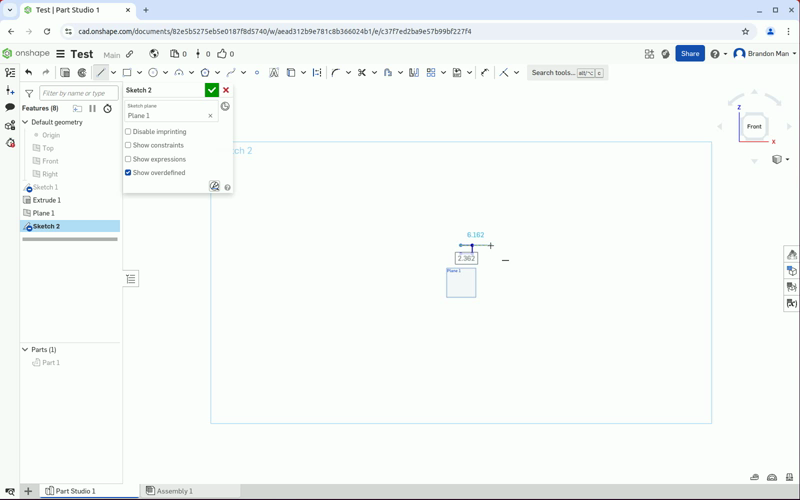
mouse_move(460, 253)
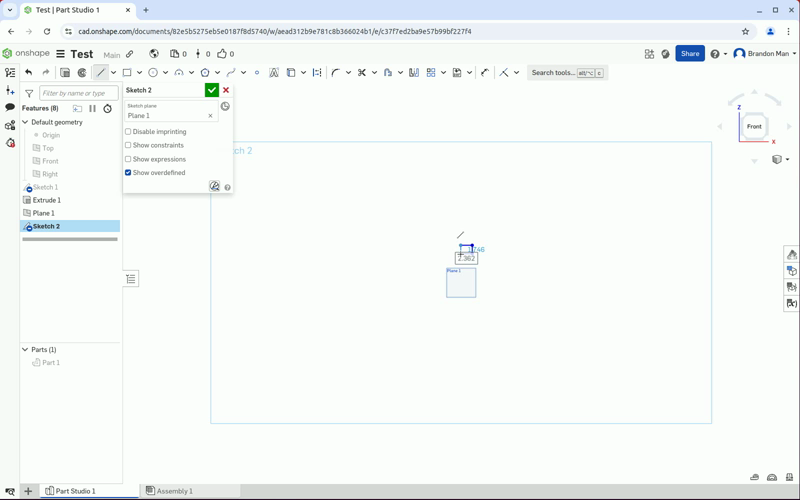
key_up(shift)
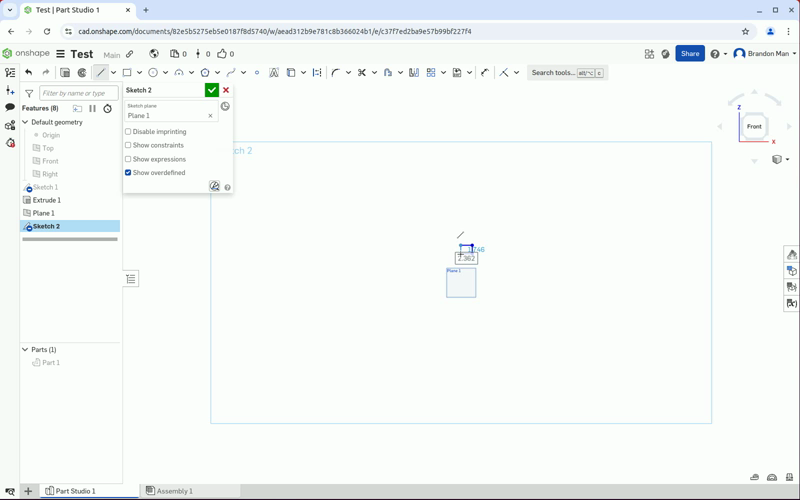
click(460, 253)
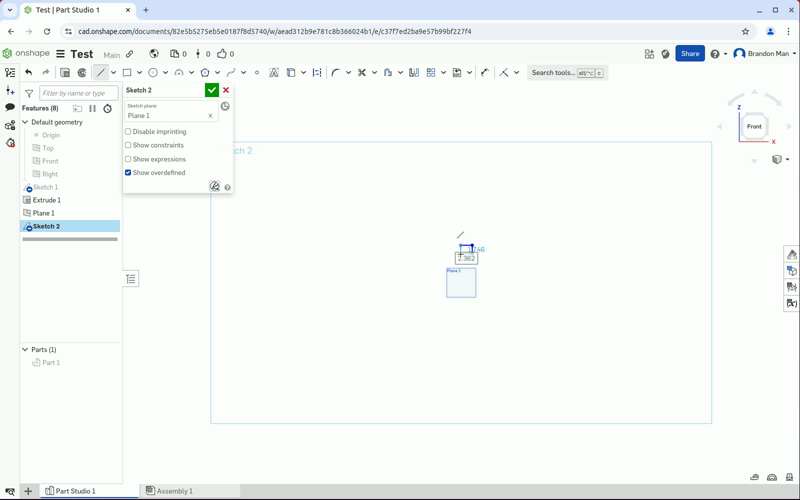
key(esc)
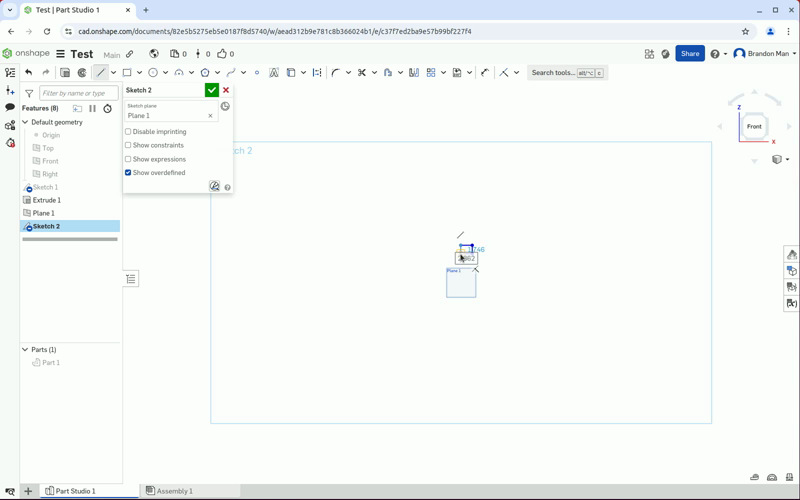
mouse_move(466, 248)
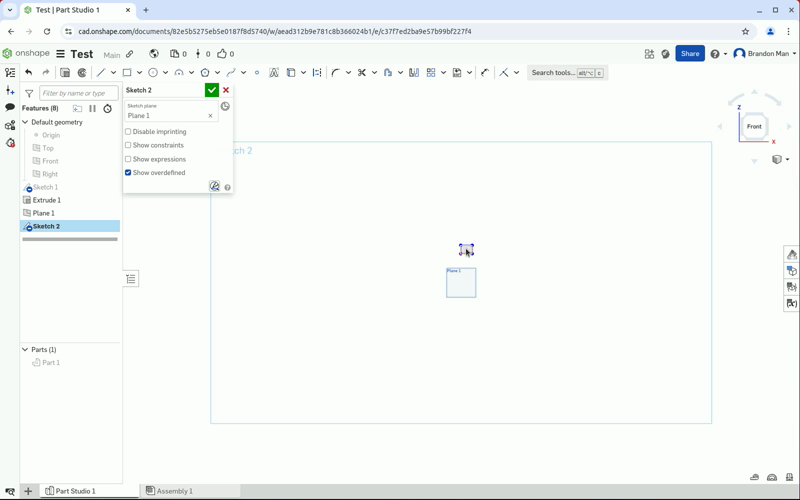
scroll(6)
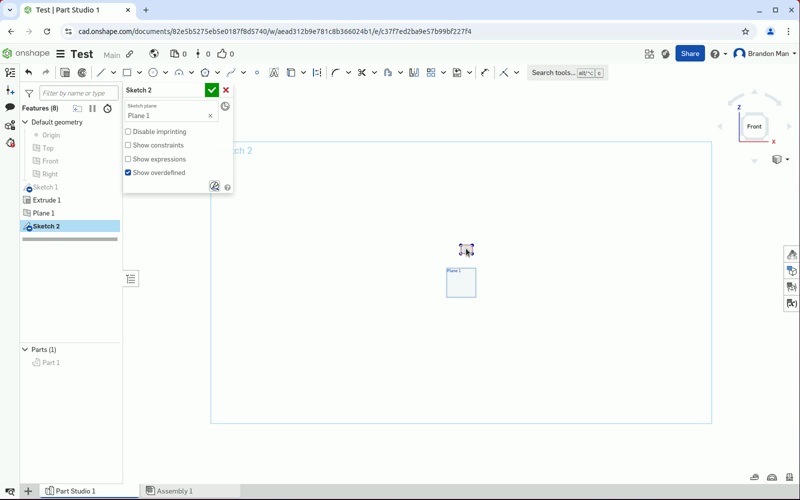
scroll(6)
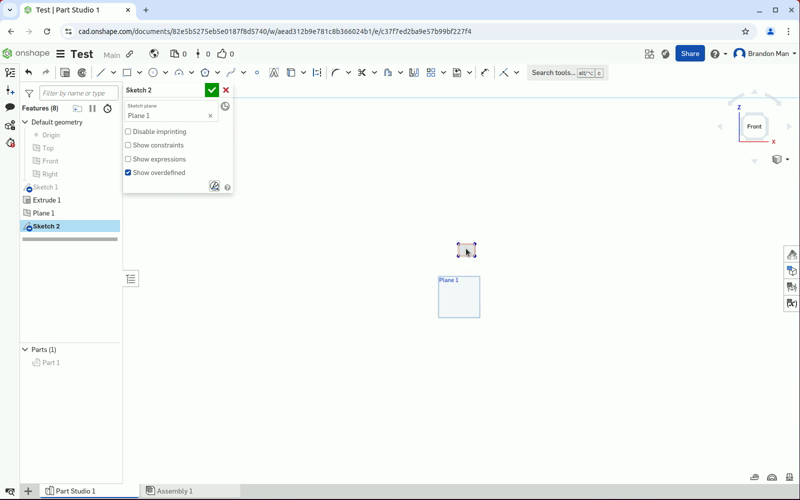
scroll(6)
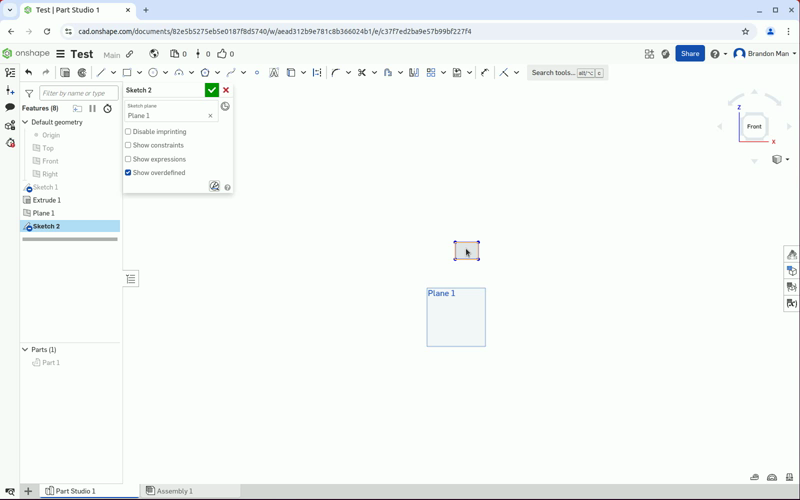
scroll(6)
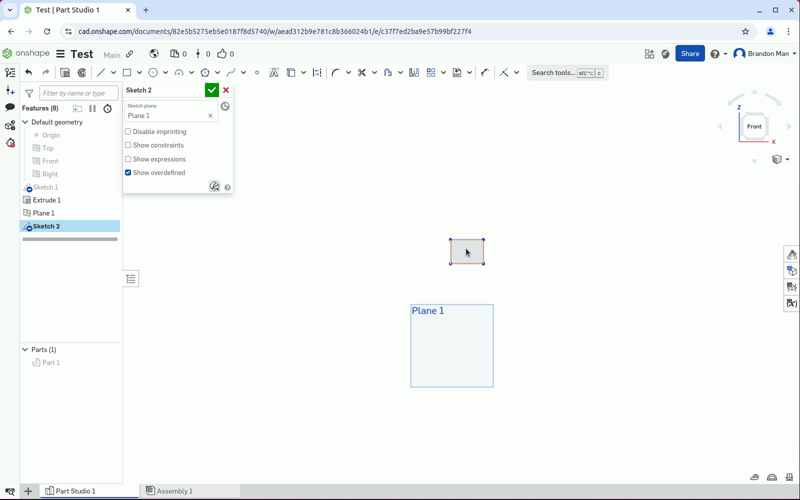
scroll(6)
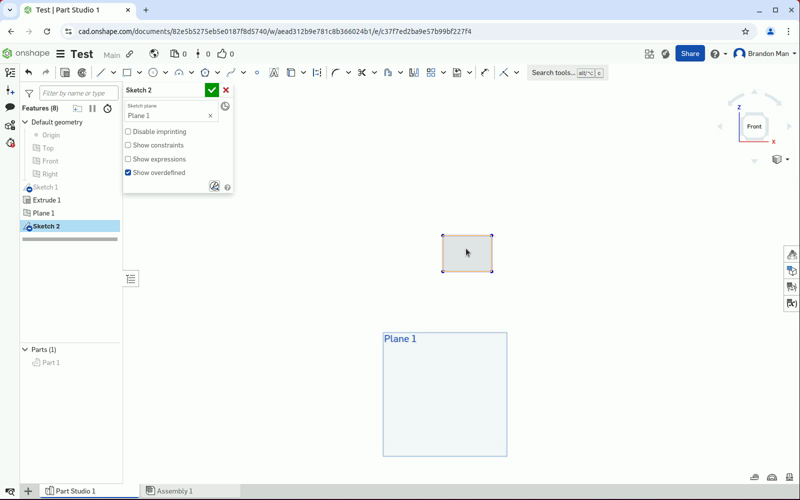
scroll(6)
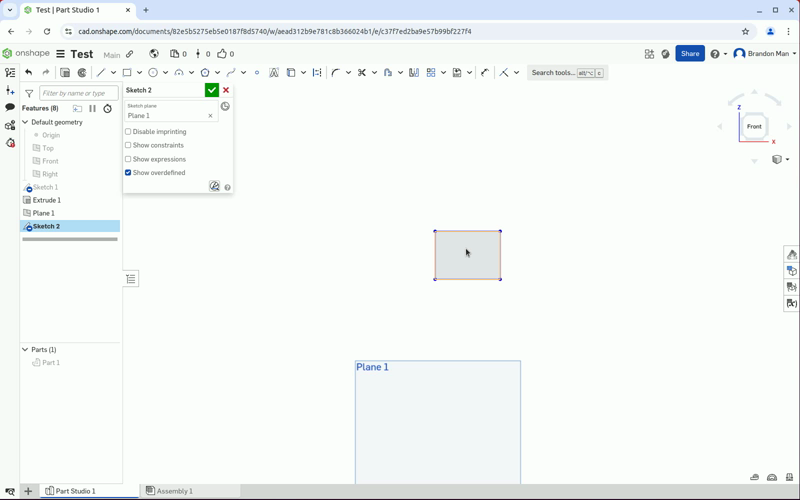
scroll(6)
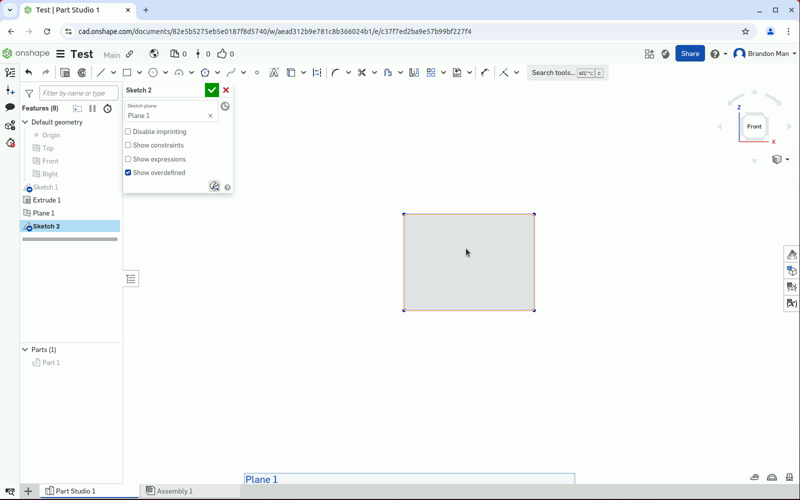
click(466, 248)
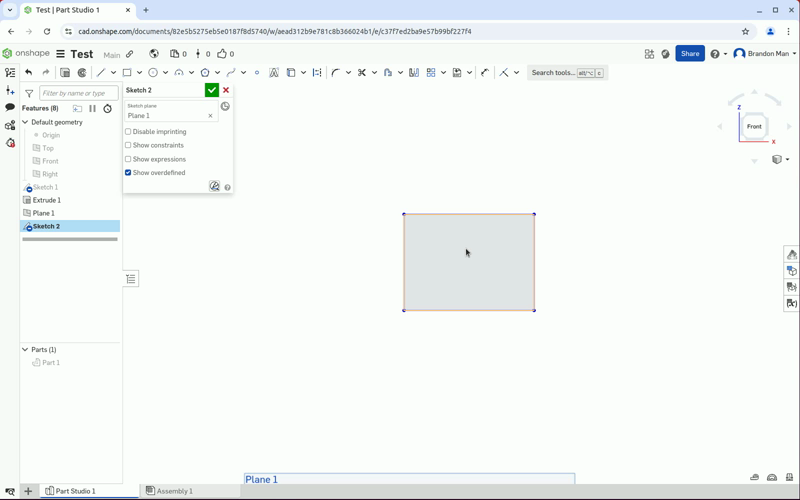
scroll(-6)
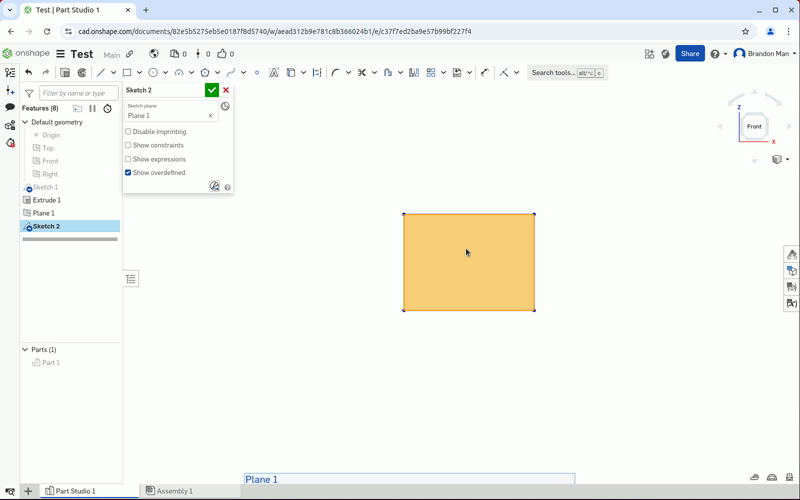
scroll(-6)
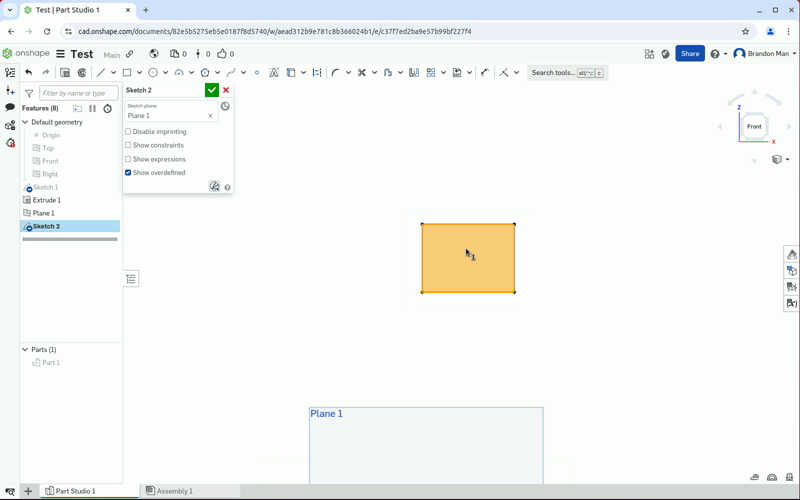
scroll(-6)
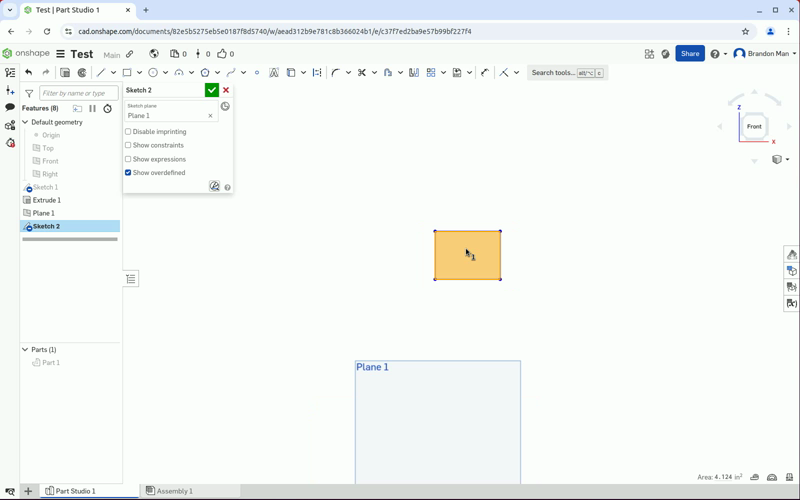
scroll(-6)
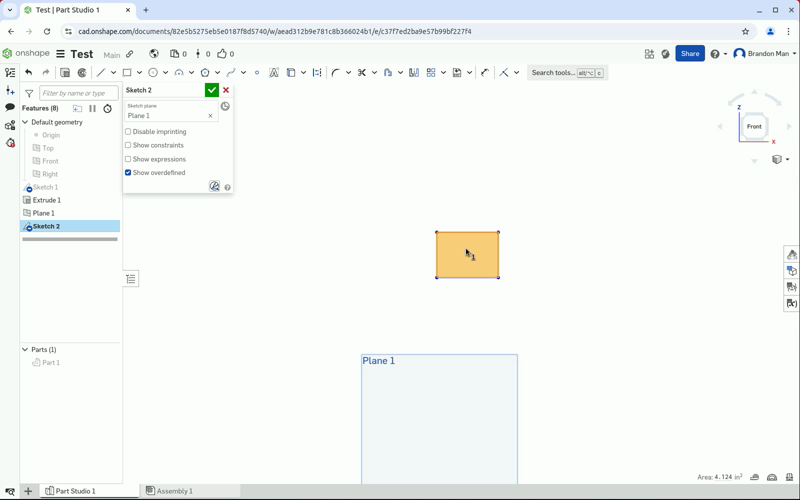
scroll(-6)
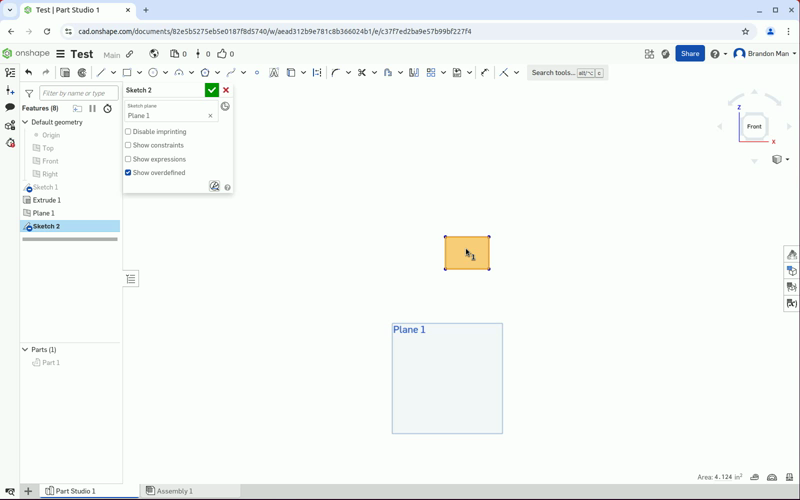
scroll(-6)
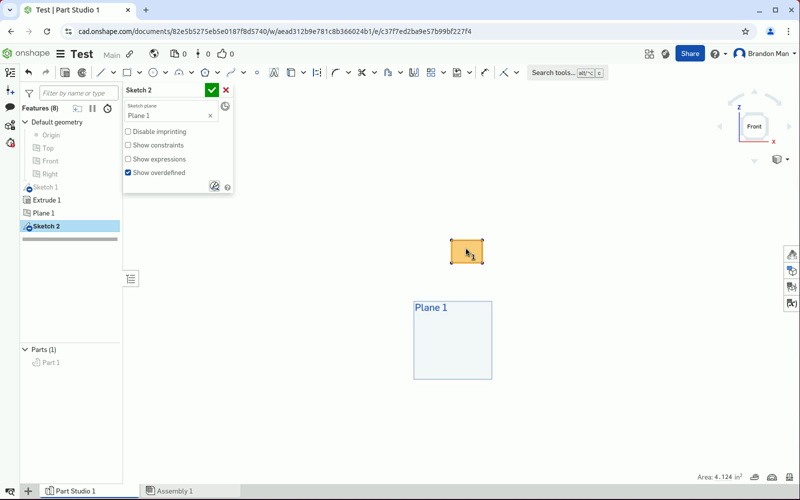
scroll(-6)
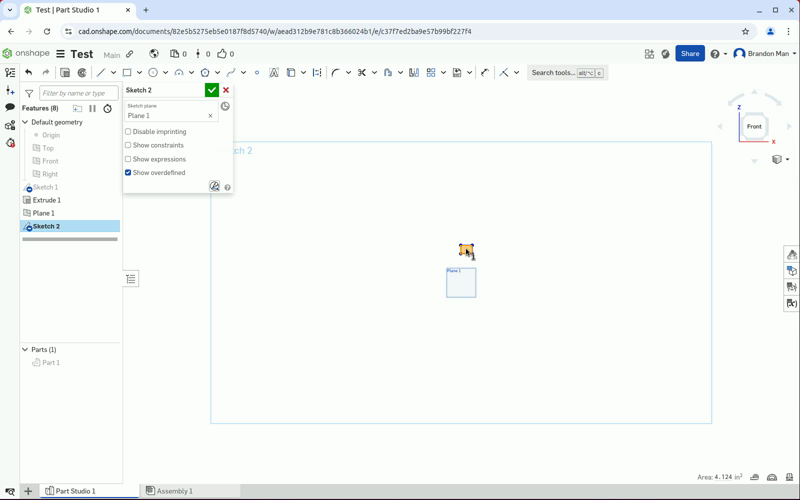
mouse_move(73, 352)
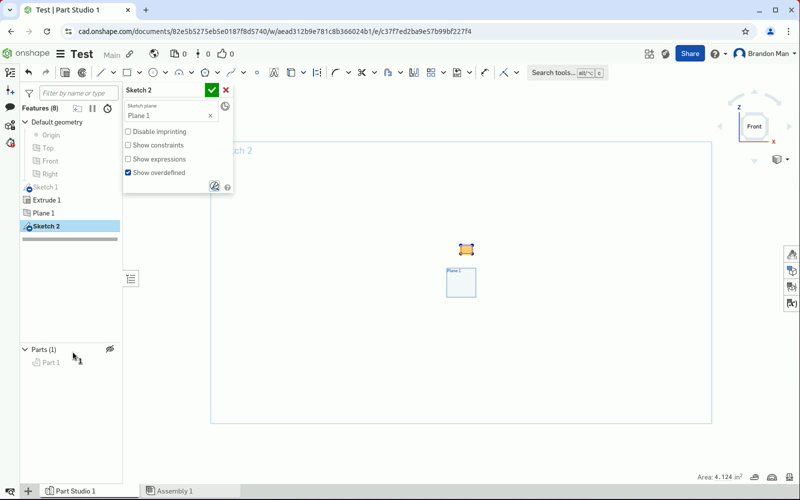
key(shift+y)
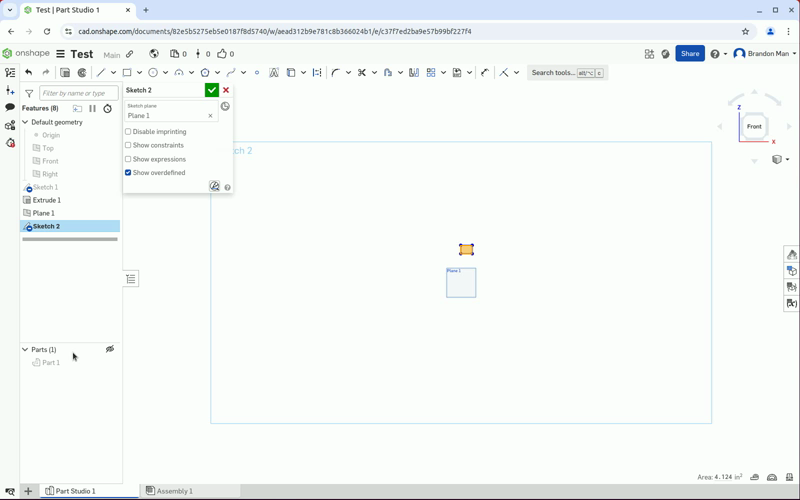
key(shift+e)
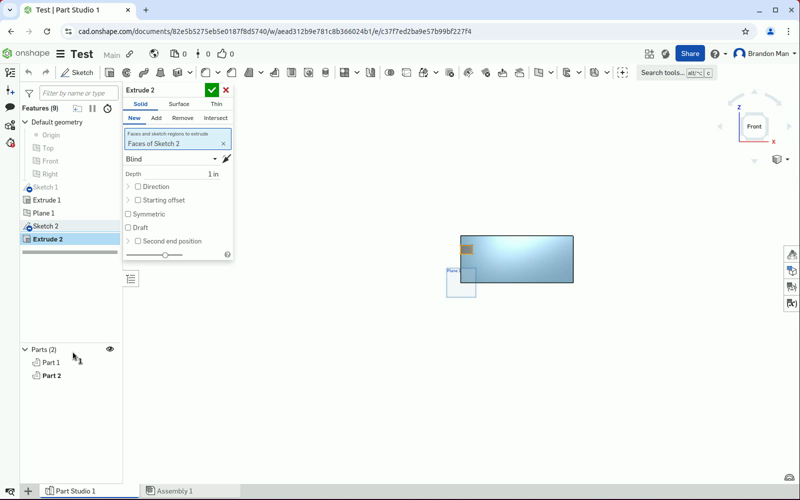
mouse_move(143, 106)
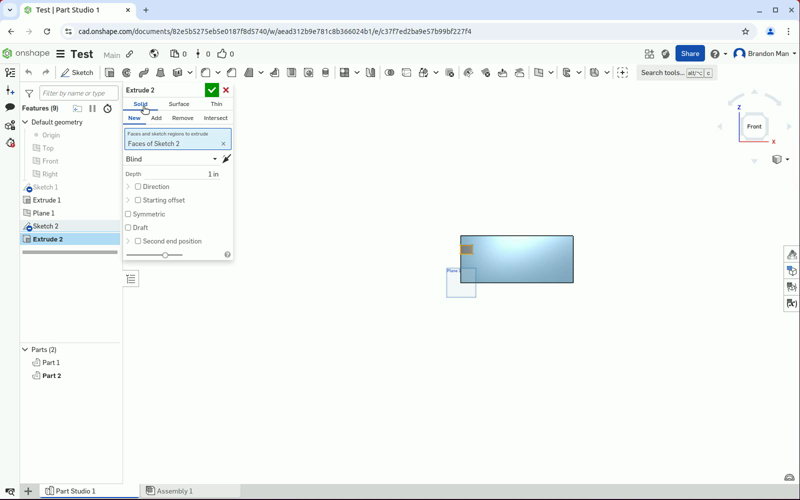
click(143, 106)
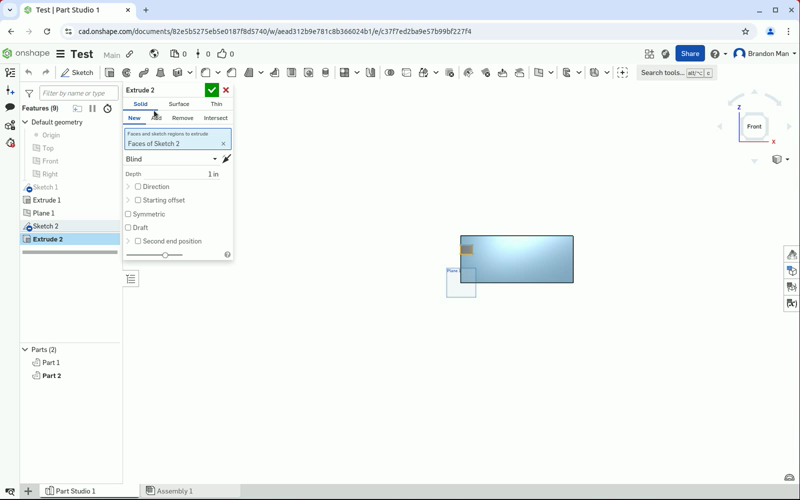
mouse_move(186, 120)
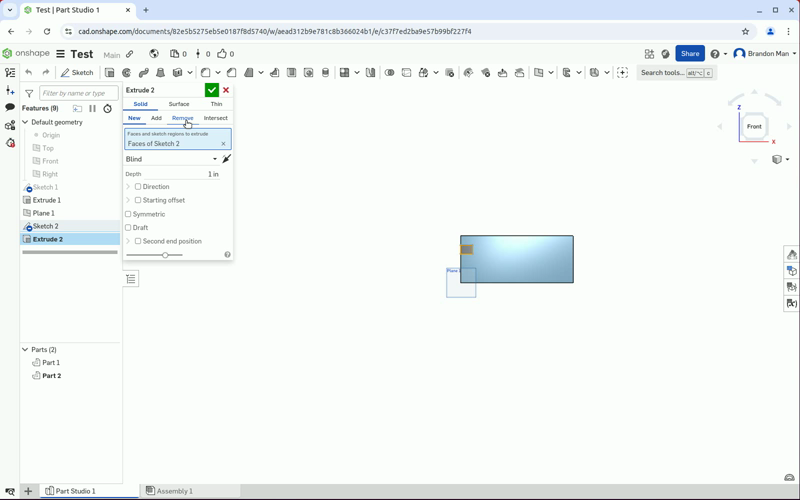
click(186, 120)
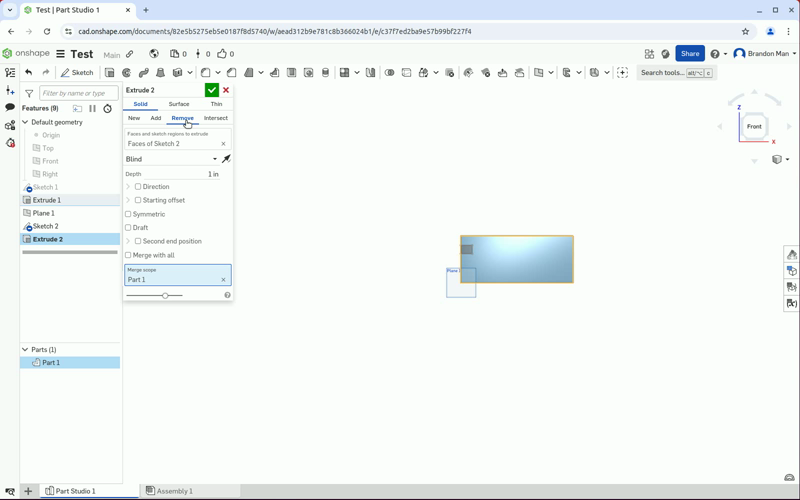
key(tab, 4)
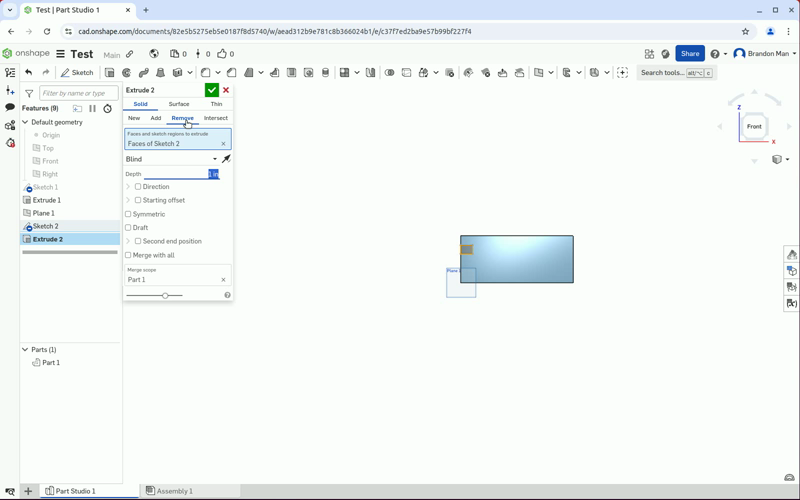
text(2.166)
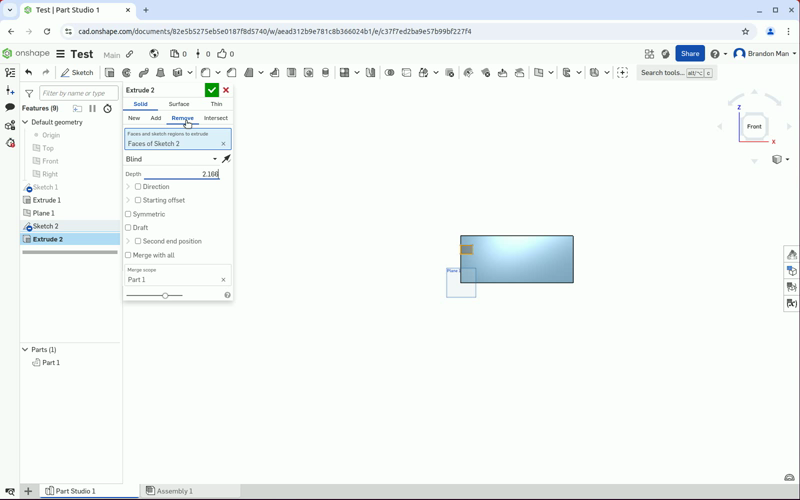
key(tab, 6)
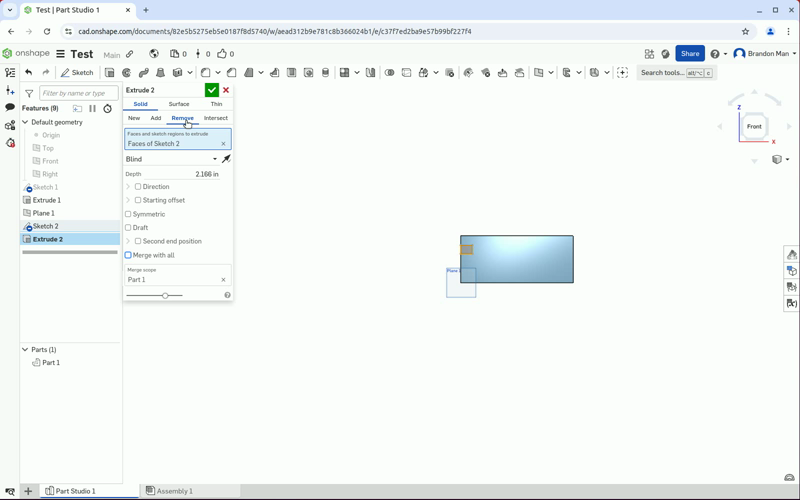
key(space)
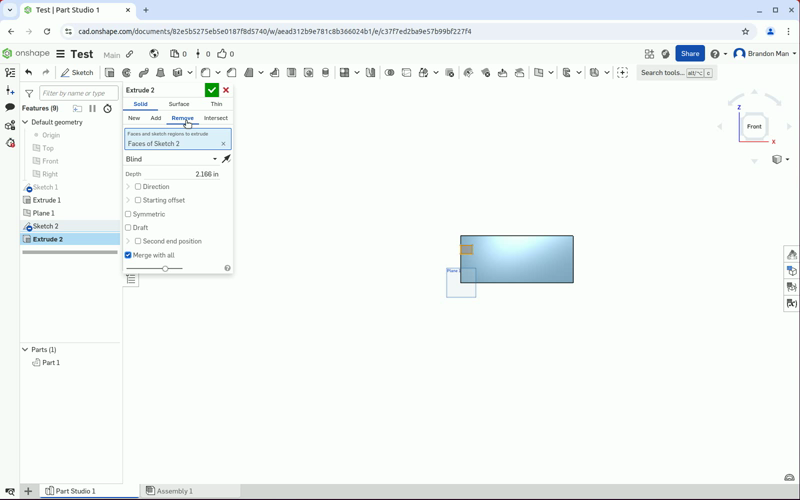
key(enter)
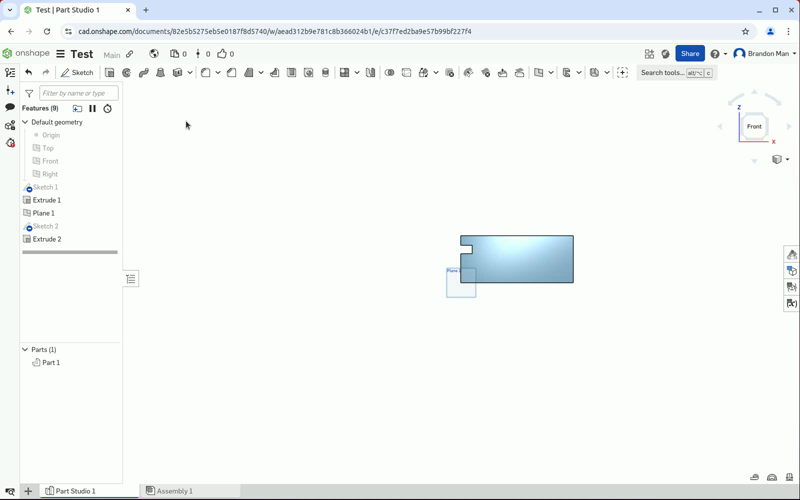
key(shift+h)
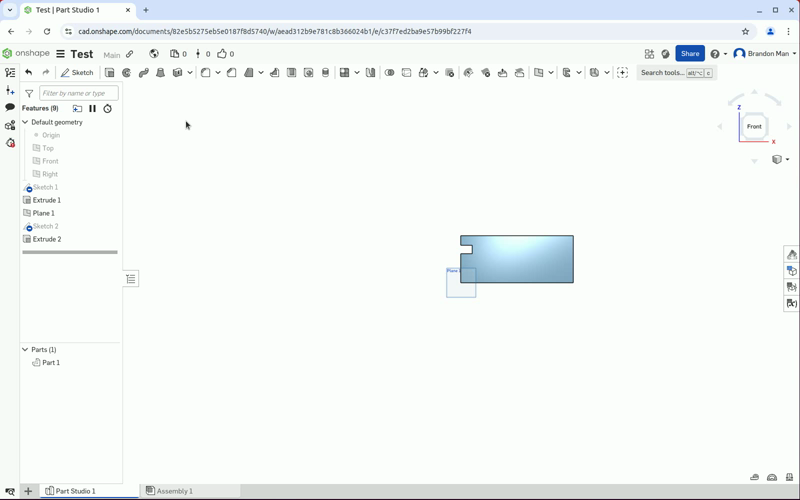
key(shift+h)
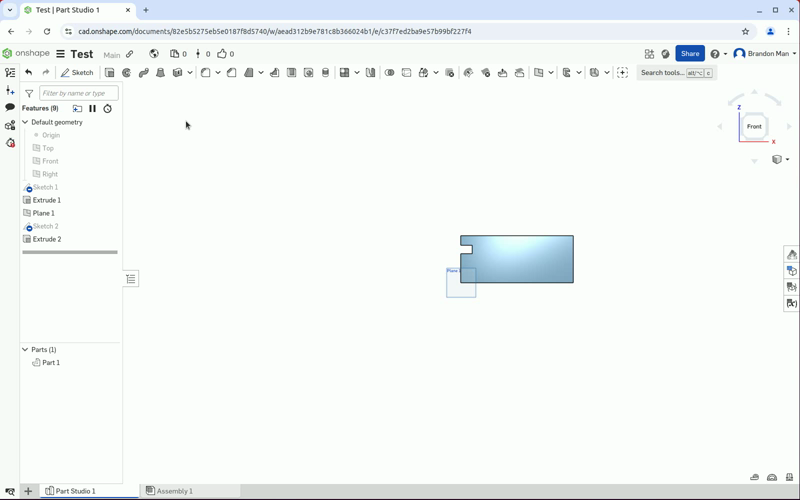
mouse_move(73, 189)
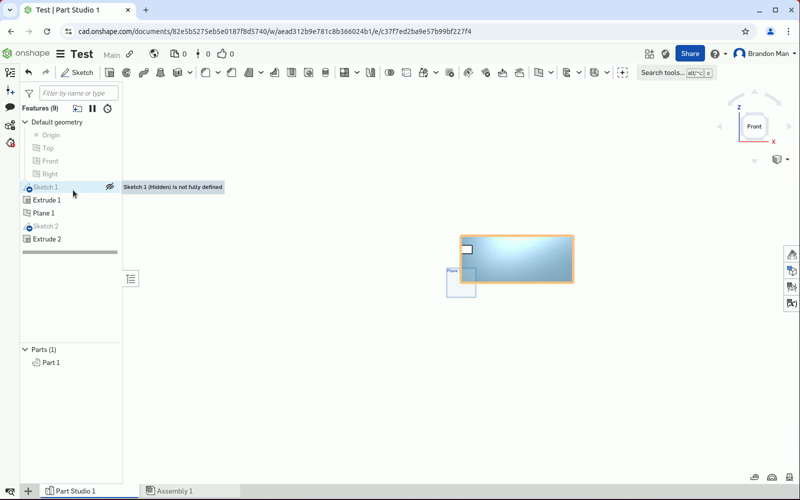
click(73, 189)
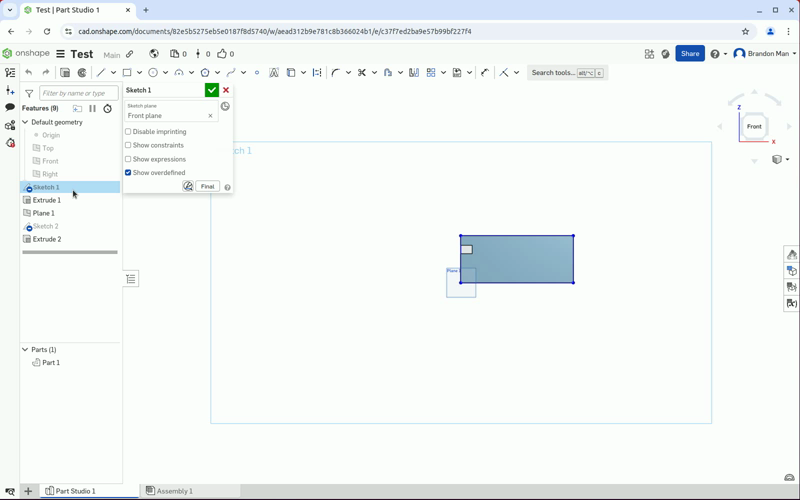
mouse_move(229, 92)
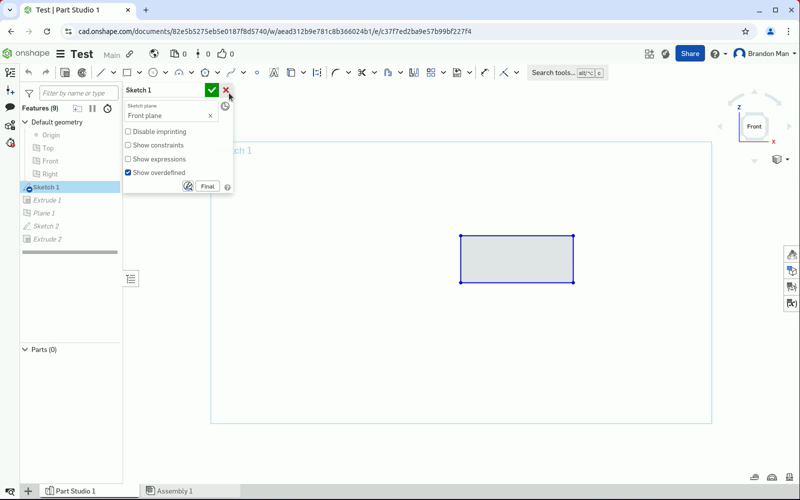
click(229, 92)
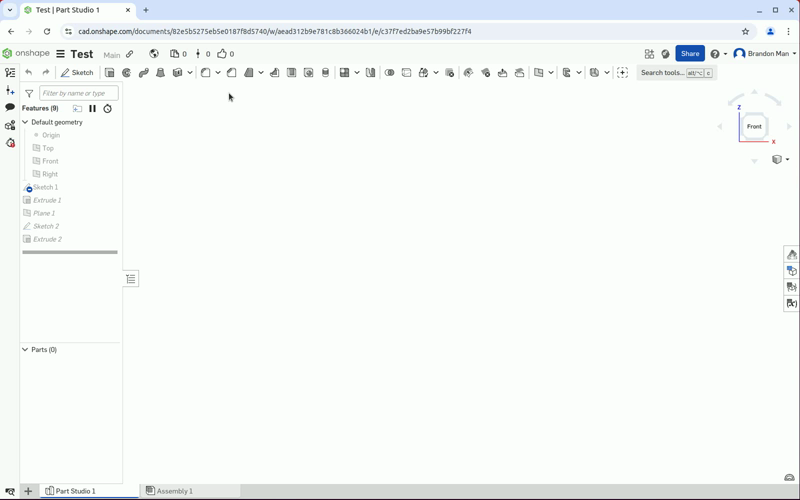
key(shift+s)
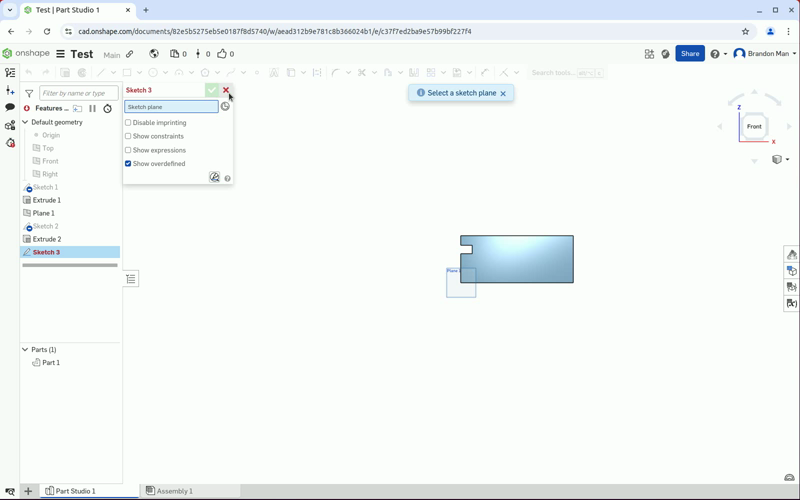
mouse_move(73, 215)
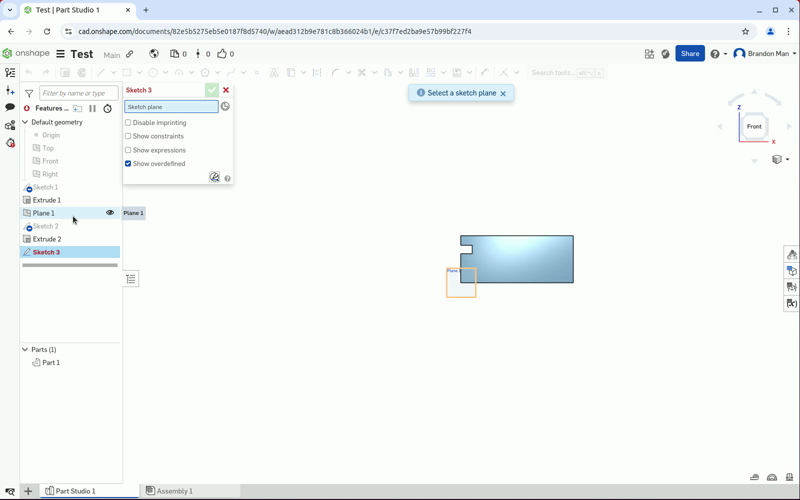
click(73, 215)
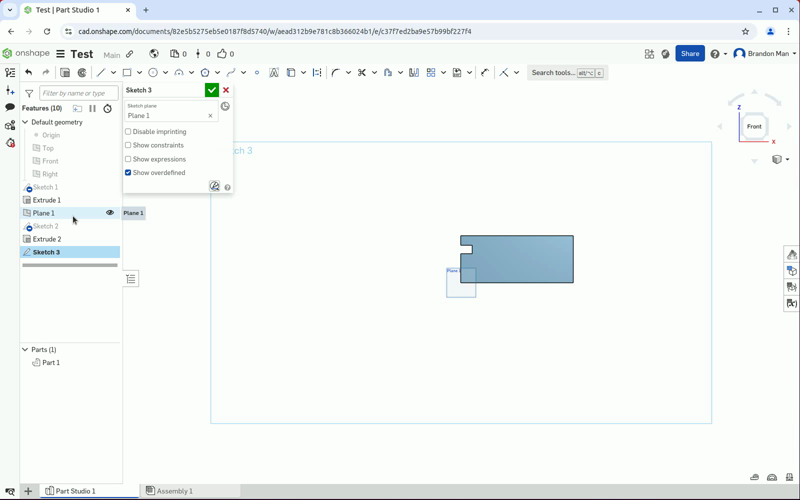
mouse_move(73, 352)
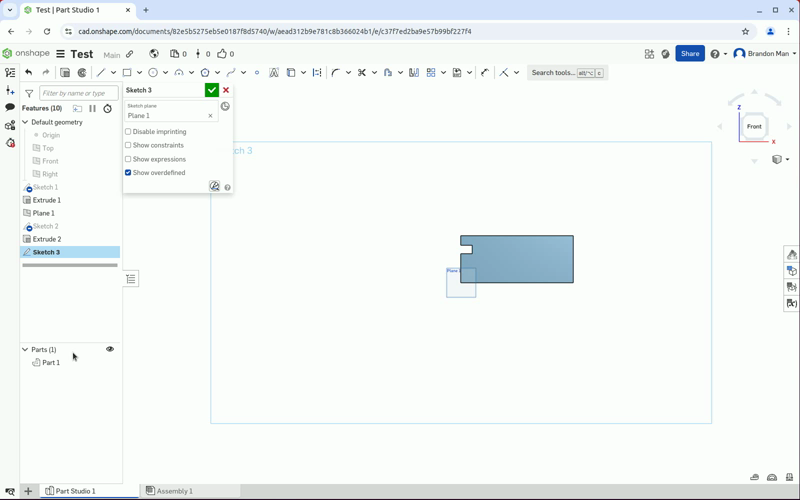
key(y)
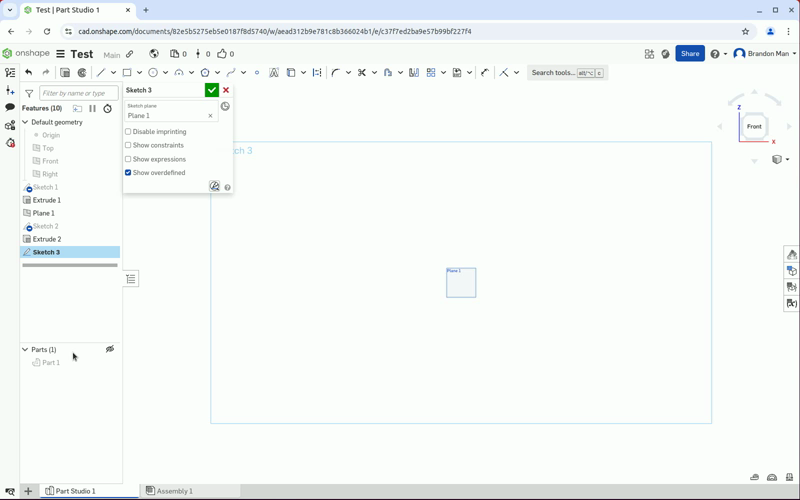
key(a)
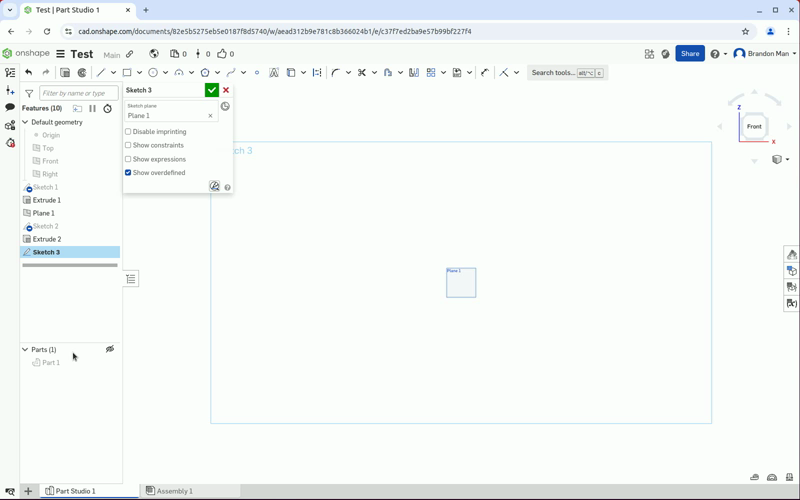
key_down(shift)
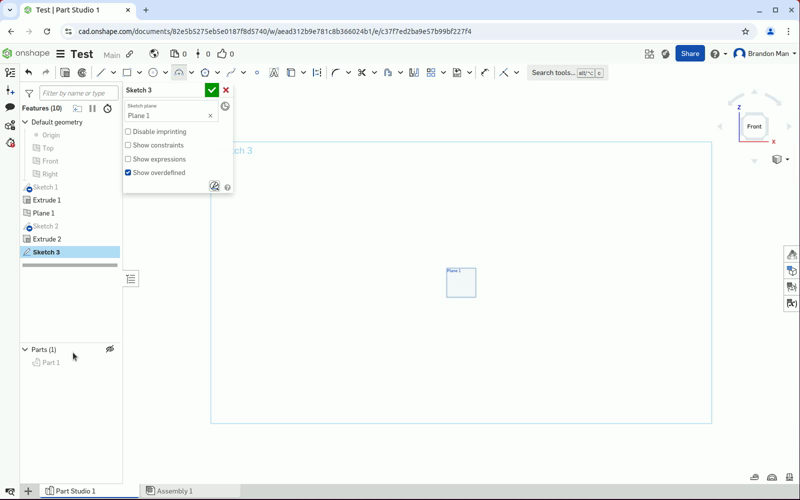
mouse_move(471, 257)
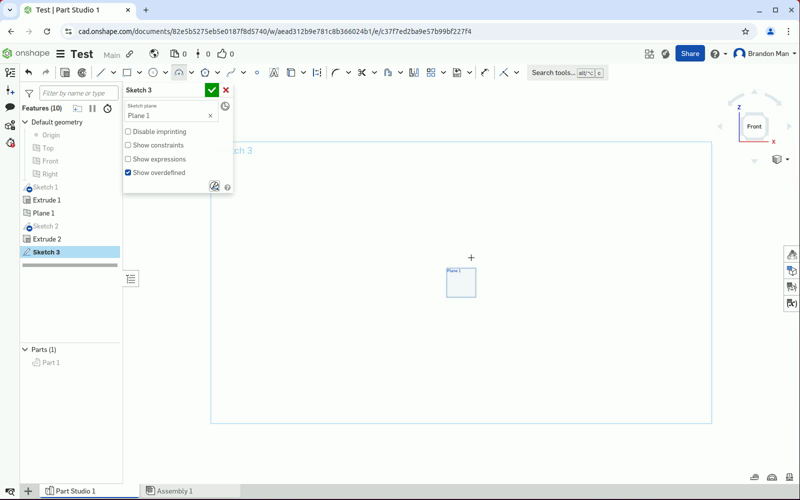
click(471, 257)
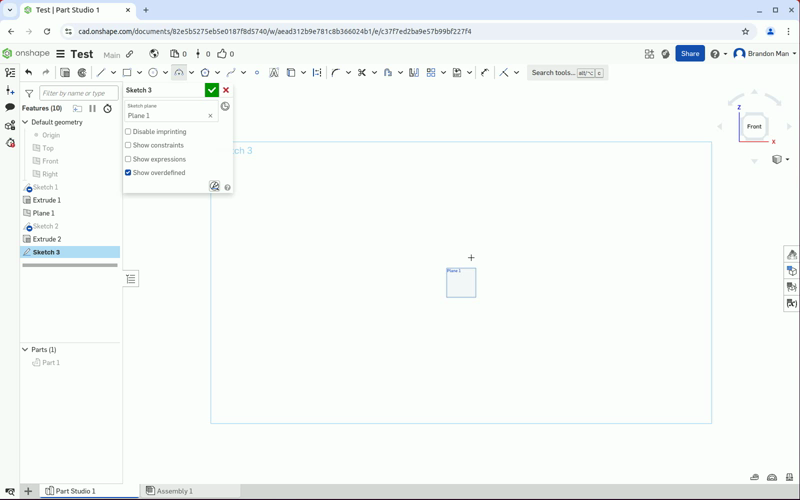
key_up(shift)
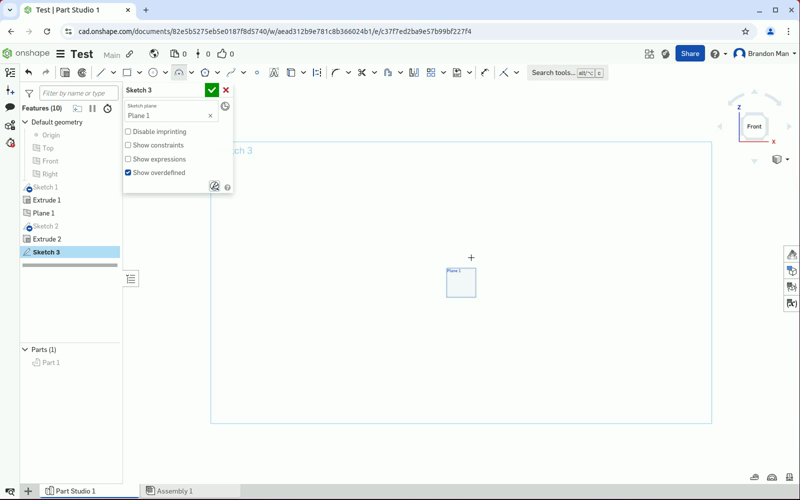
key_down(shift)
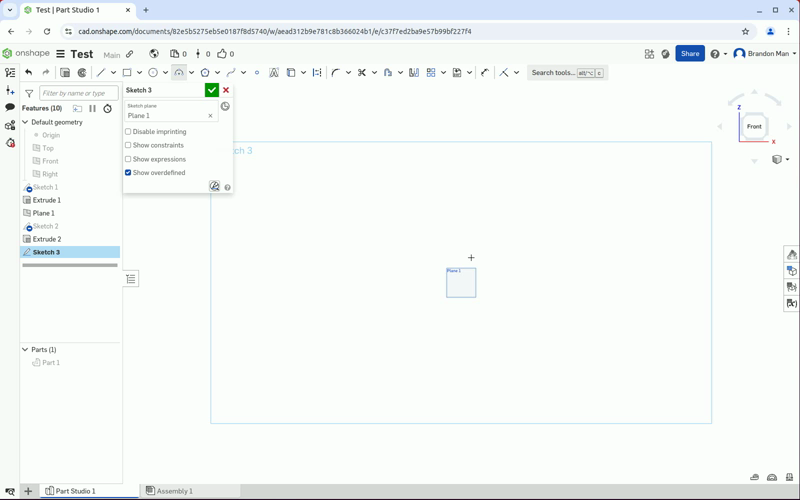
mouse_move(476, 261)
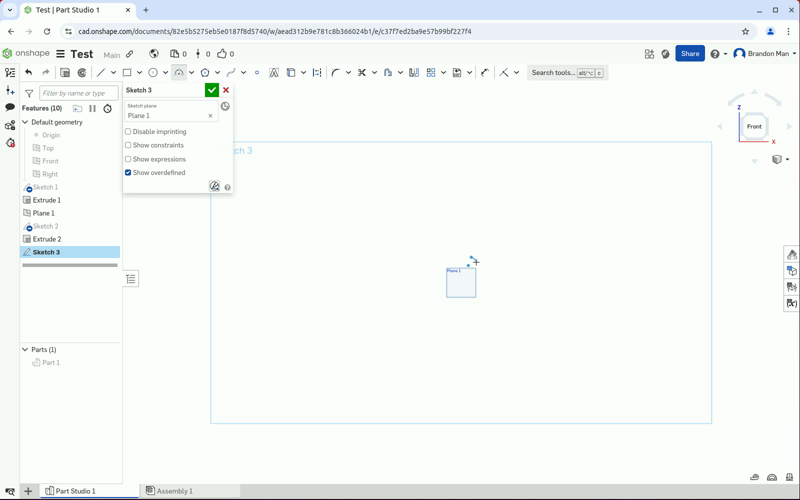
scroll(6)
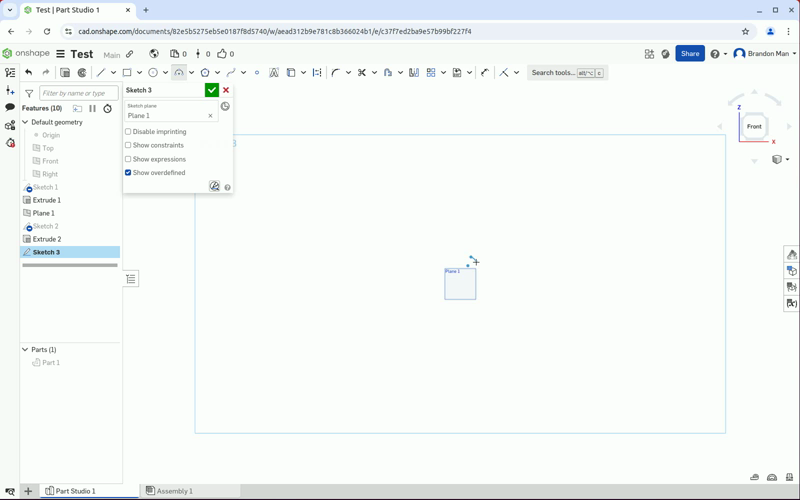
scroll(6)
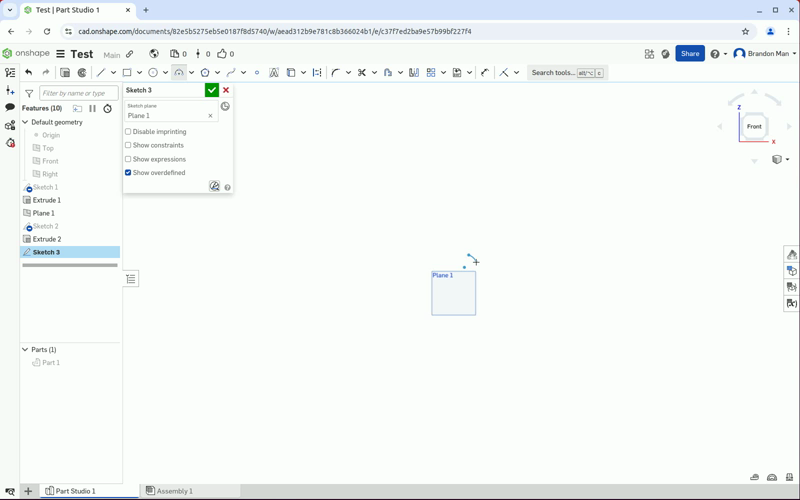
scroll(6)
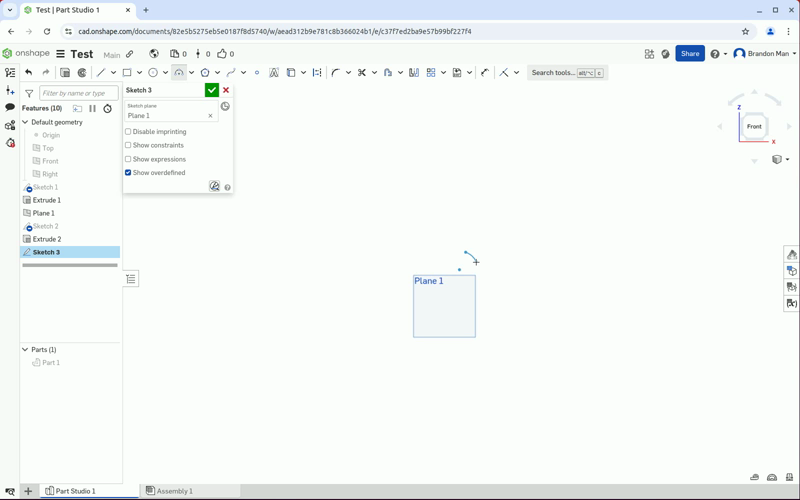
scroll(6)
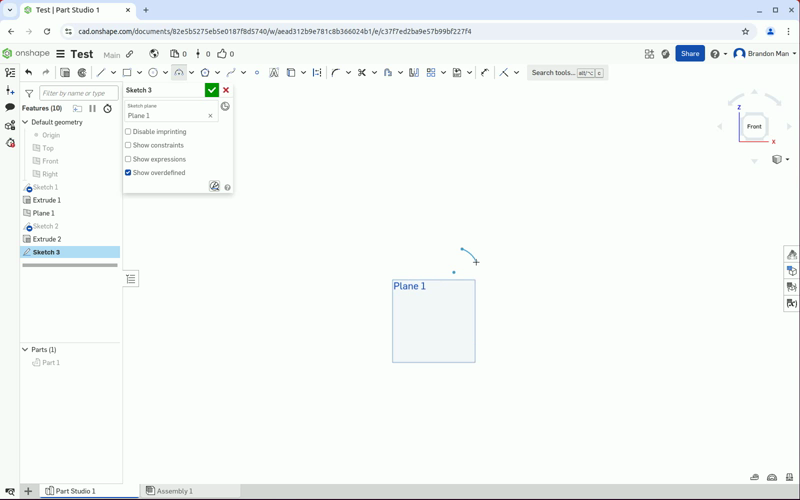
scroll(6)
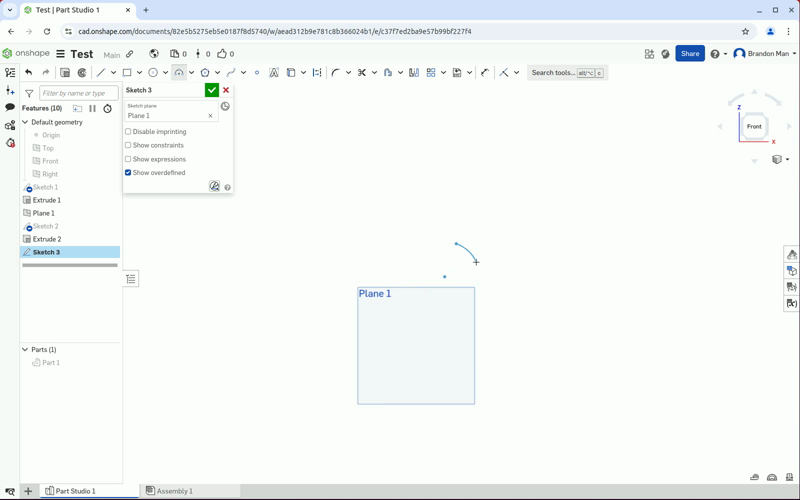
scroll(6)
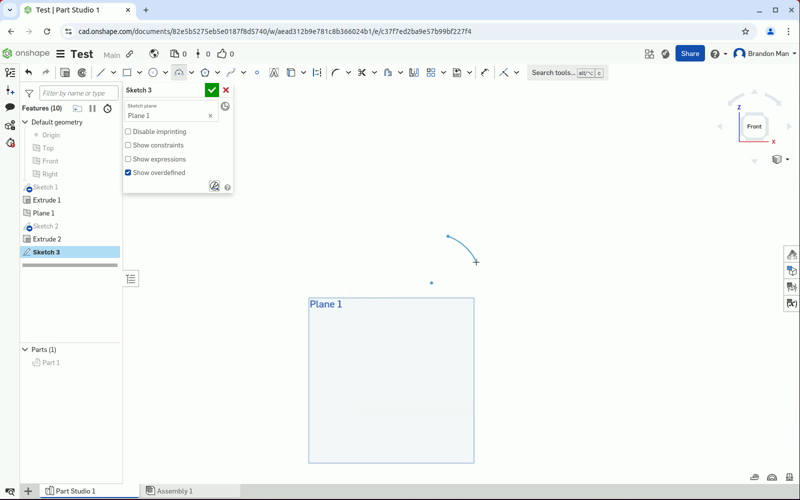
scroll(6)
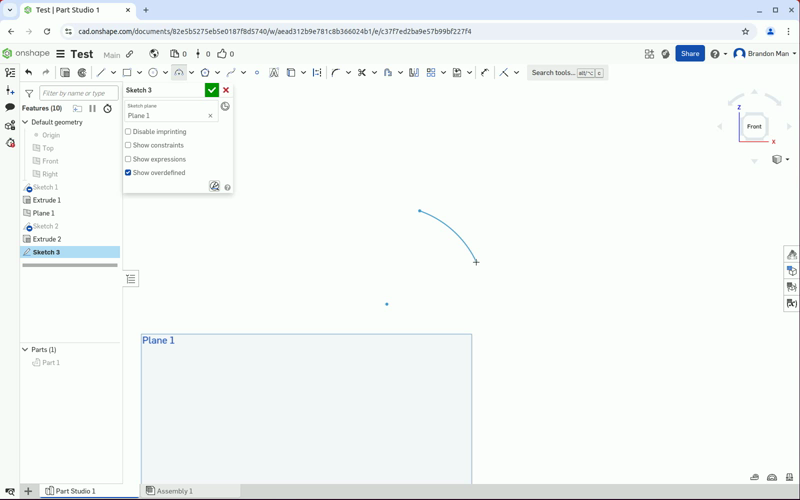
click(476, 261)
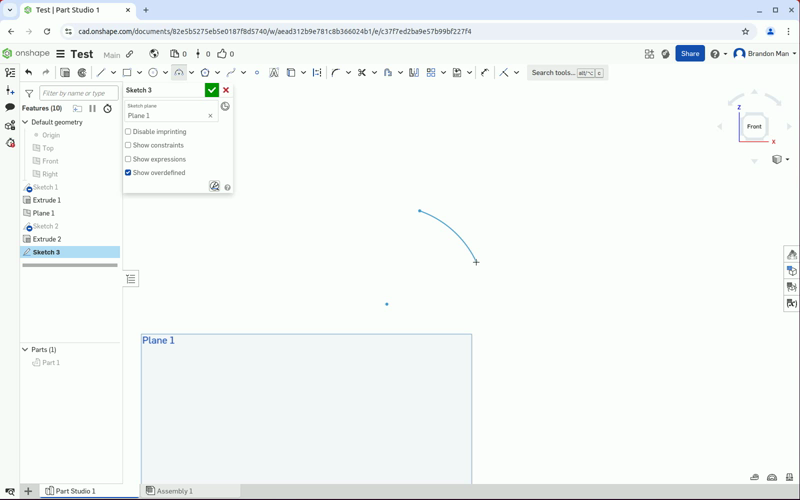
scroll(-6)
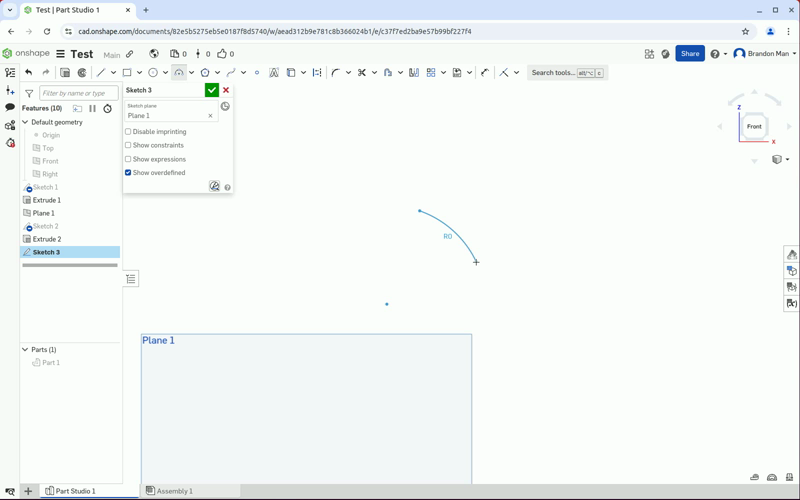
scroll(-6)
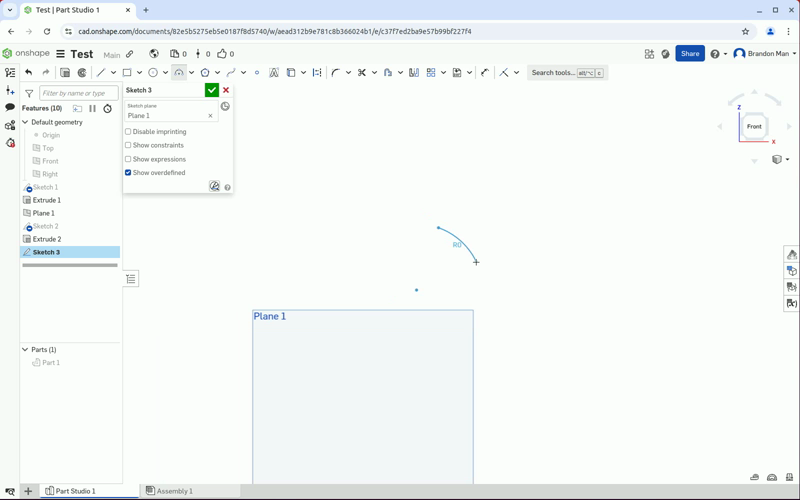
scroll(-6)
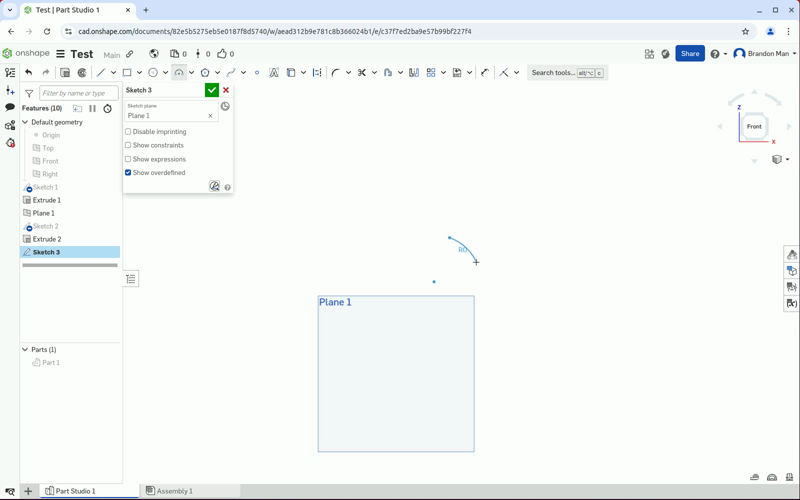
scroll(-6)
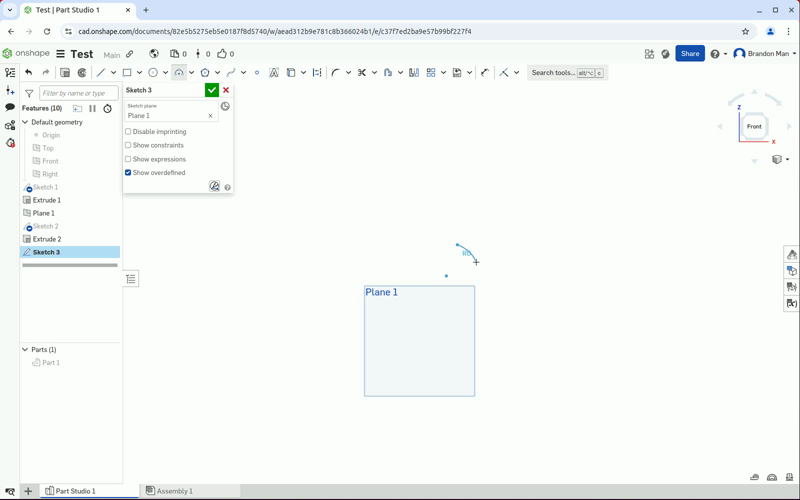
scroll(-6)
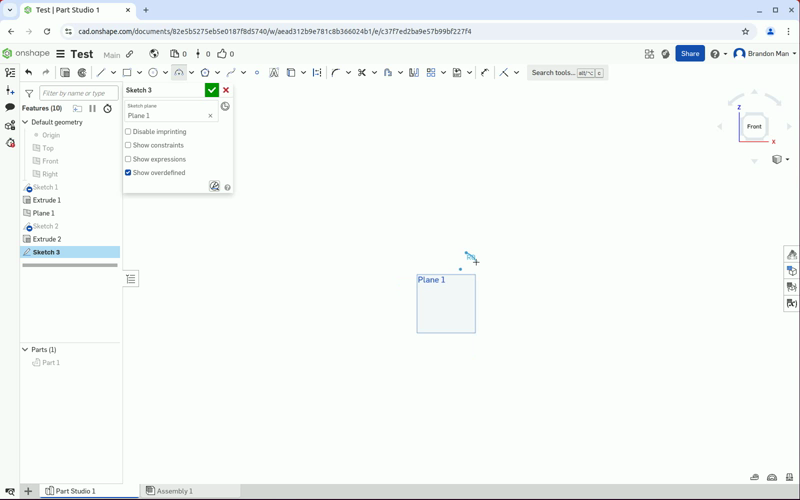
scroll(-6)
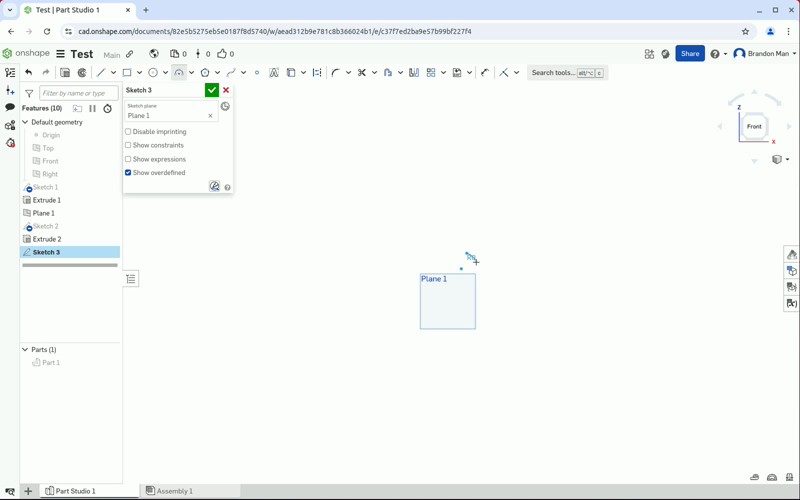
scroll(-6)
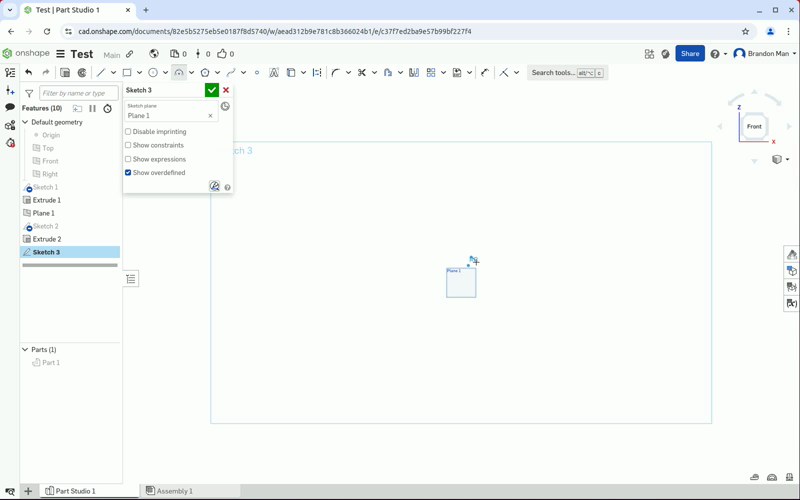
mouse_move(472, 260)
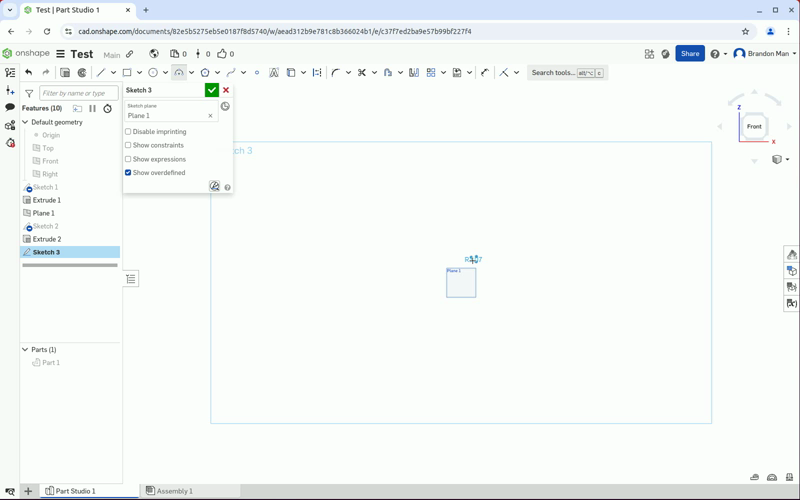
scroll(6)
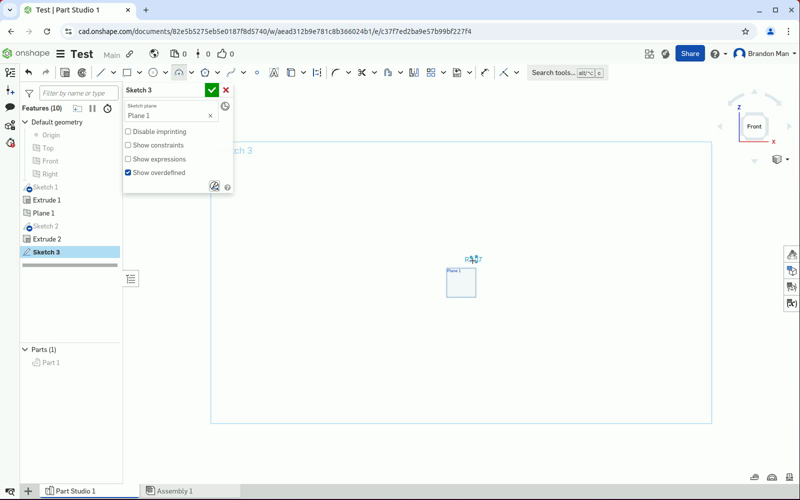
scroll(6)
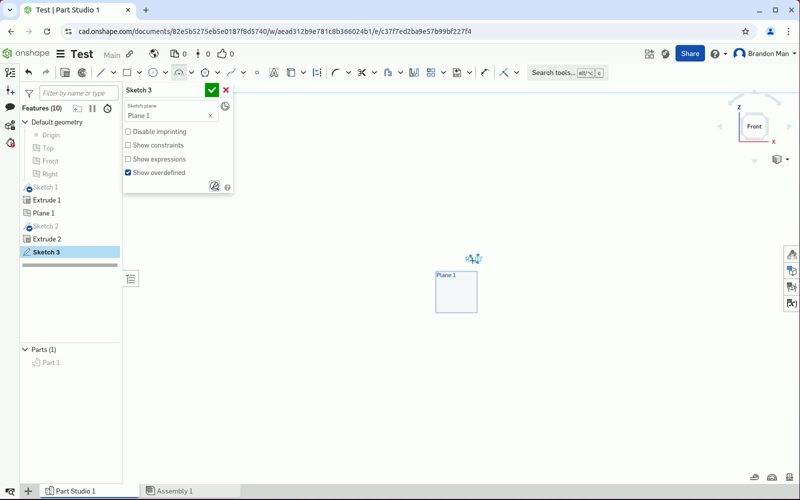
scroll(6)
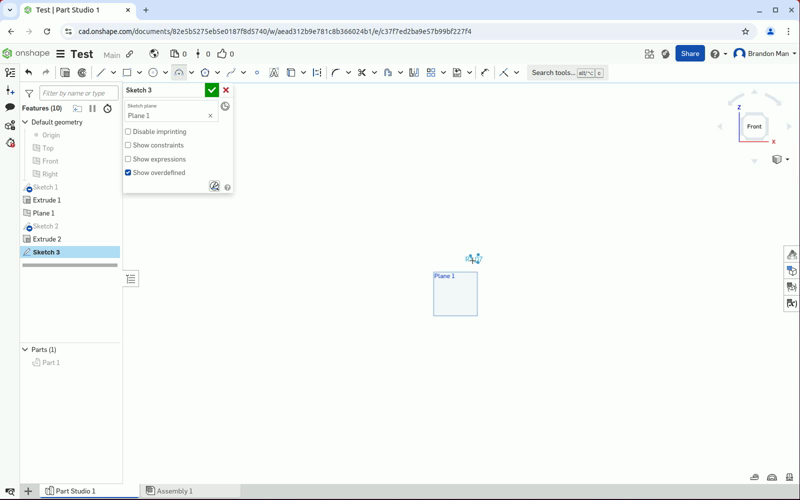
scroll(6)
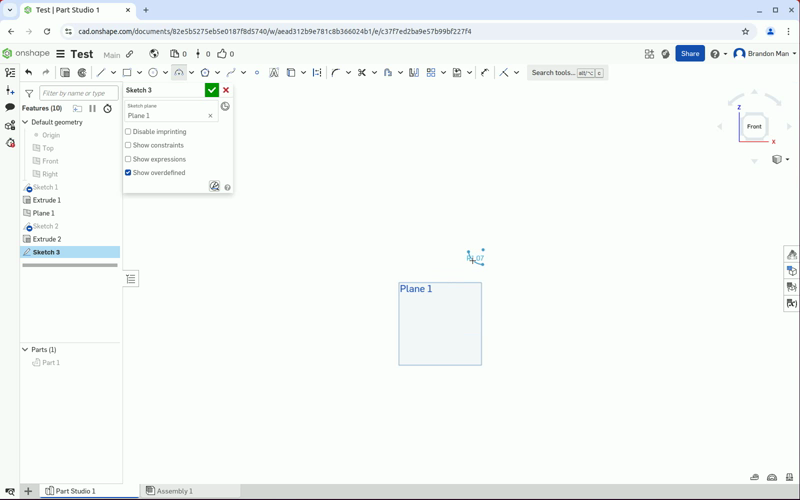
scroll(6)
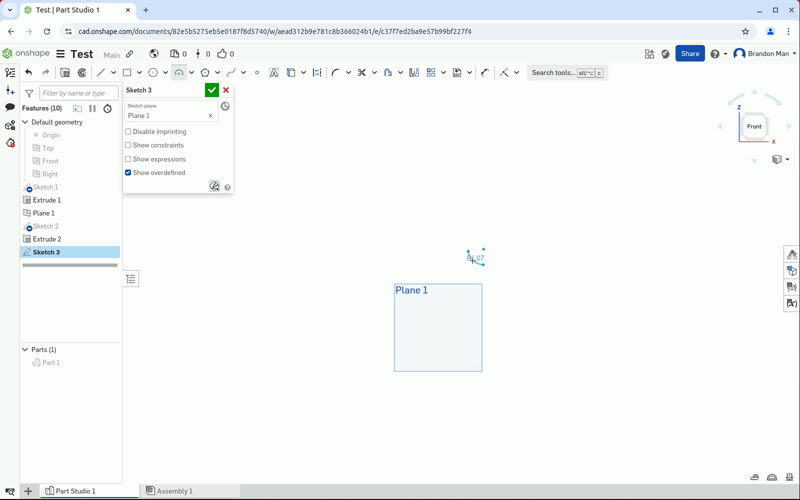
scroll(6)
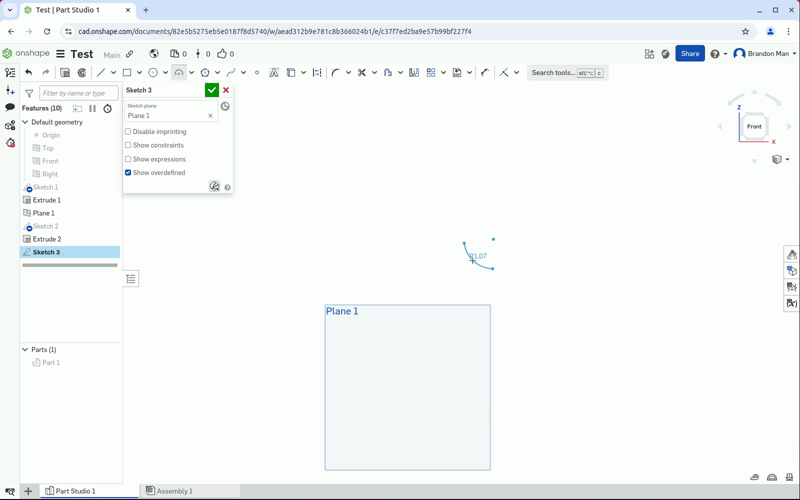
scroll(6)
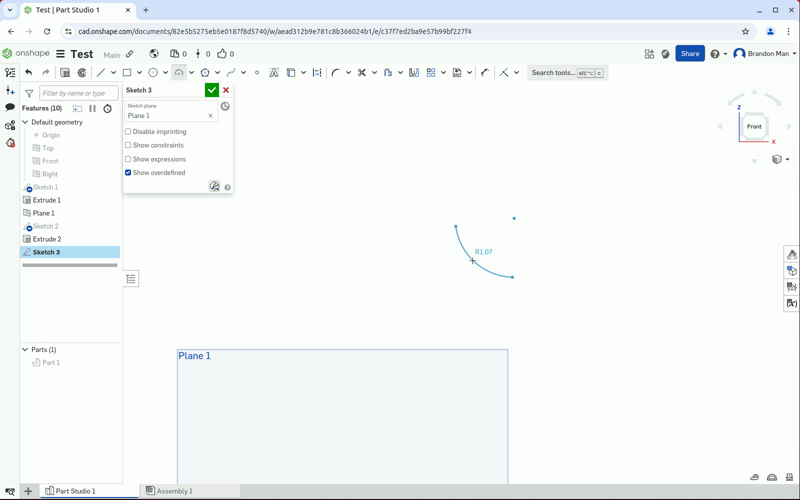
click(472, 260)
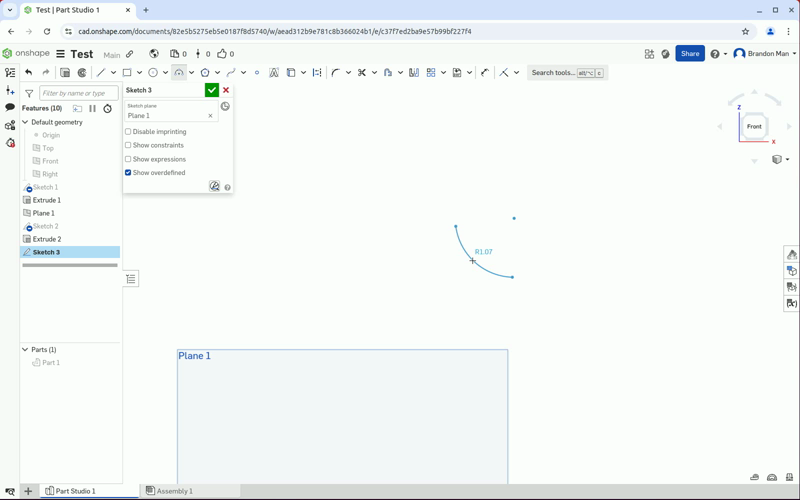
scroll(-6)
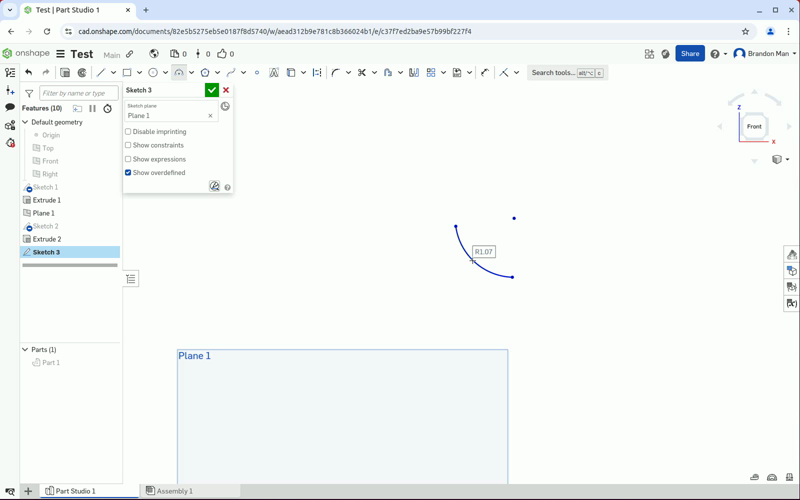
scroll(-6)
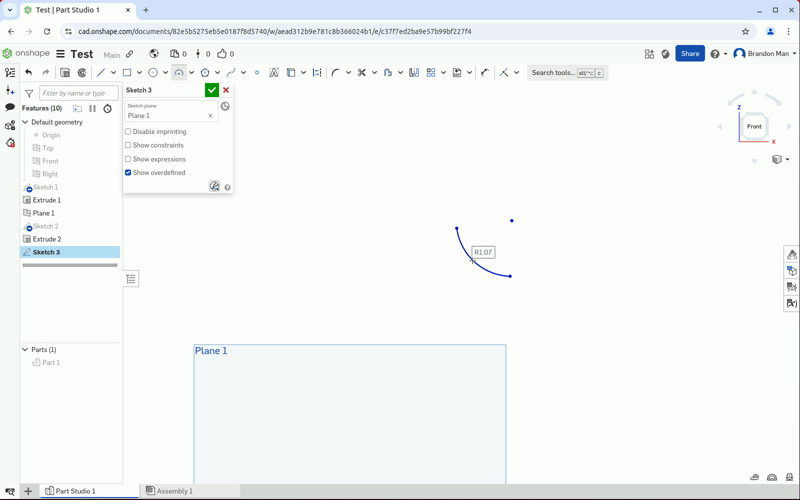
scroll(-6)
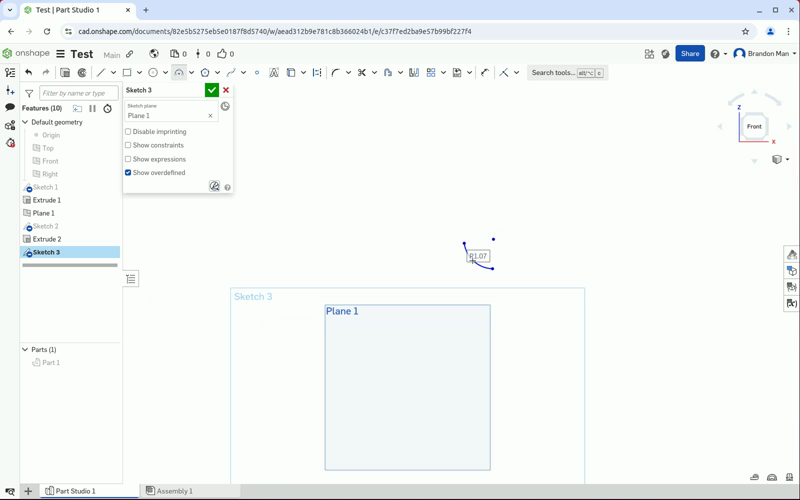
scroll(-6)
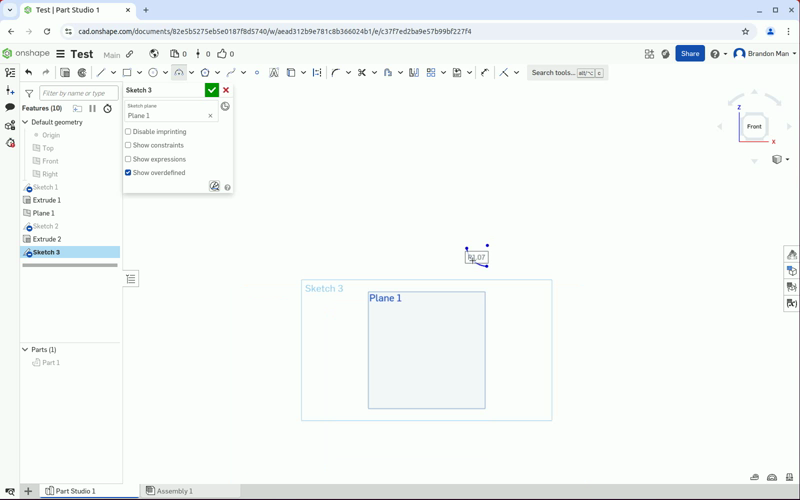
scroll(-6)
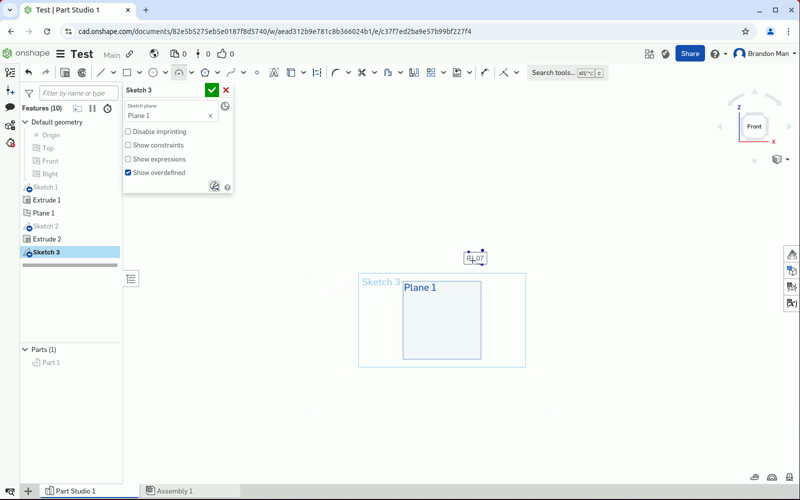
scroll(-6)
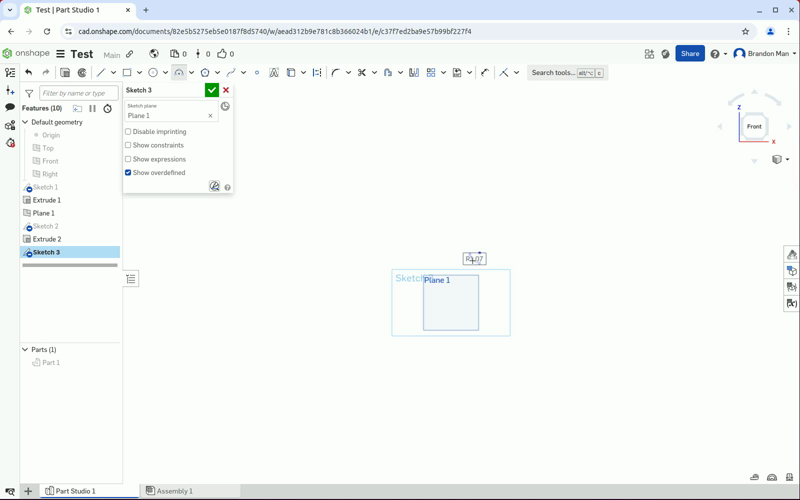
scroll(-6)
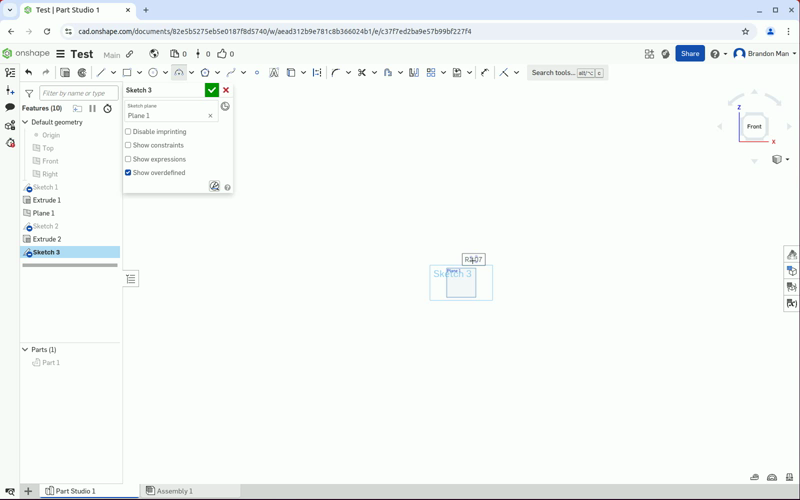
key_up(shift)
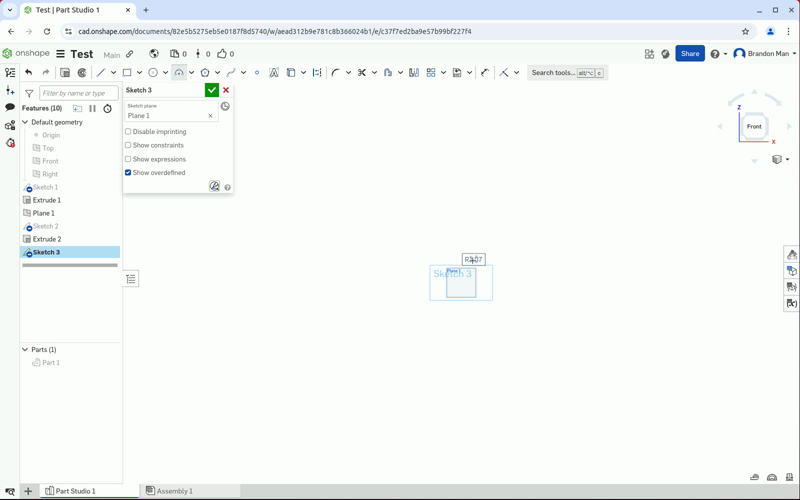
key(esc)
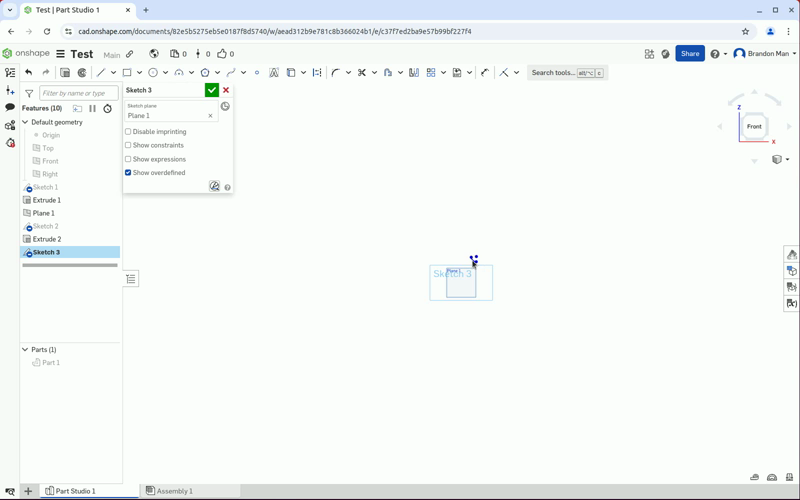
key(l)
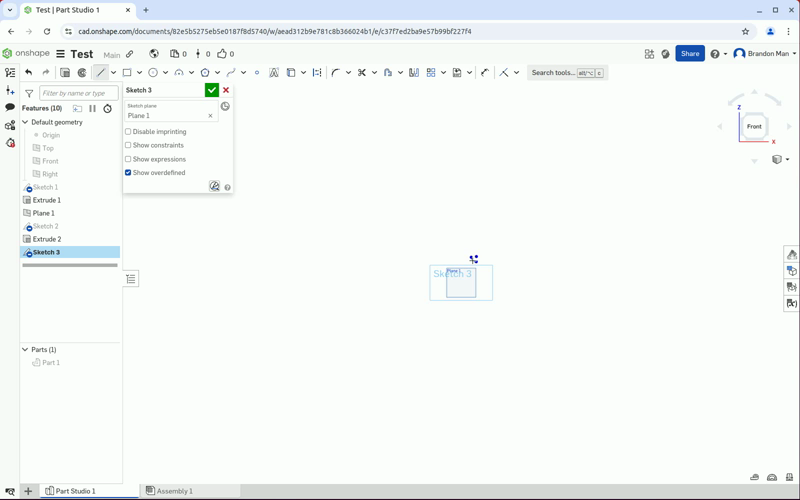
mouse_move(476, 261)
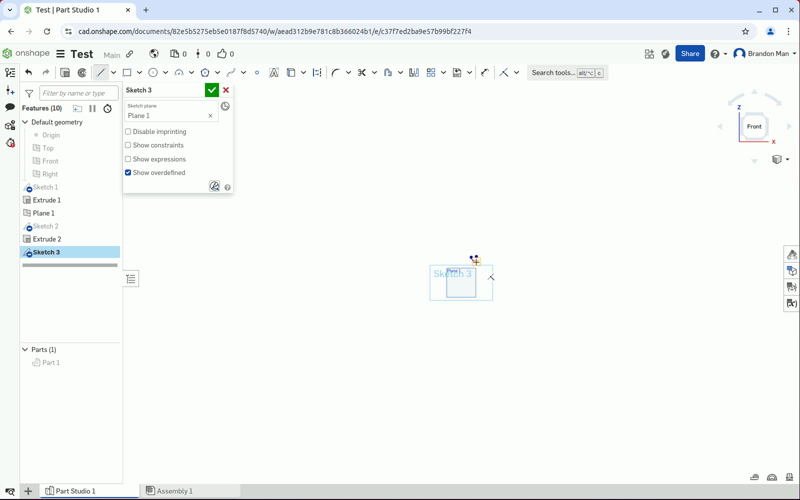
scroll(6)
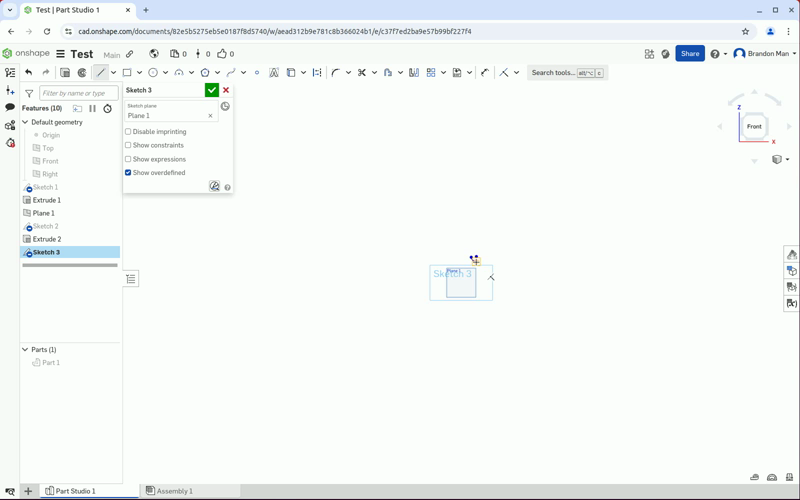
scroll(6)
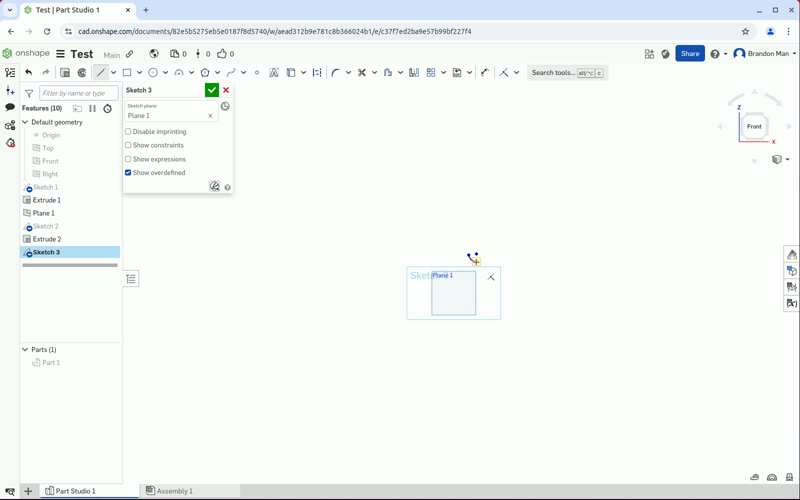
scroll(6)
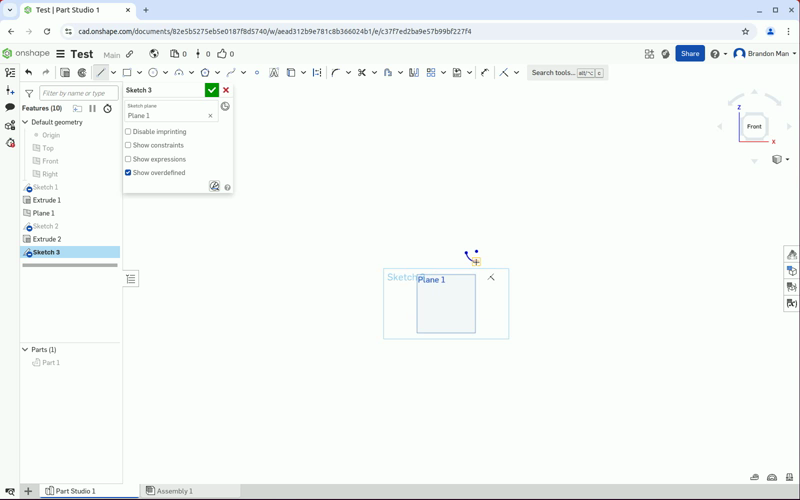
scroll(6)
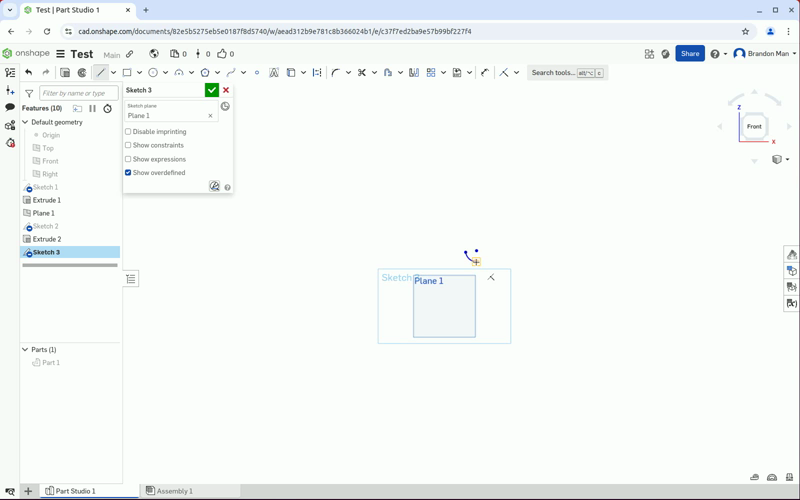
scroll(6)
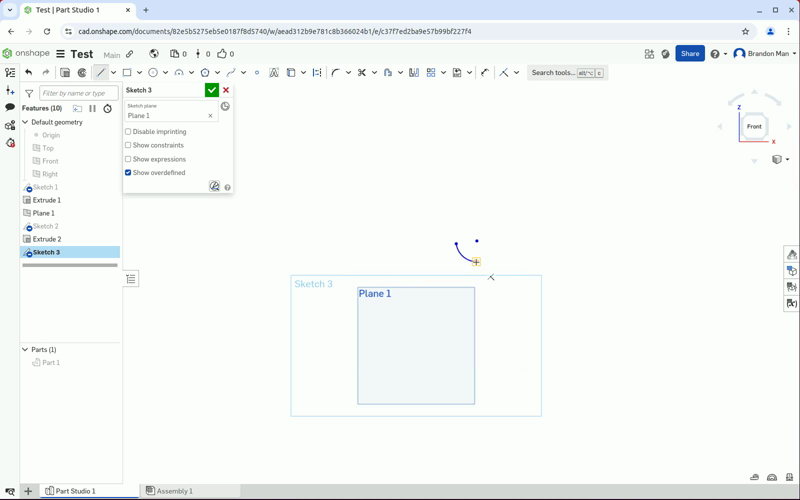
scroll(6)
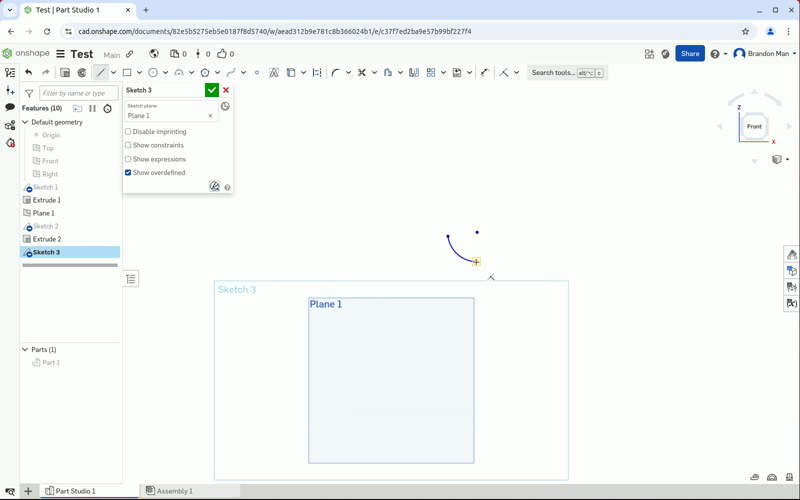
scroll(6)
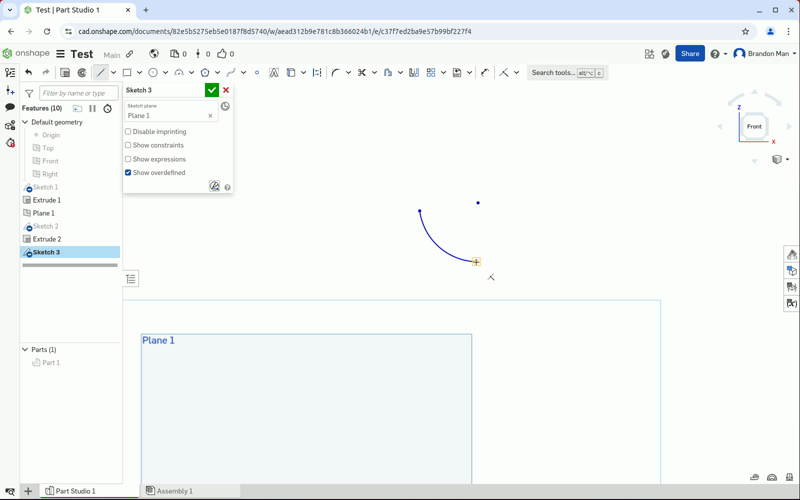
click(476, 261)
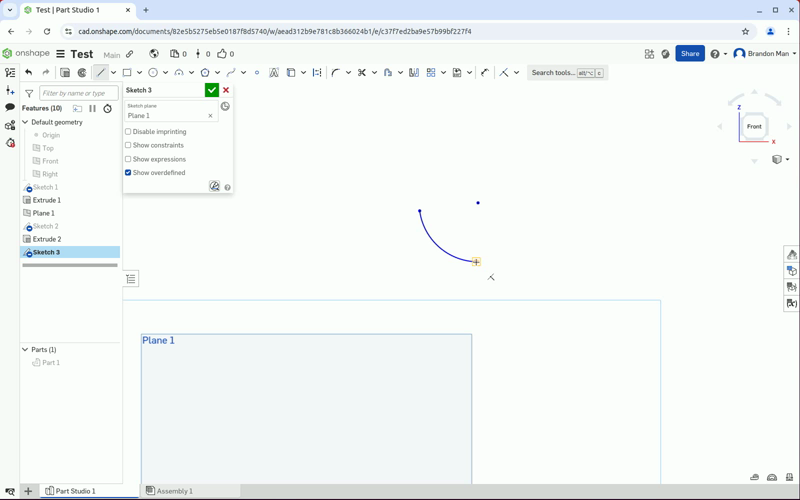
scroll(-6)
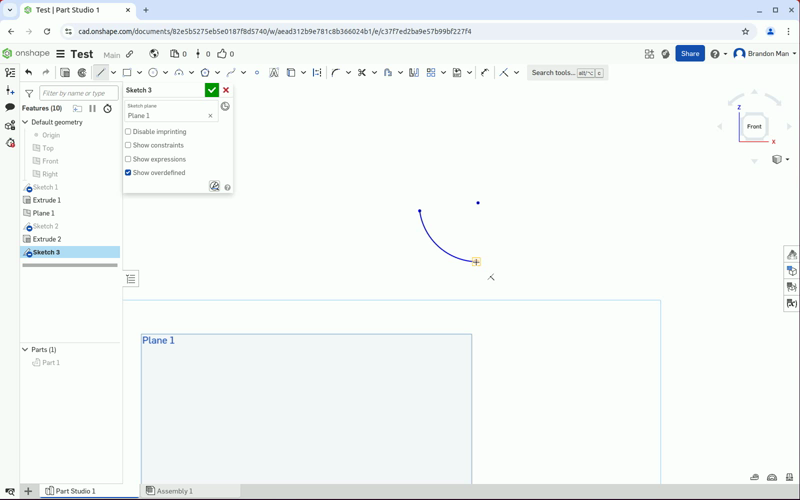
scroll(-6)
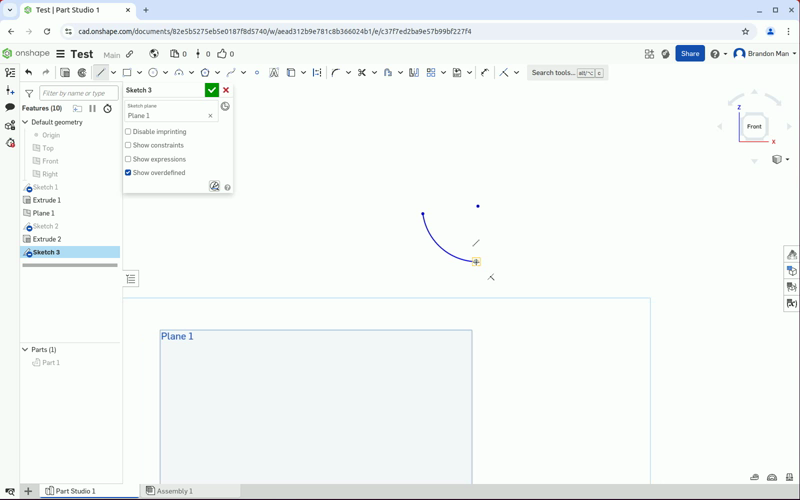
scroll(-6)
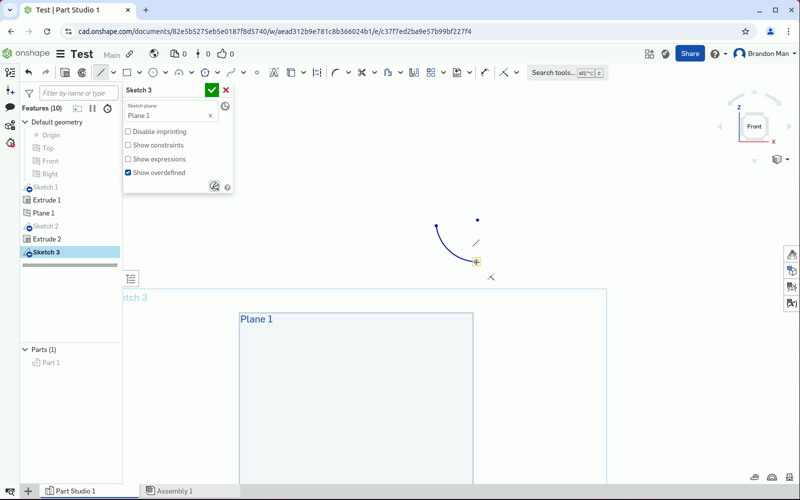
scroll(-6)
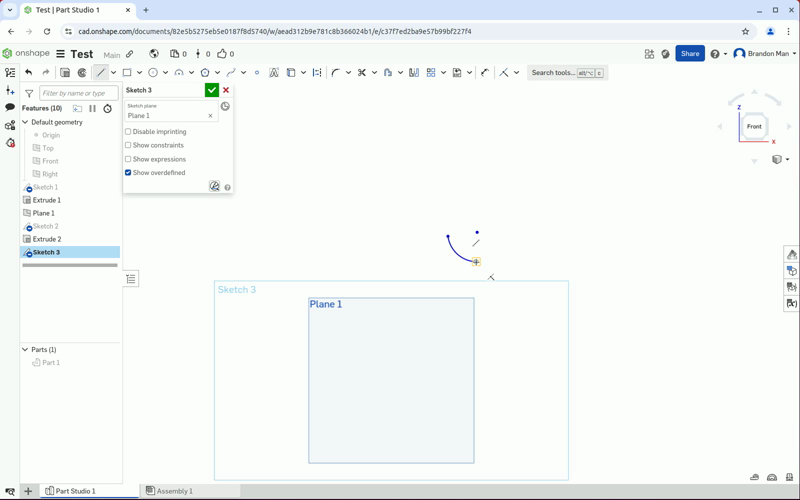
scroll(-6)
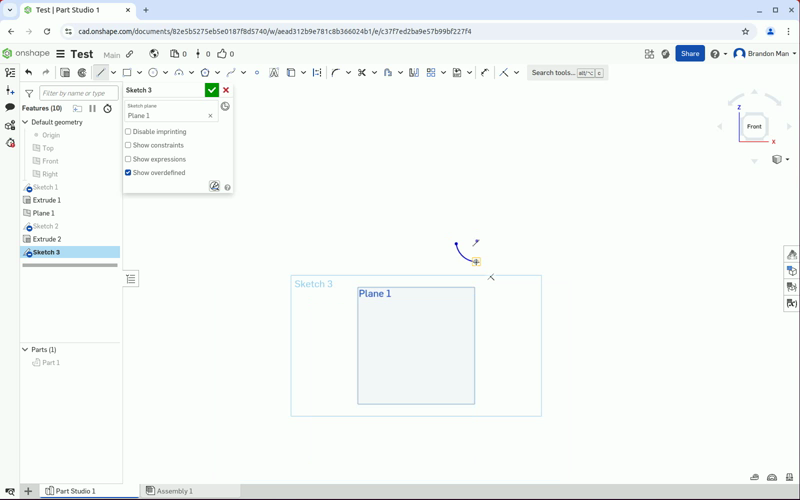
scroll(-6)
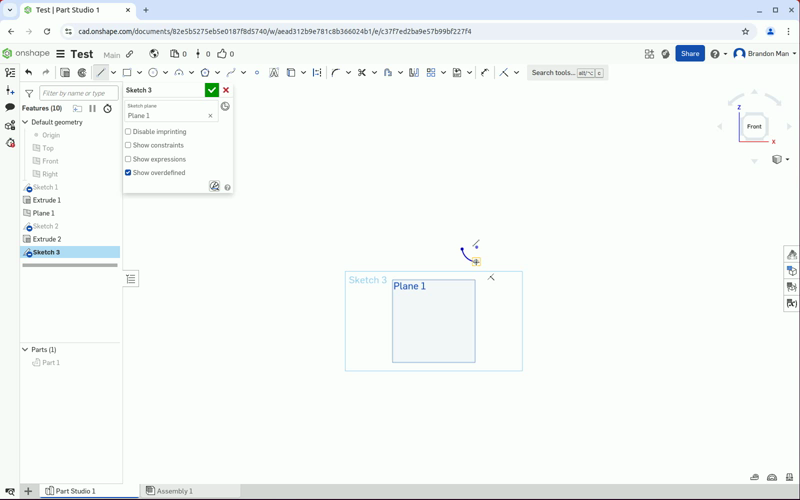
scroll(-6)
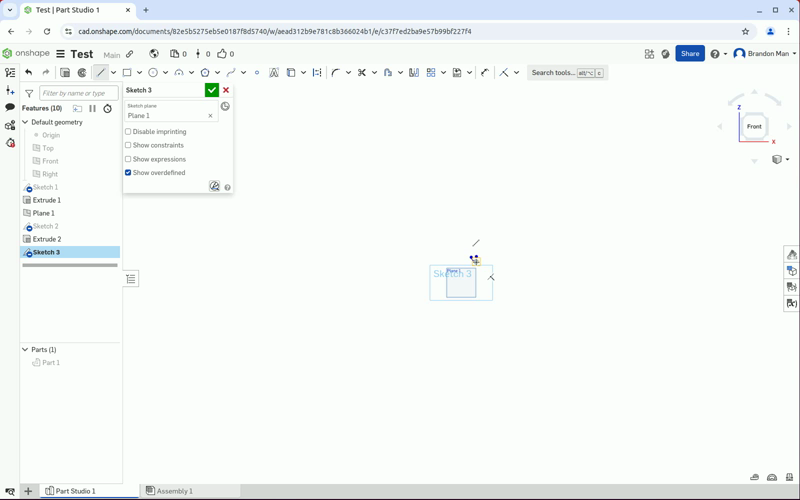
key_down(shift)
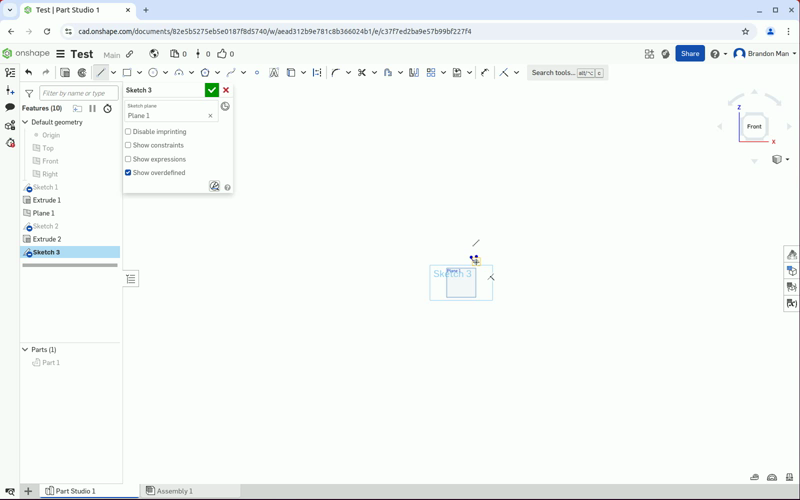
mouse_move(506, 261)
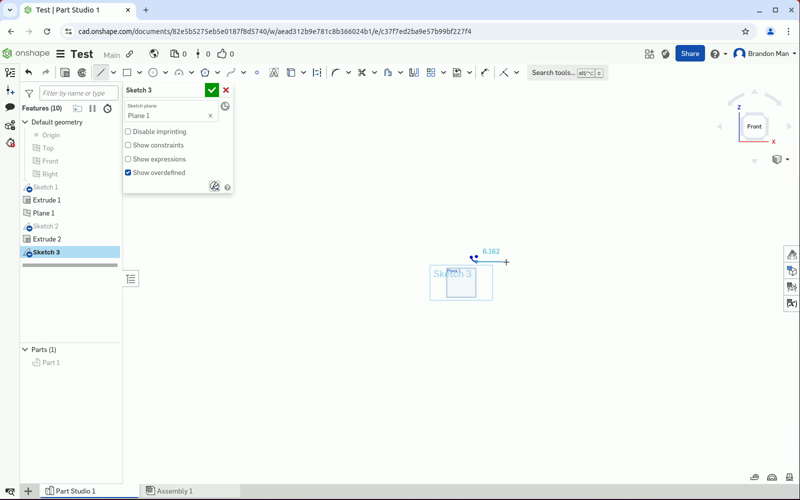
mouse_move(530, 261)
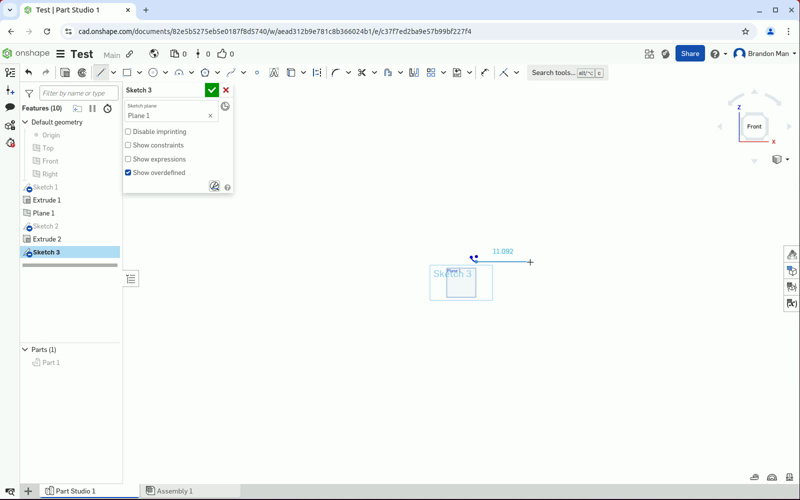
click(530, 261)
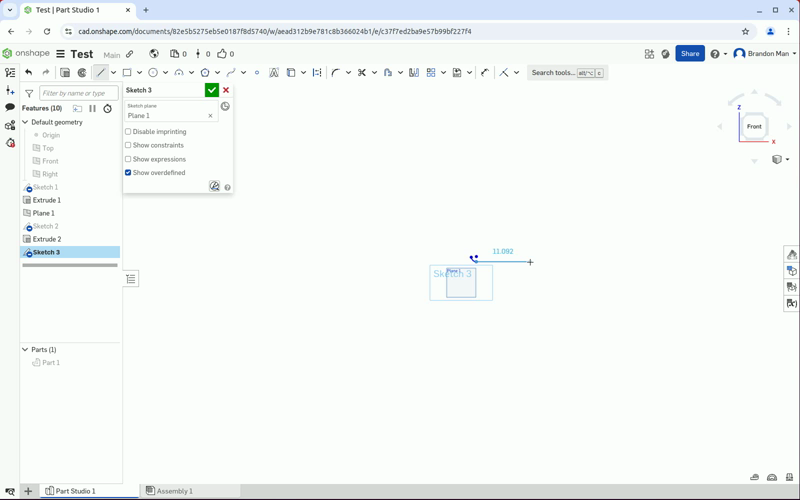
key_up(shift)
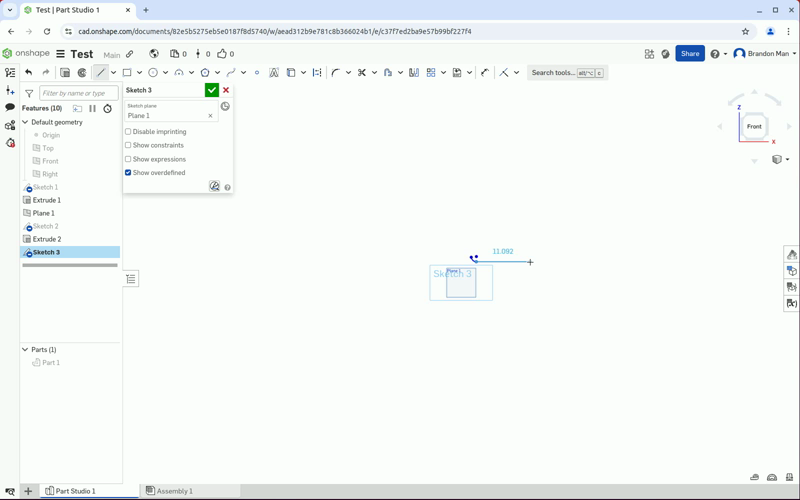
key(esc)
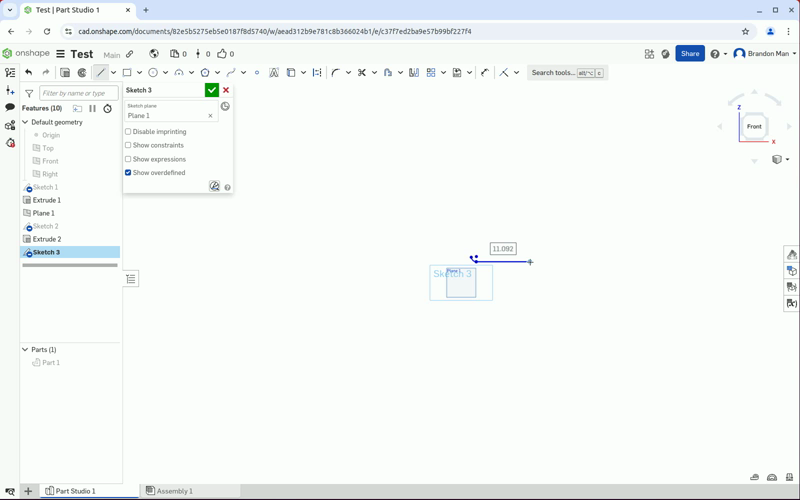
key(a)
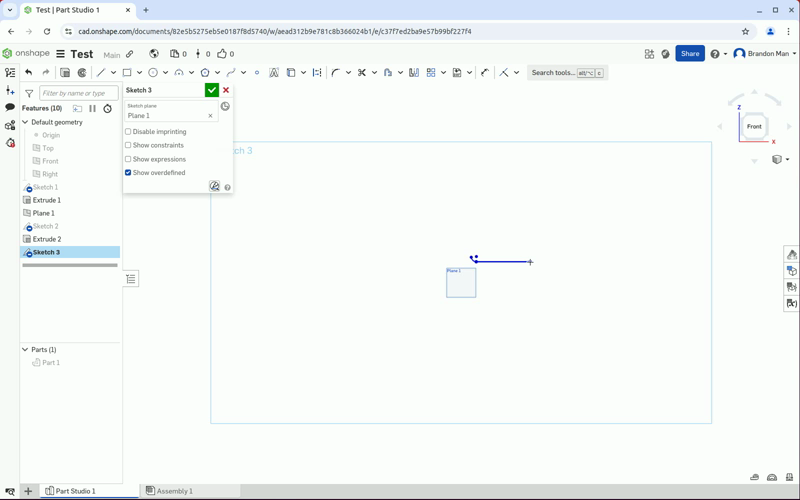
mouse_move(530, 261)
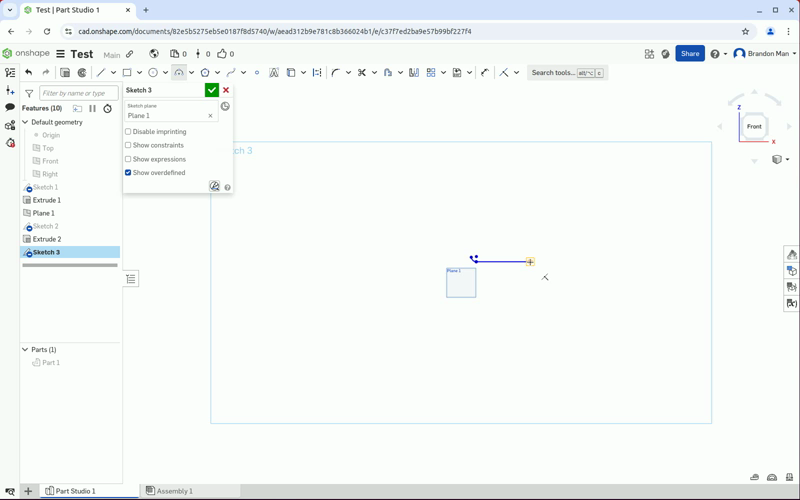
click(530, 261)
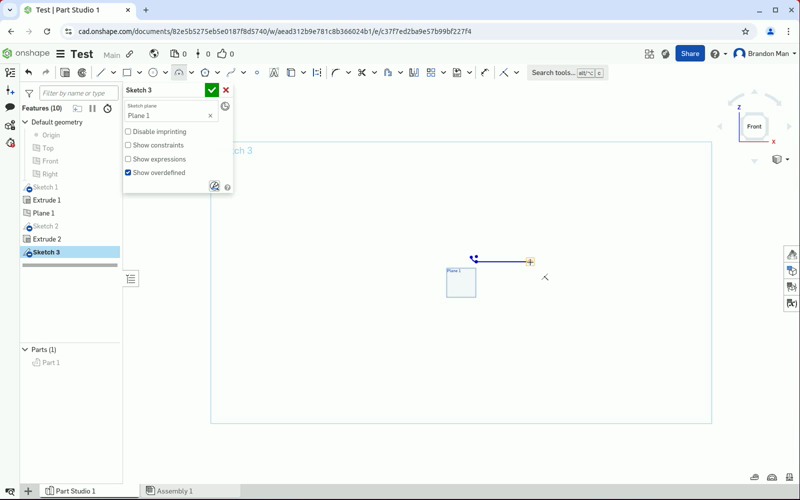
key_down(shift)
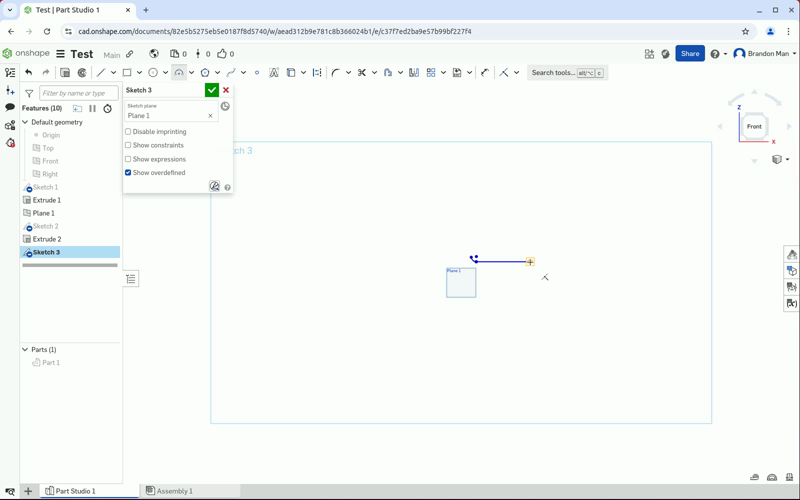
mouse_move(535, 257)
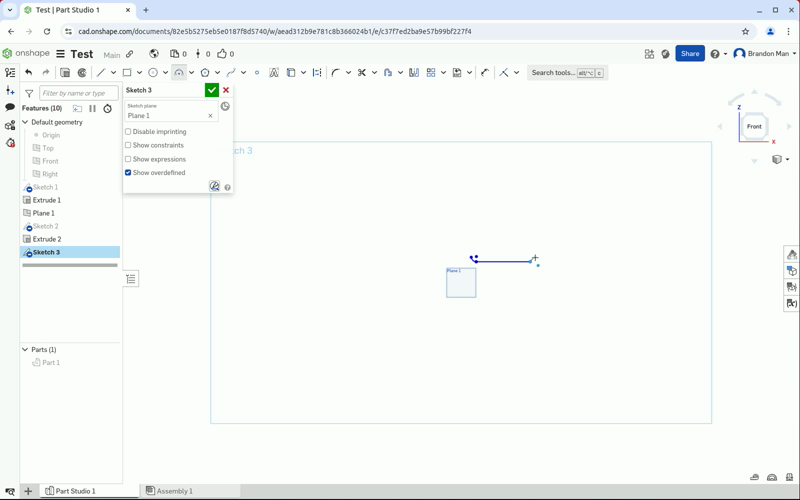
scroll(6)
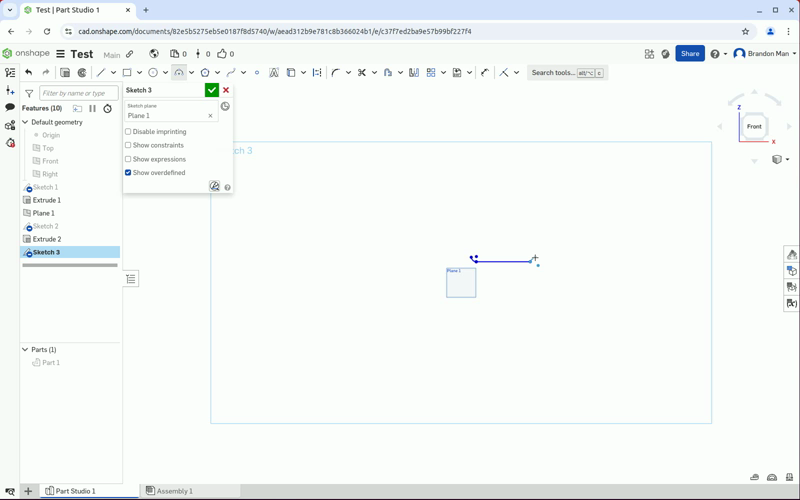
scroll(6)
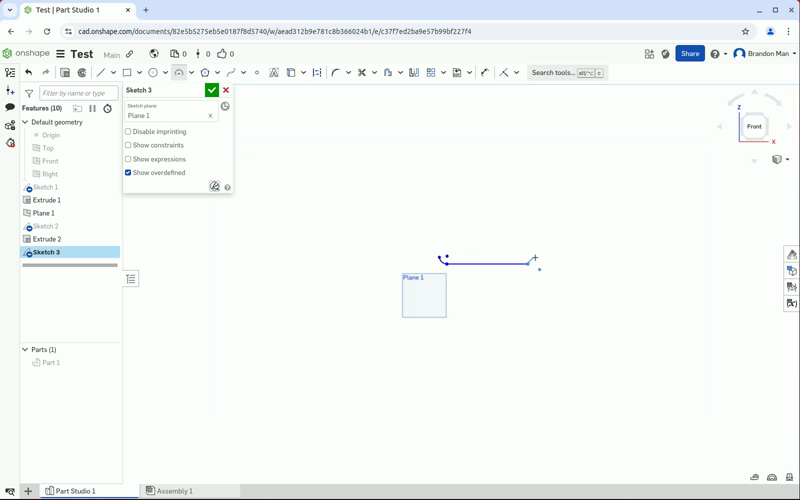
scroll(6)
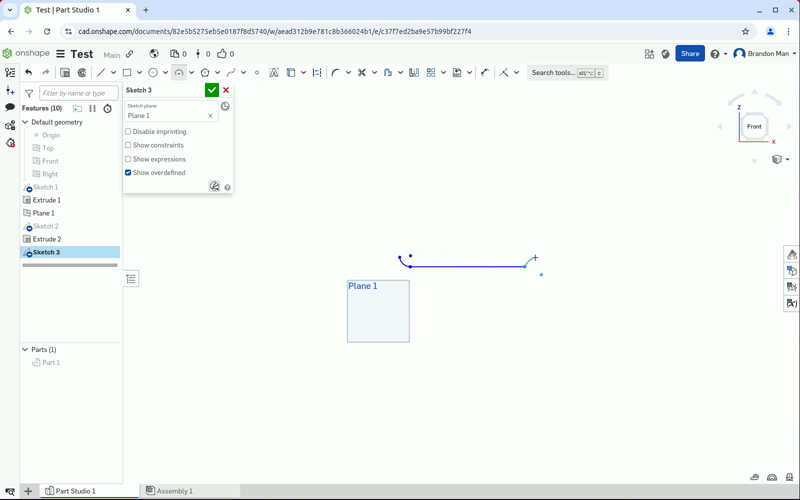
scroll(6)
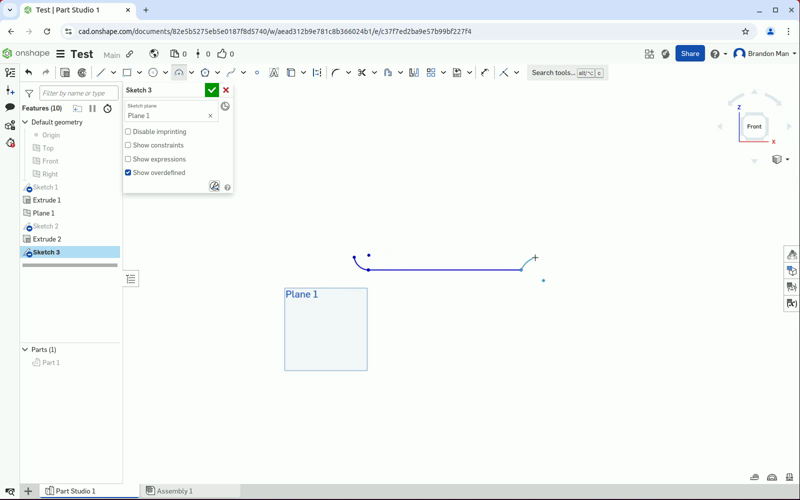
scroll(6)
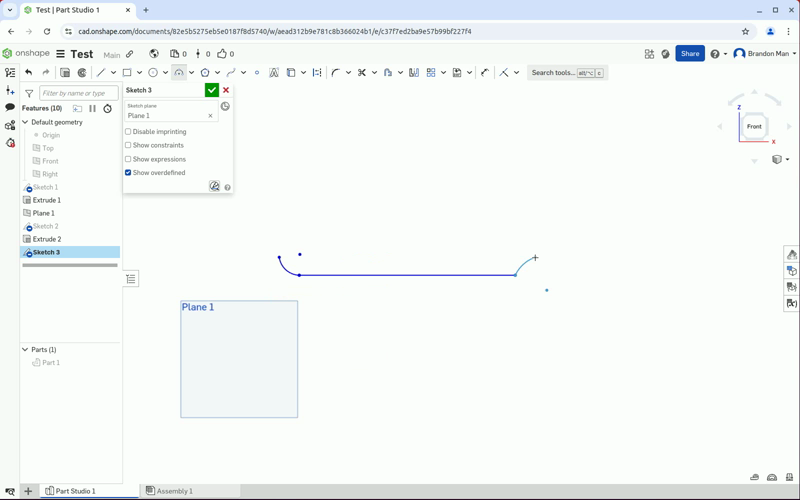
scroll(6)
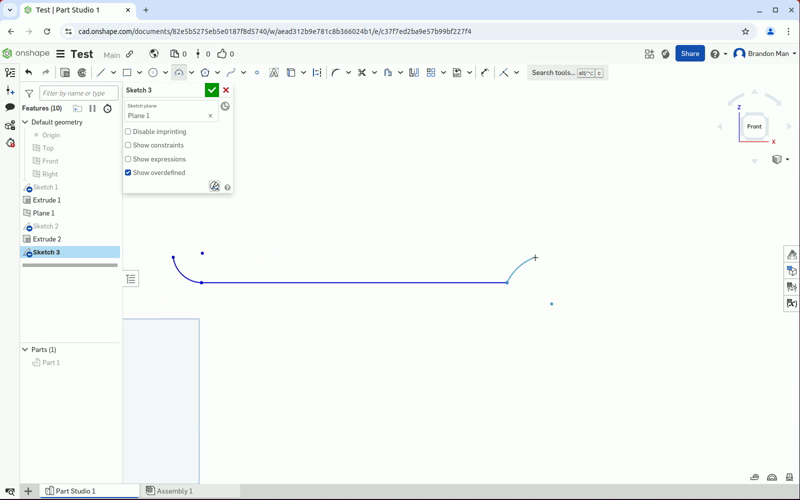
scroll(6)
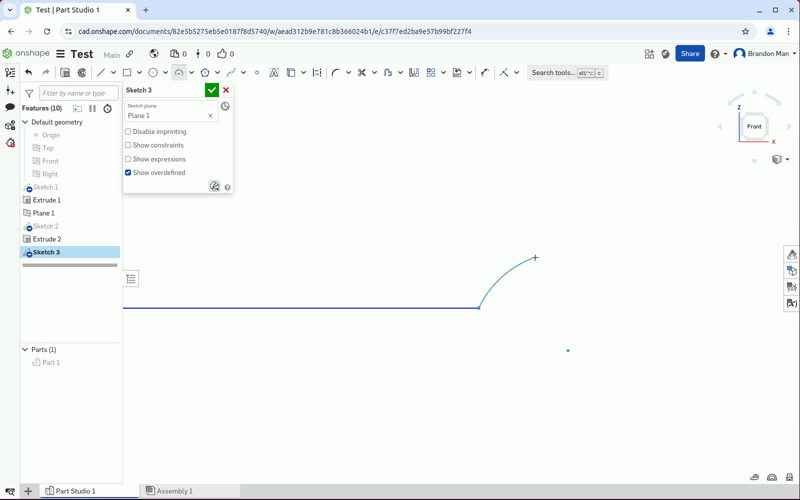
click(535, 257)
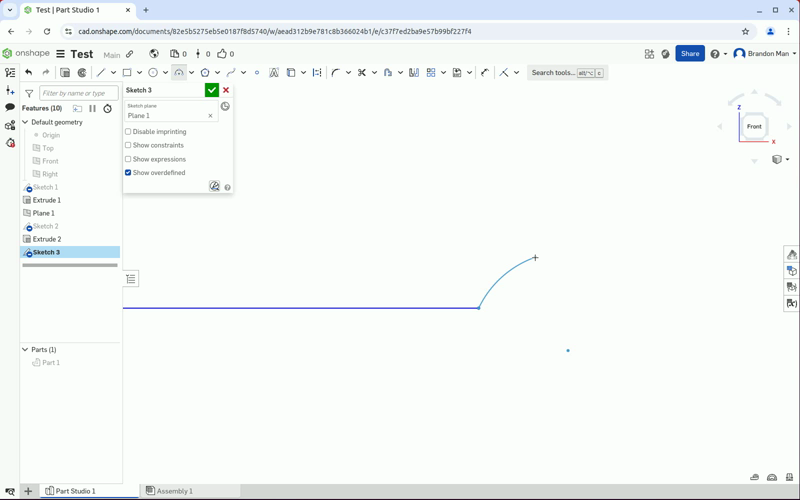
scroll(-6)
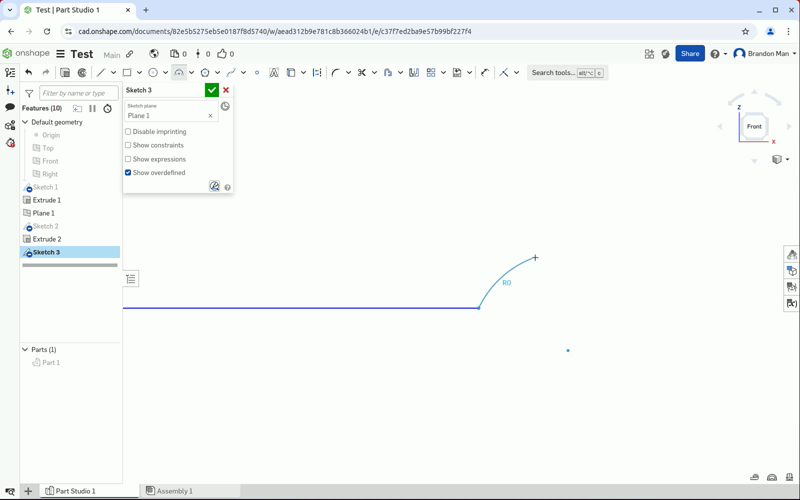
scroll(-6)
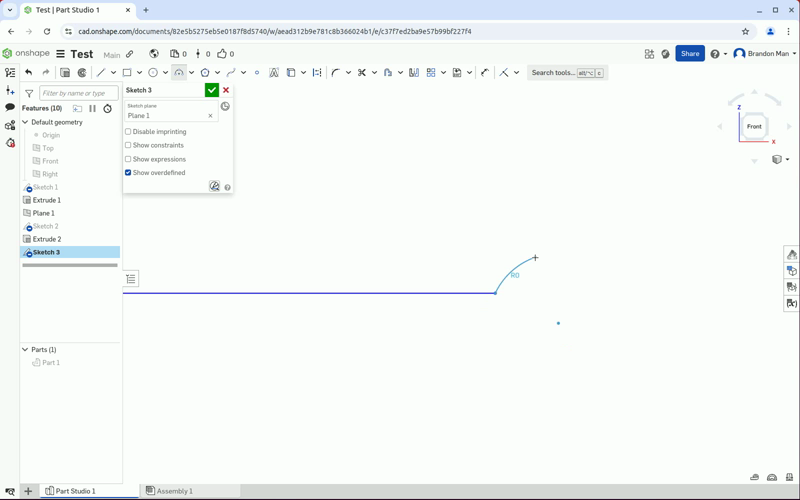
scroll(-6)
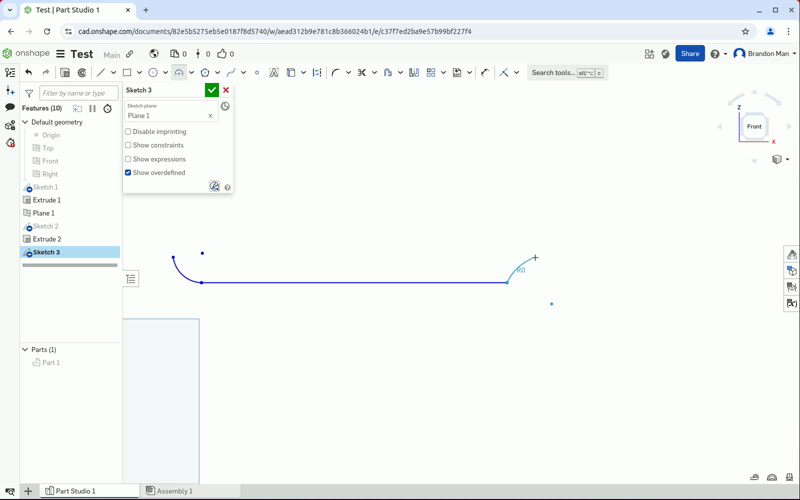
scroll(-6)
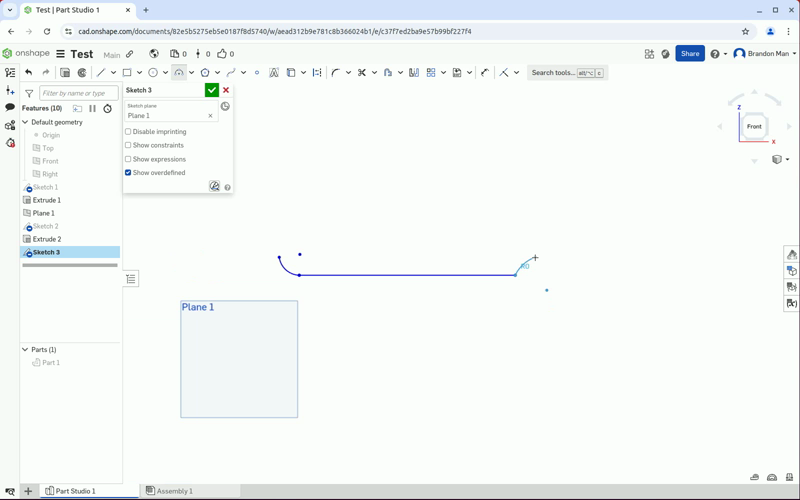
scroll(-6)
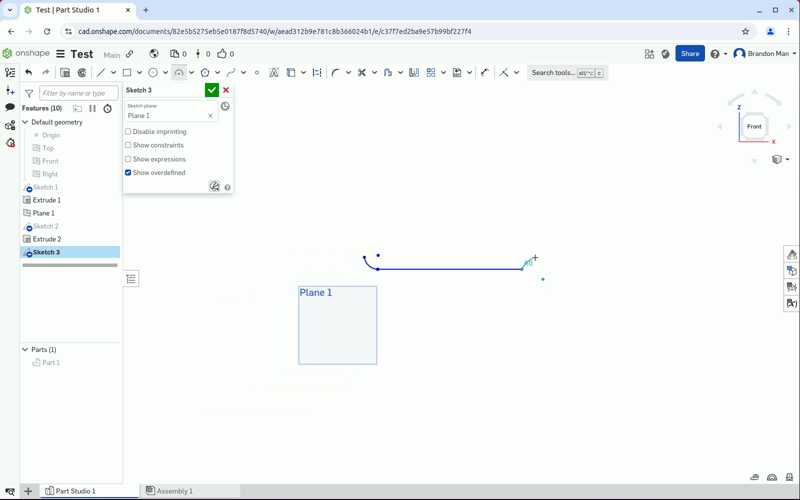
scroll(-6)
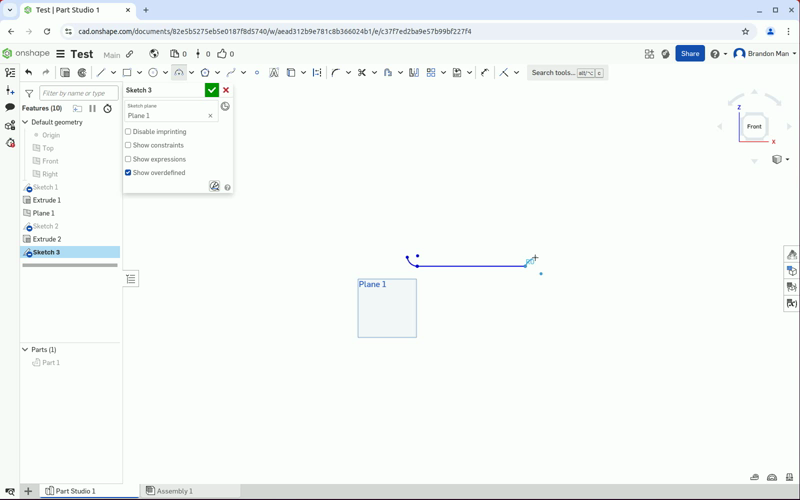
scroll(-6)
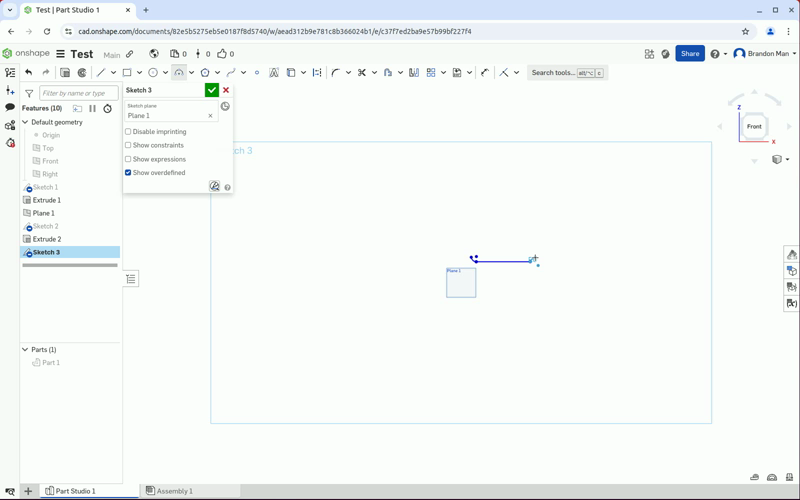
mouse_move(533, 260)
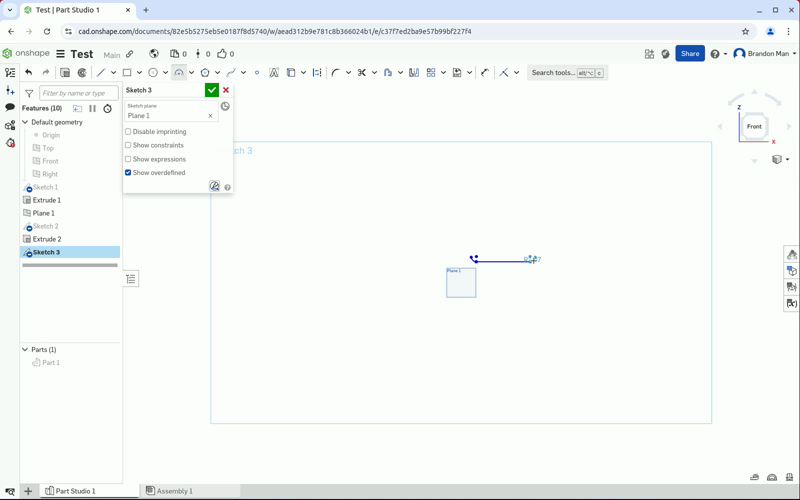
scroll(6)
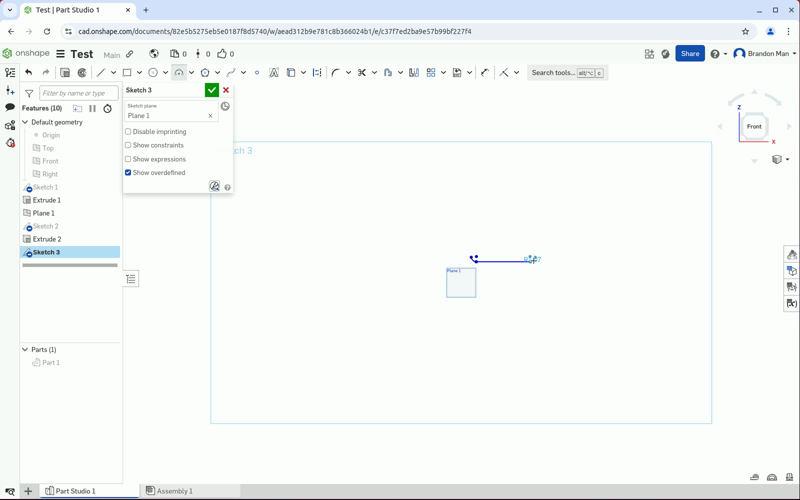
scroll(6)
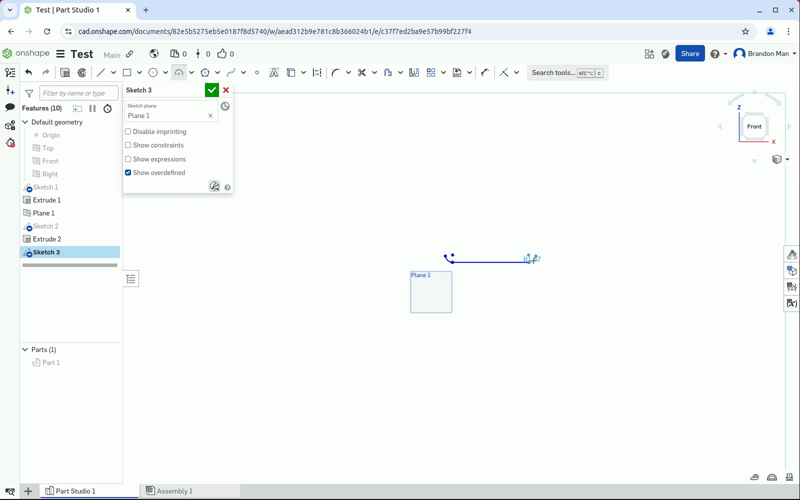
scroll(6)
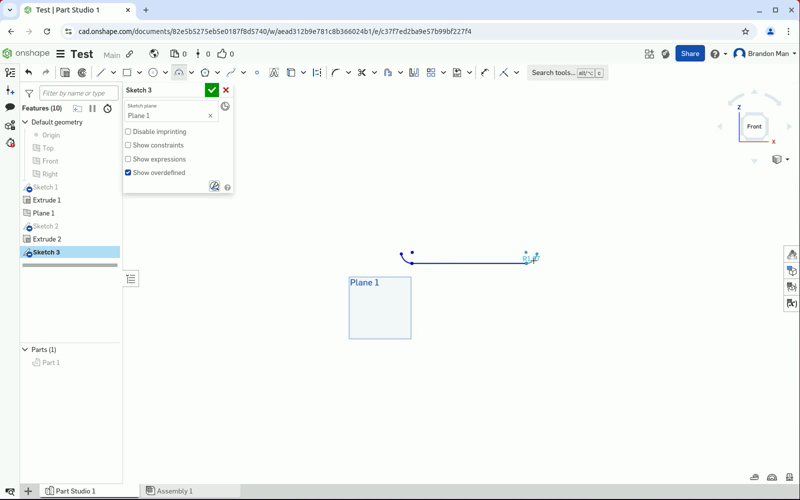
scroll(6)
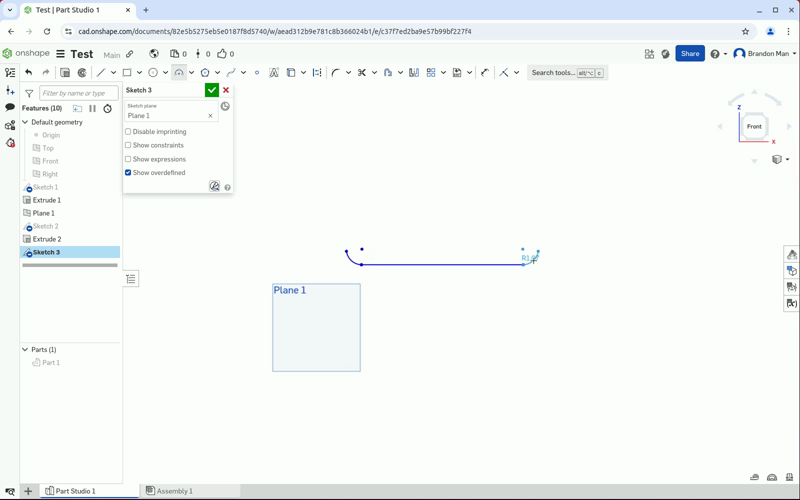
scroll(6)
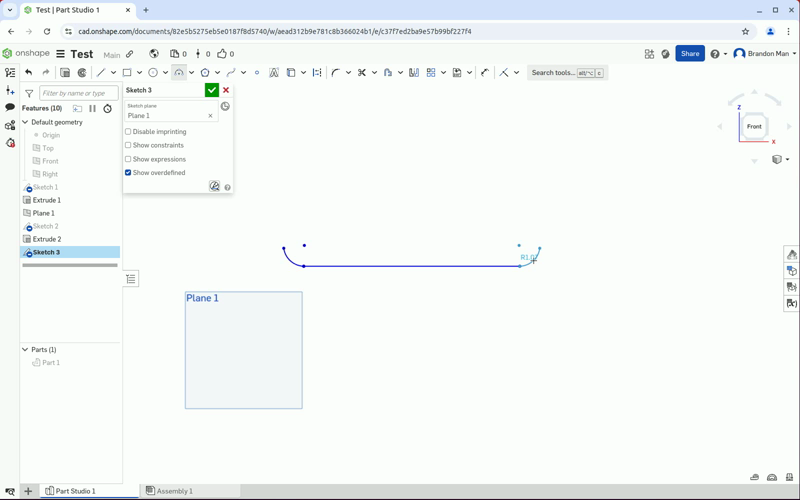
scroll(6)
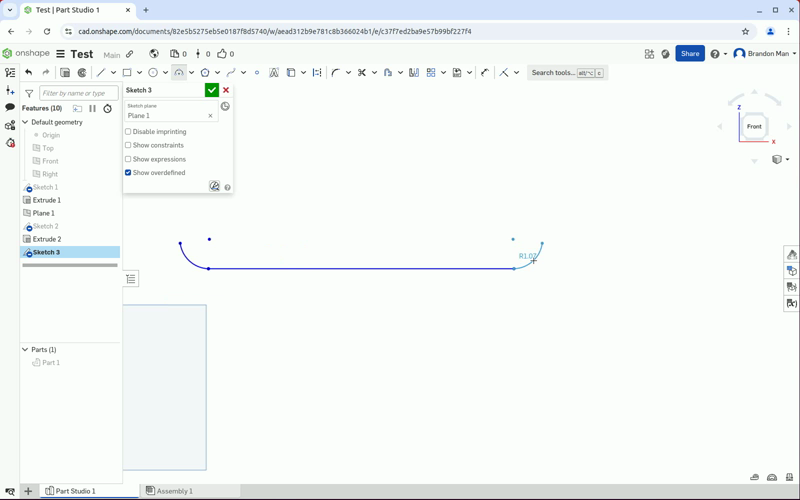
scroll(6)
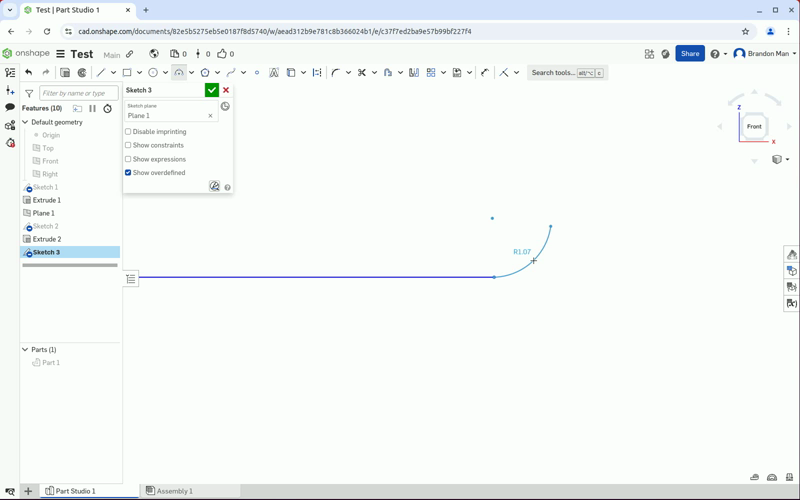
click(533, 260)
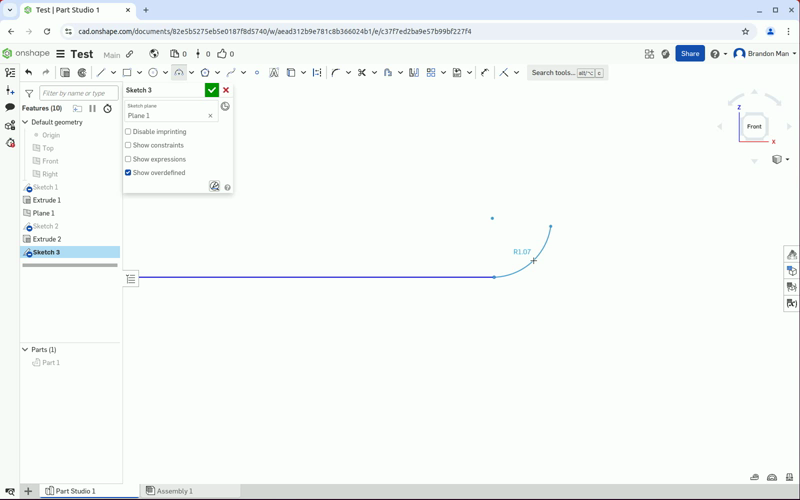
scroll(-6)
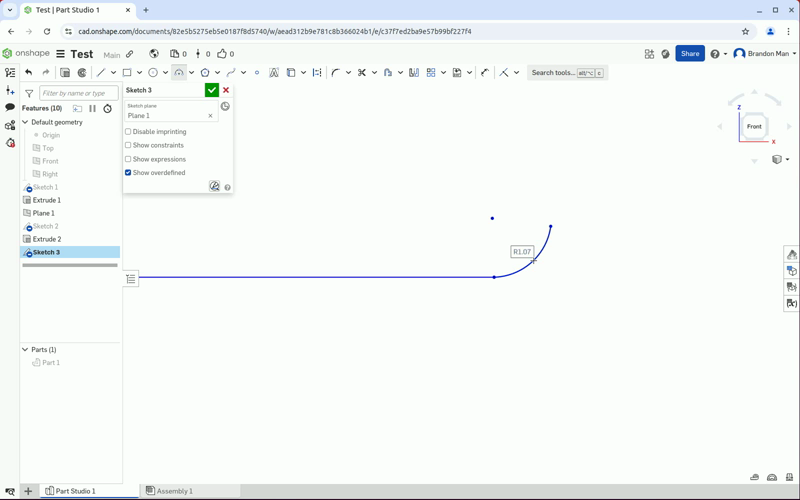
scroll(-6)
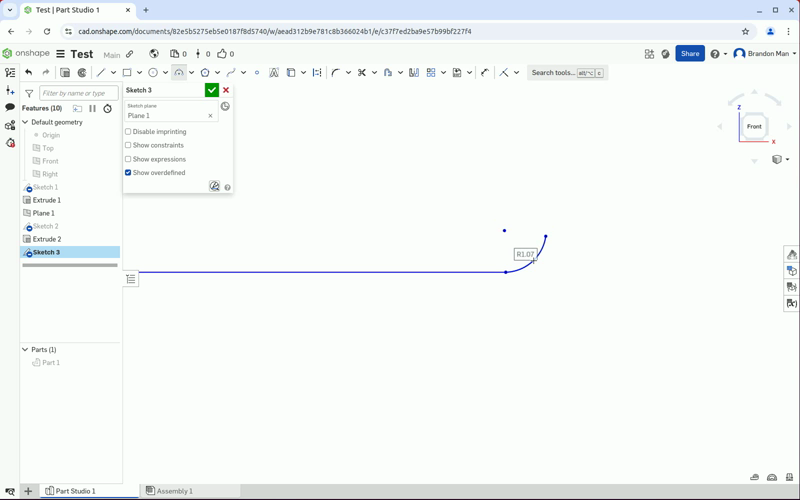
scroll(-6)
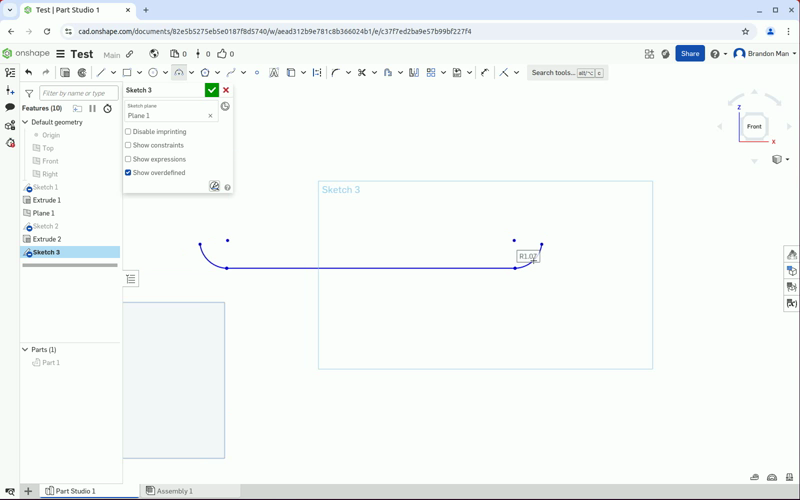
scroll(-6)
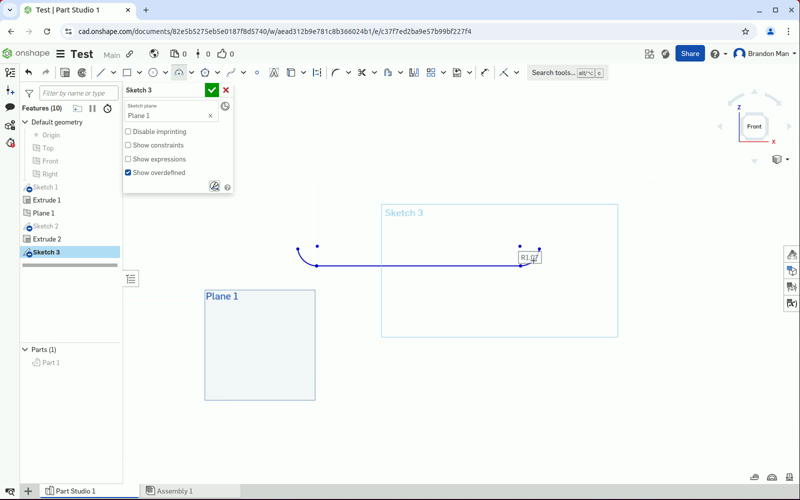
scroll(-6)
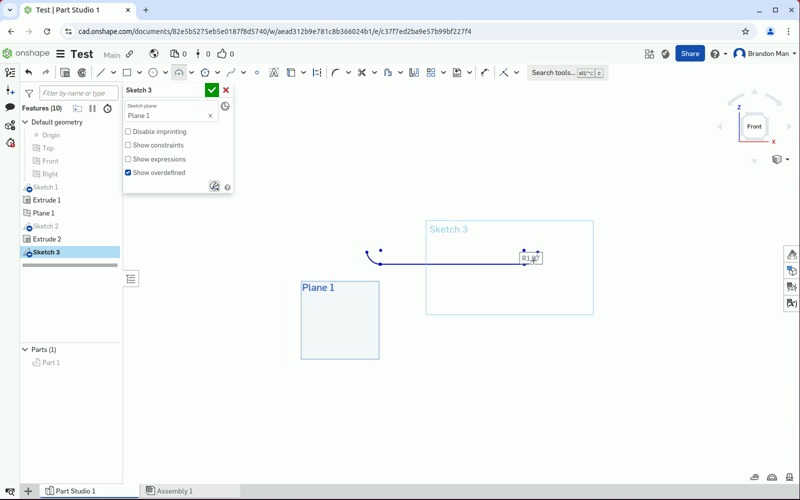
scroll(-6)
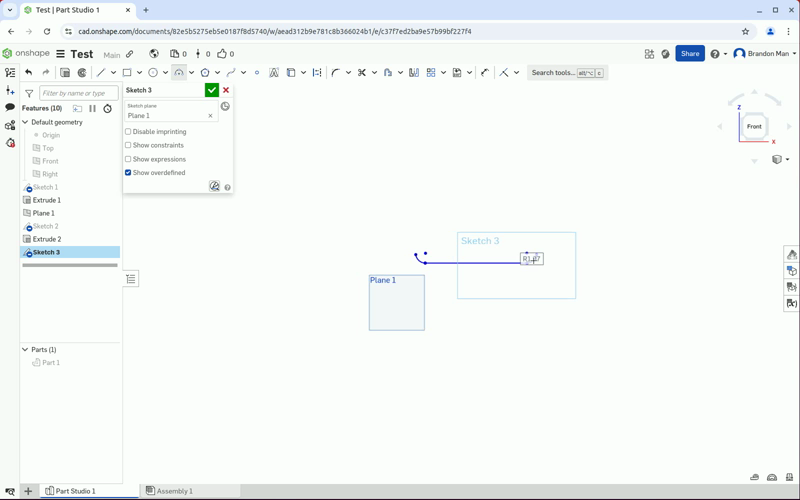
scroll(-6)
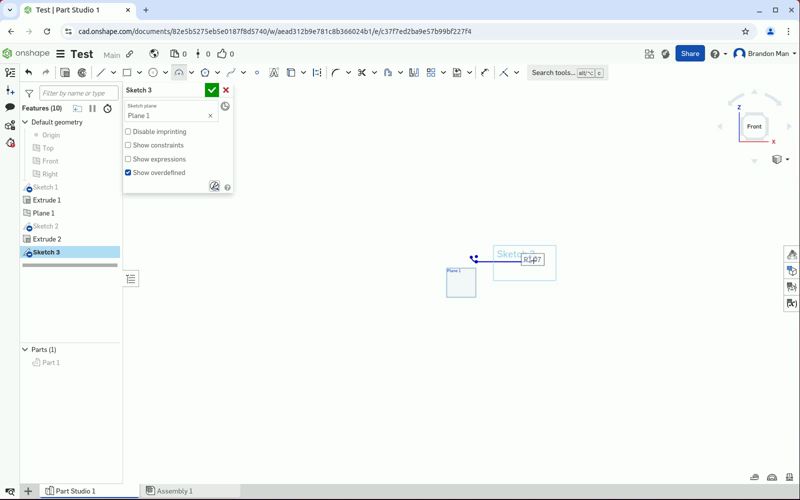
key_up(shift)
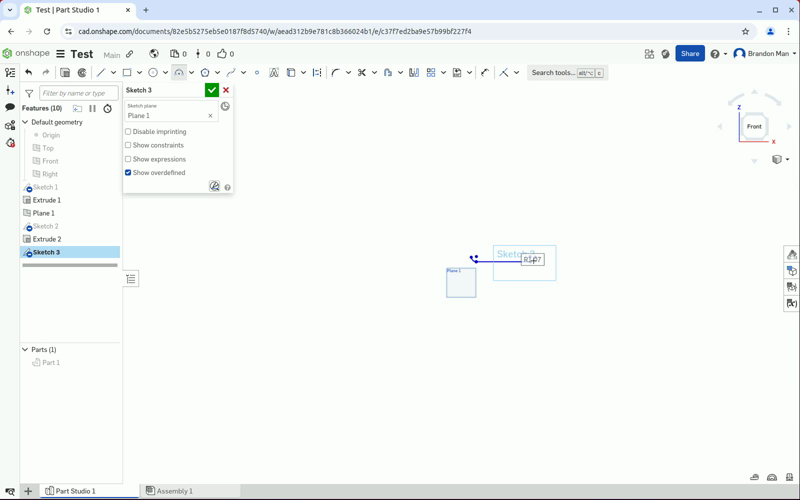
key(esc)
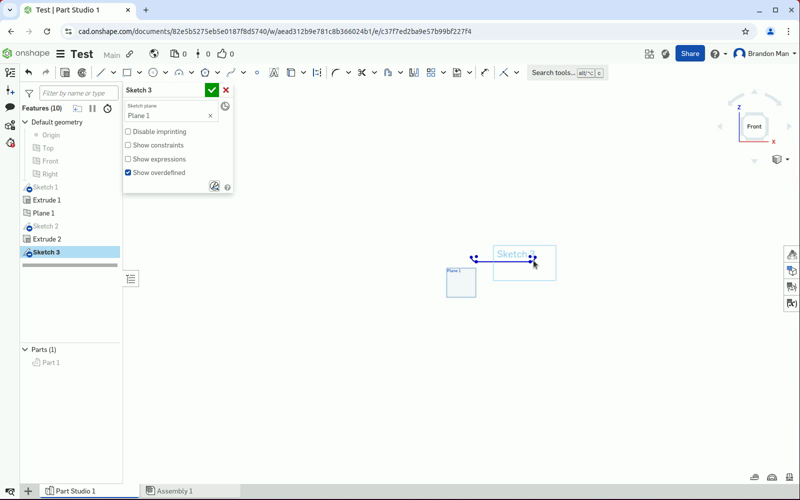
key(l)
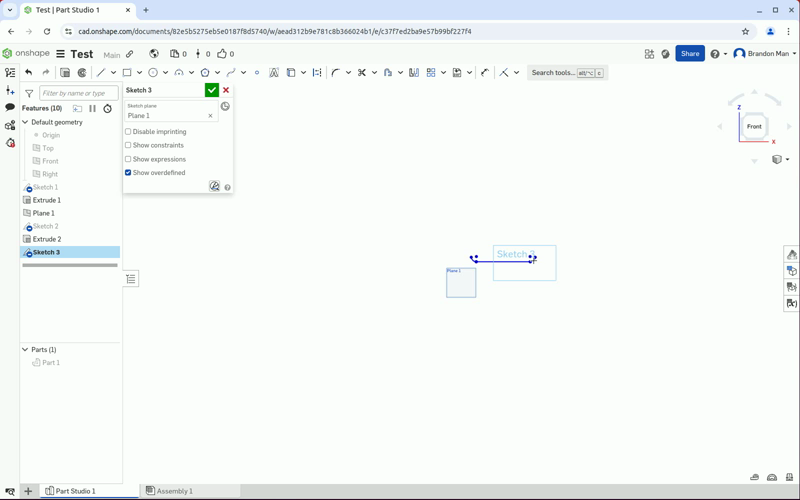
mouse_move(535, 257)
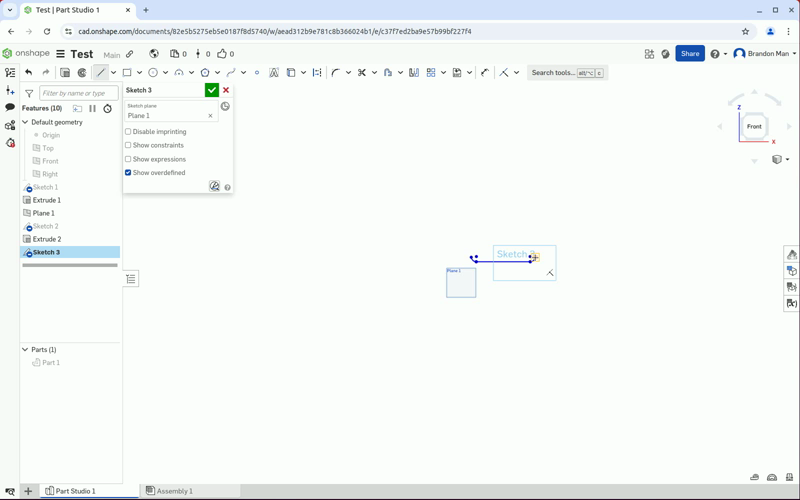
scroll(6)
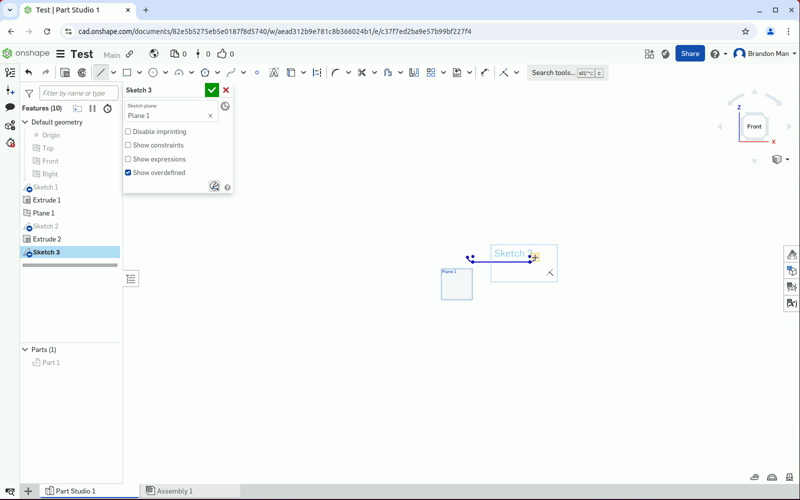
scroll(6)
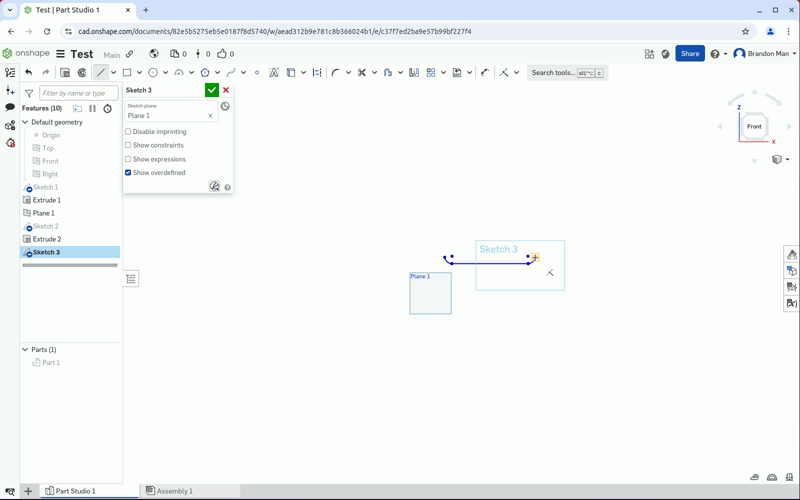
scroll(6)
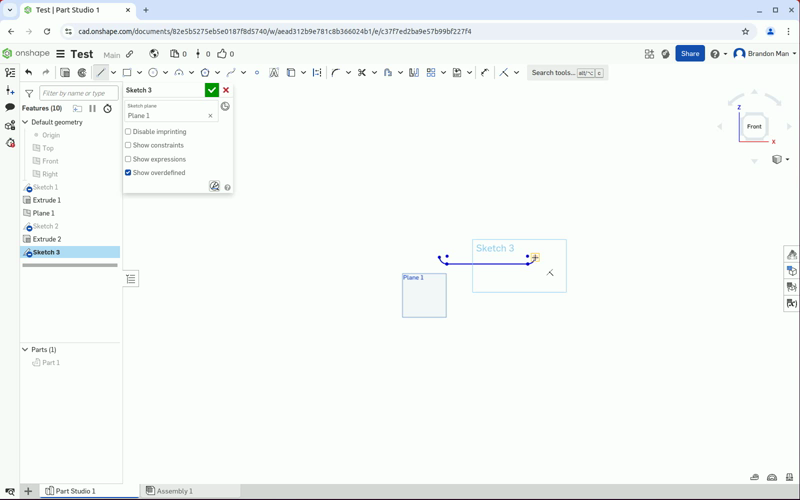
scroll(6)
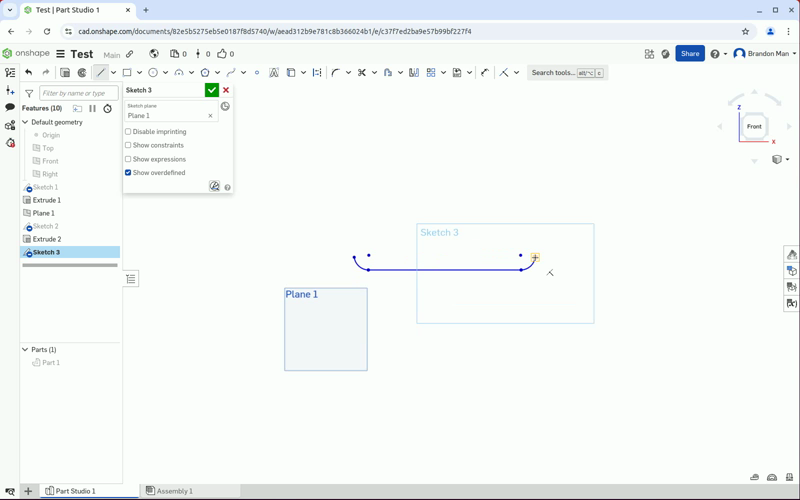
scroll(6)
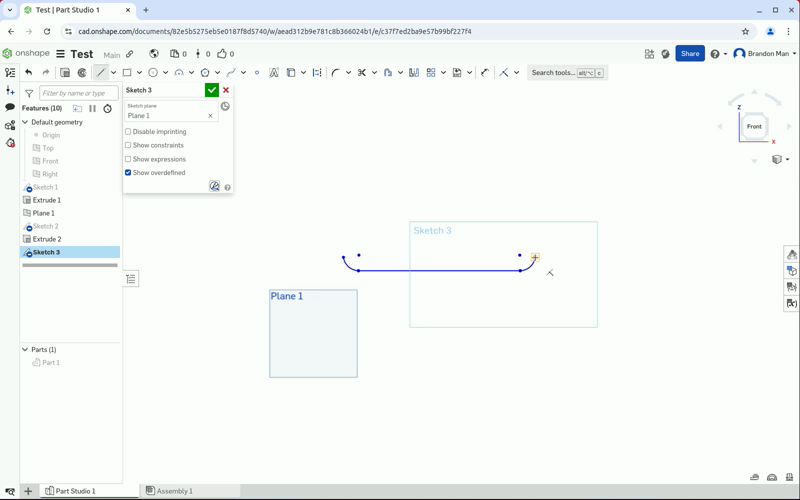
scroll(6)
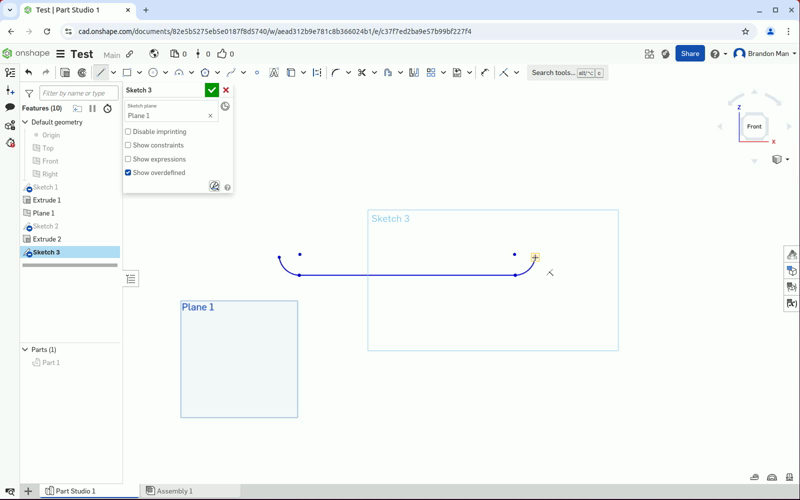
scroll(6)
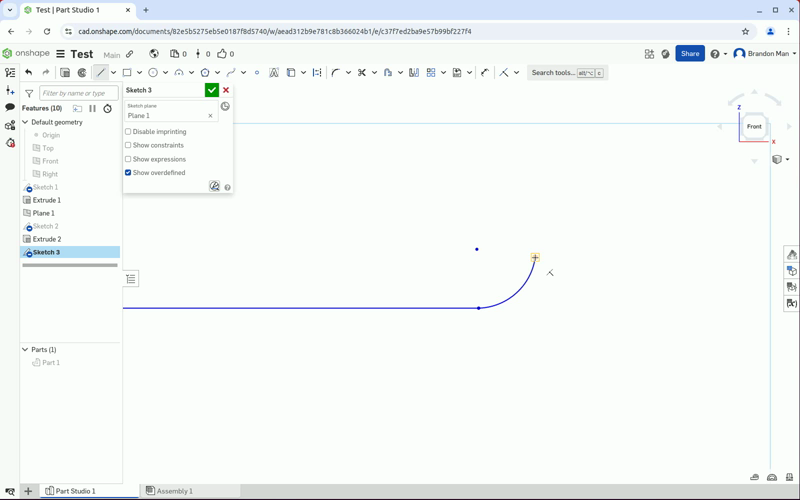
click(535, 257)
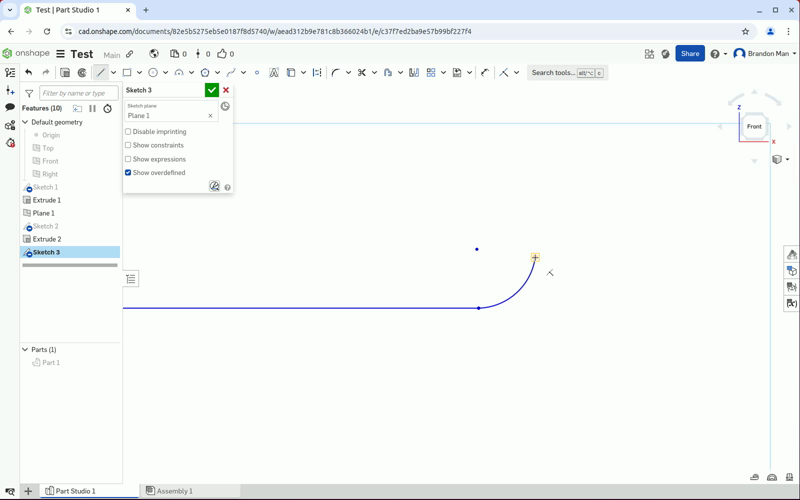
scroll(-6)
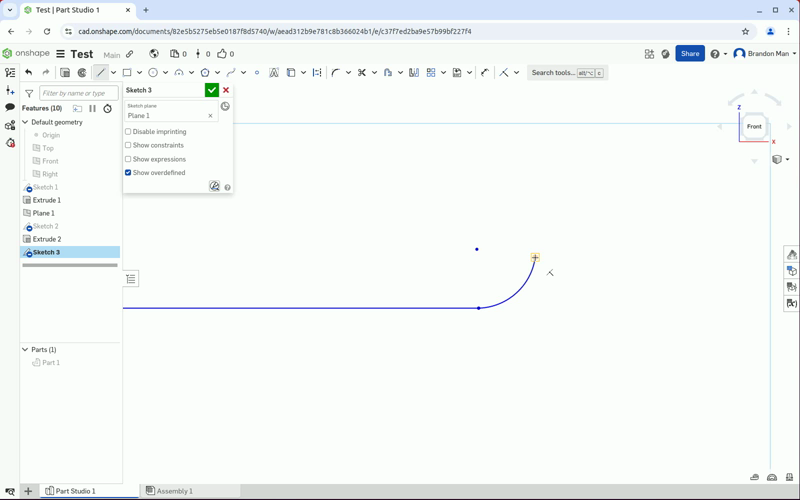
scroll(-6)
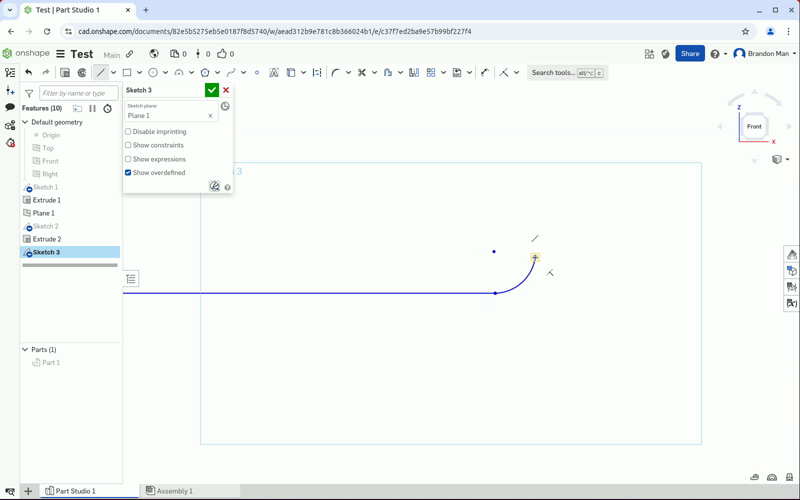
scroll(-6)
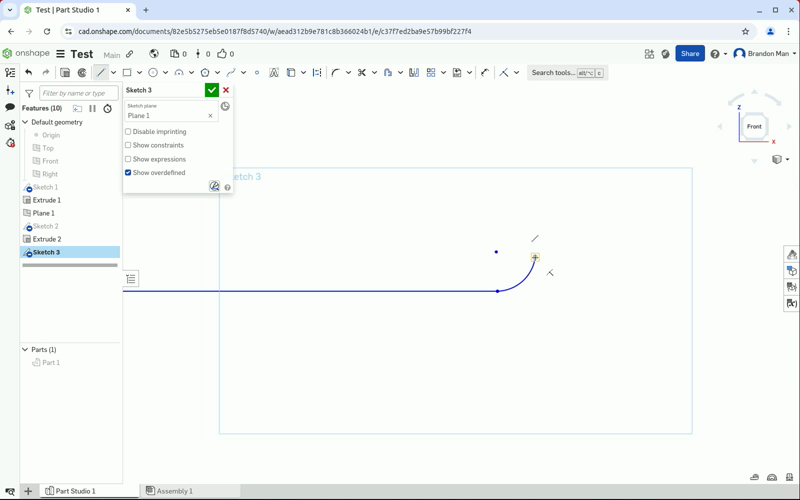
scroll(-6)
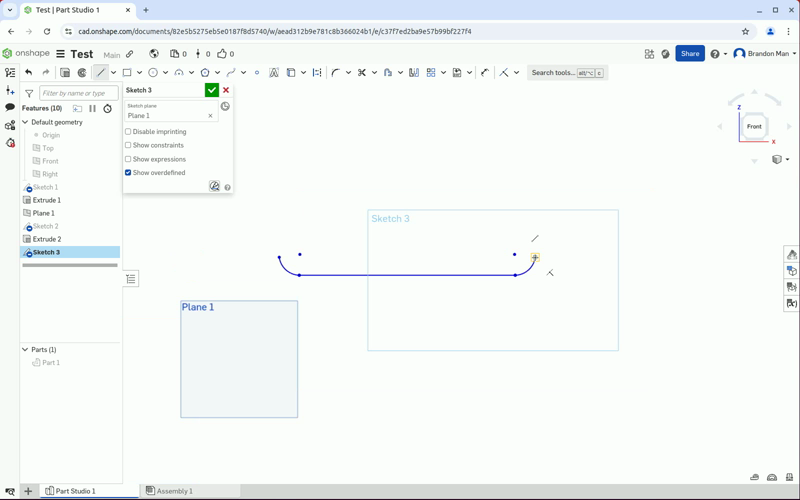
scroll(-6)
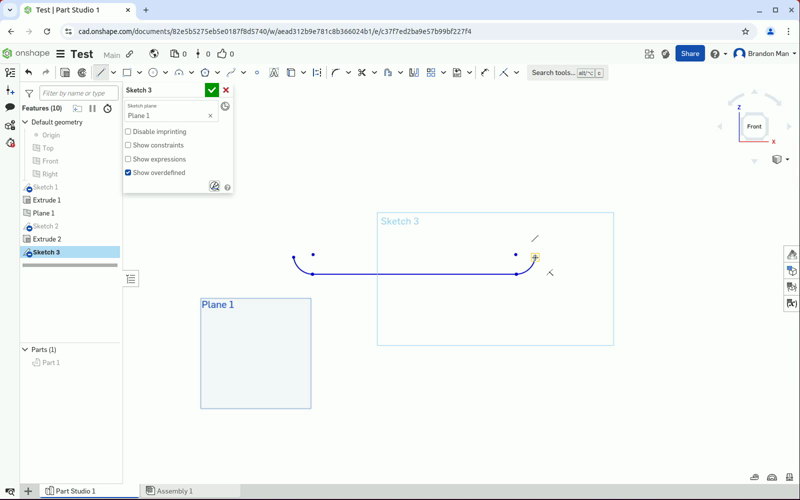
scroll(-6)
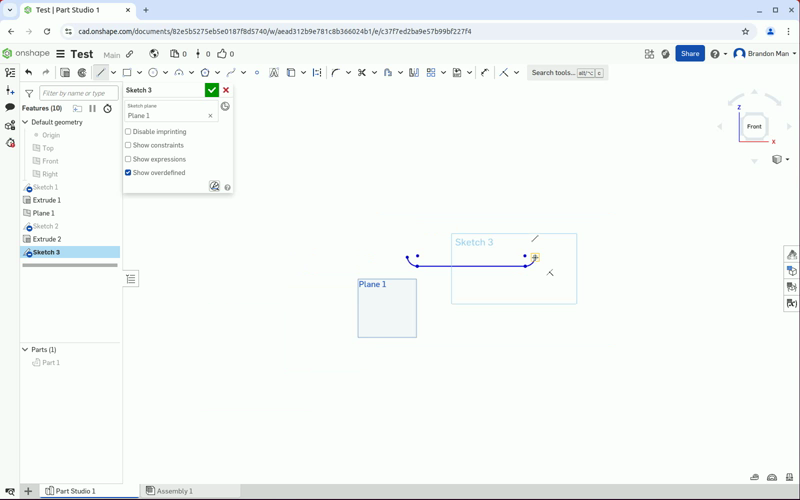
scroll(-6)
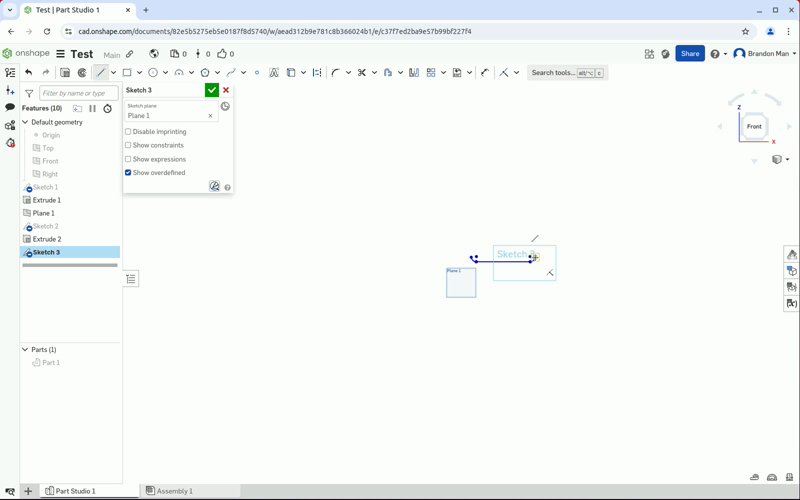
key_down(shift)
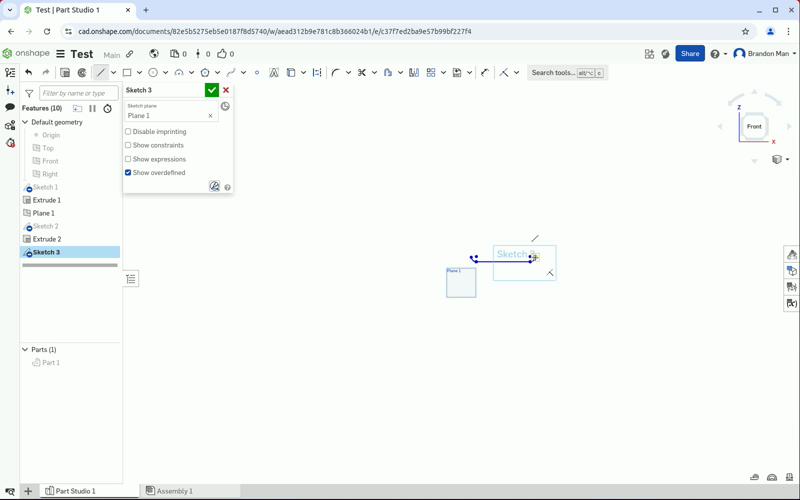
mouse_move(565, 257)
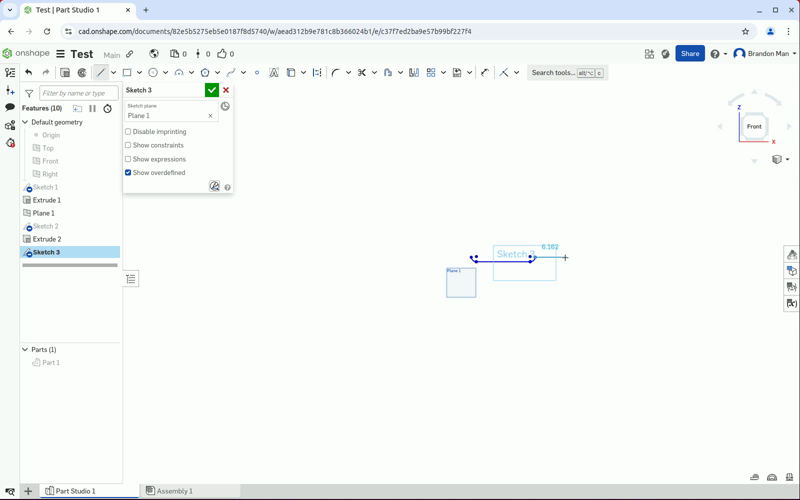
mouse_move(535, 235)
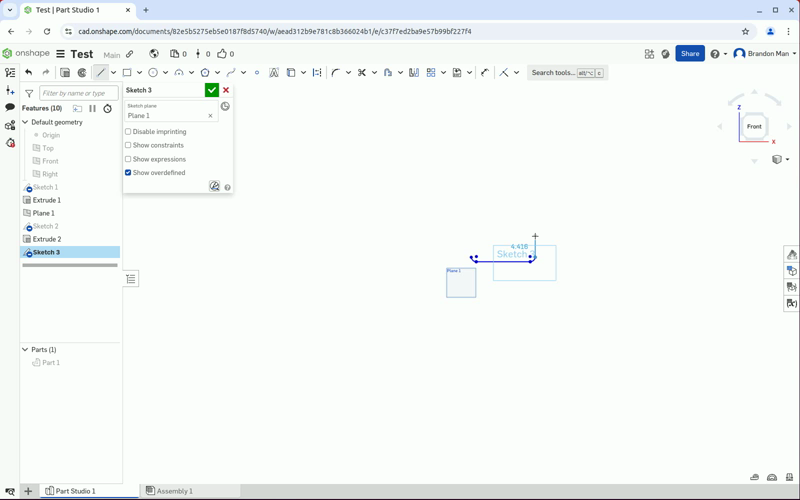
click(535, 235)
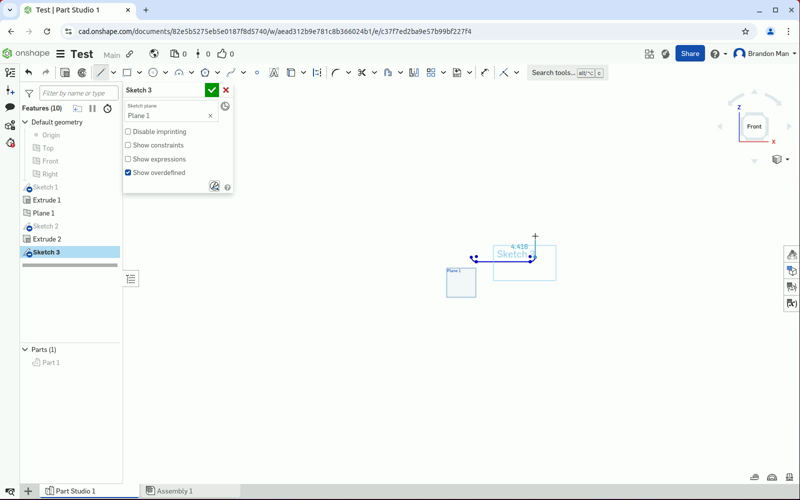
key_up(shift)
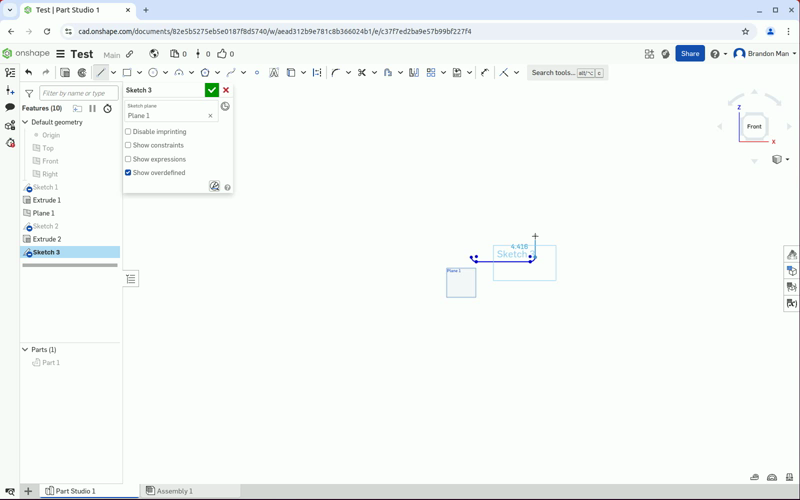
key_down(shift)
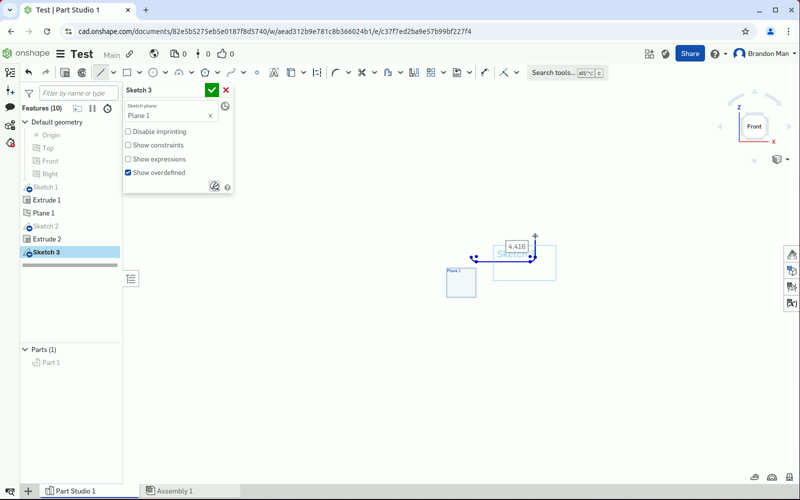
mouse_move(471, 235)
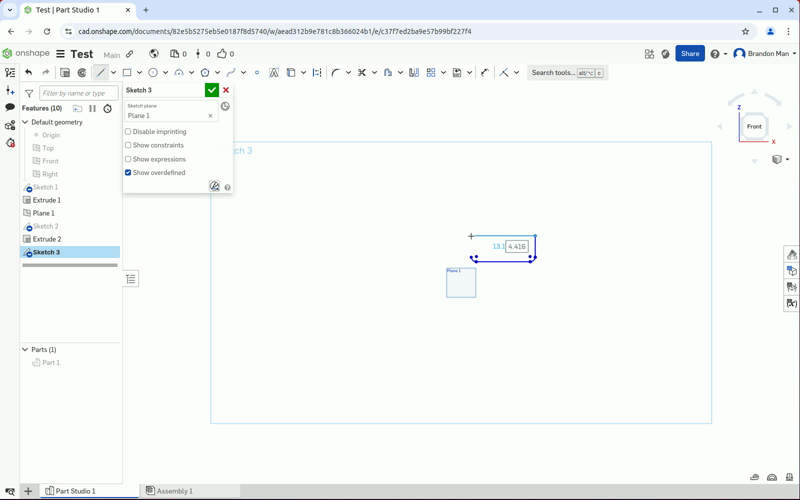
click(471, 235)
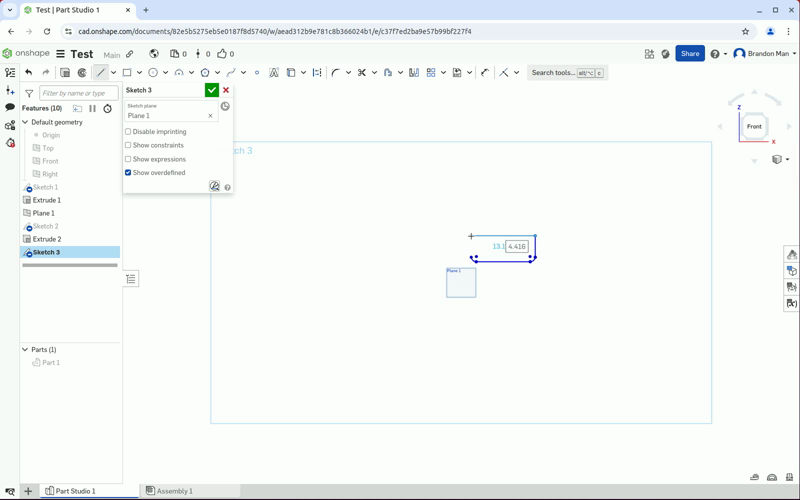
key_up(shift)
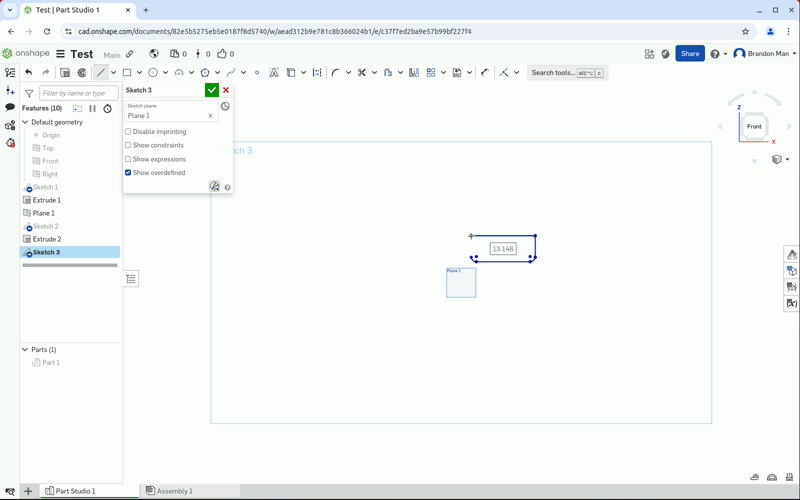
key_down(shift)
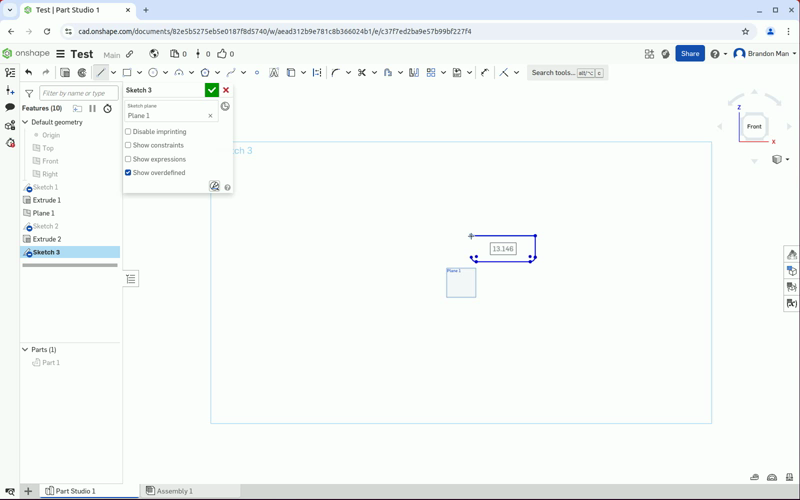
mouse_move(501, 235)
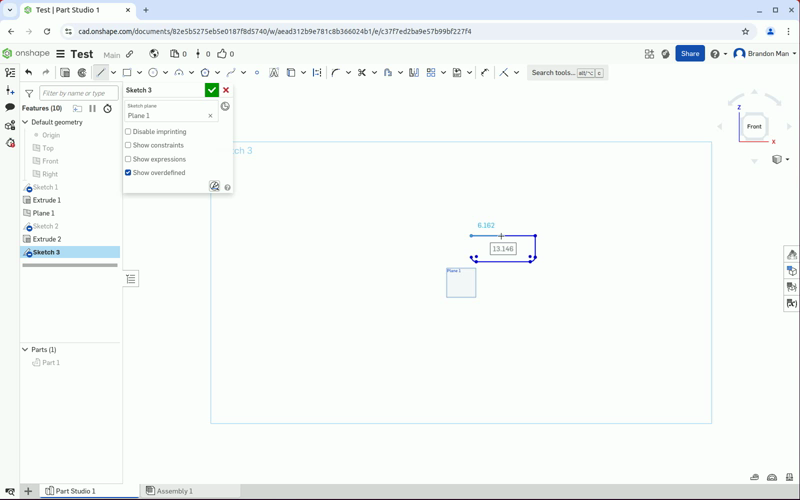
mouse_move(471, 245)
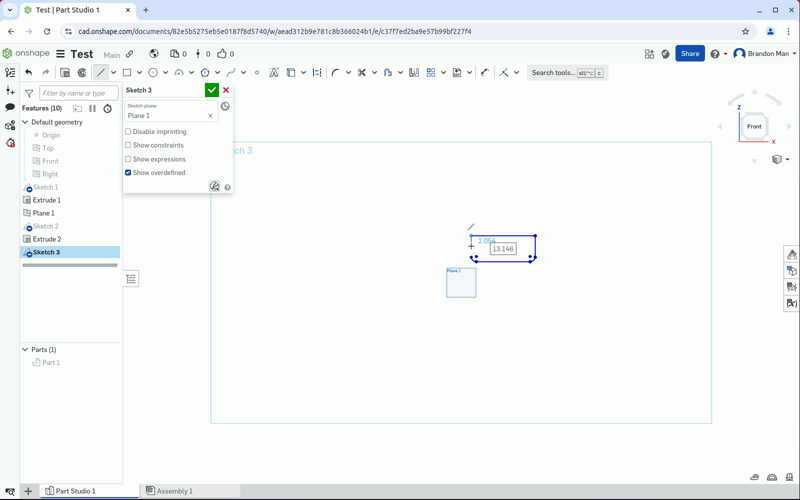
click(471, 245)
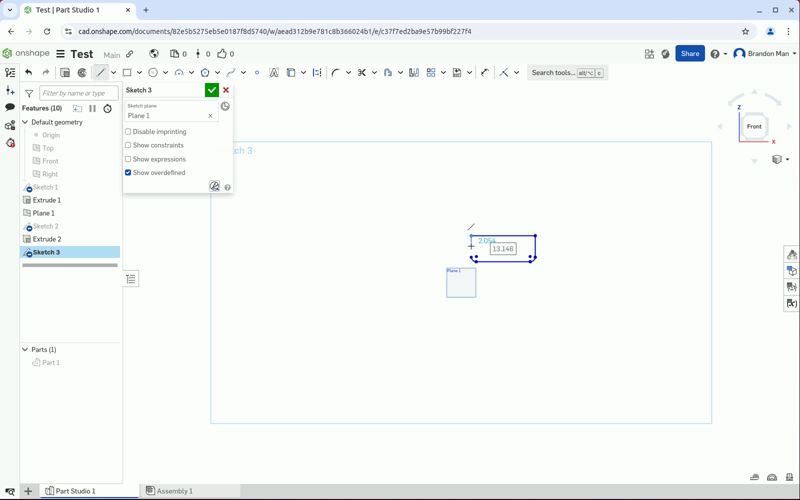
key_up(shift)
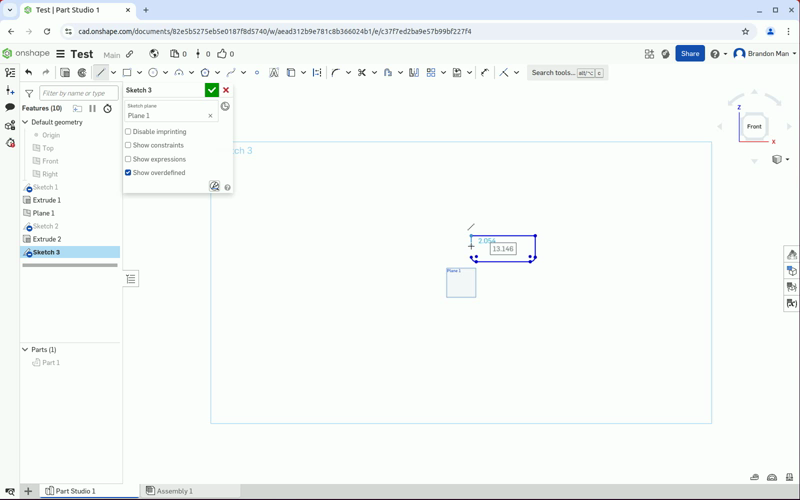
key_down(shift)
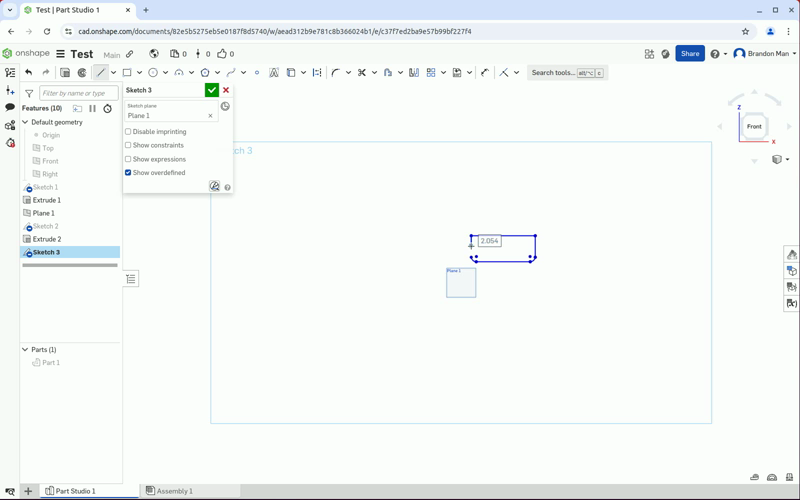
mouse_move(501, 245)
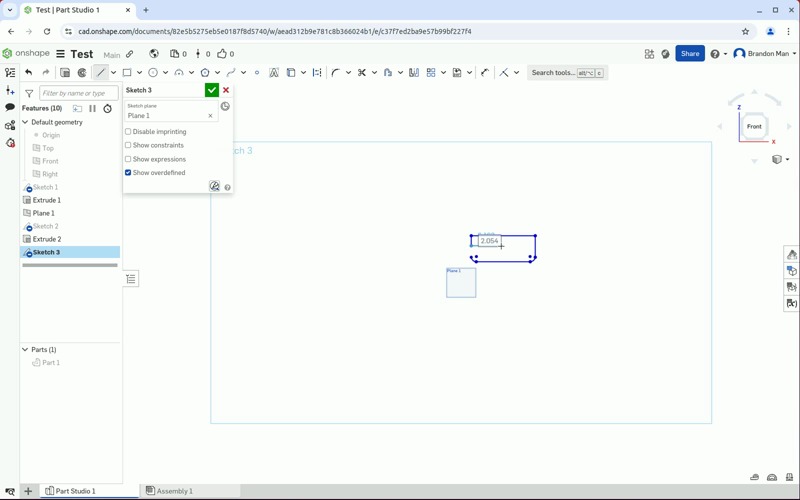
mouse_move(471, 253)
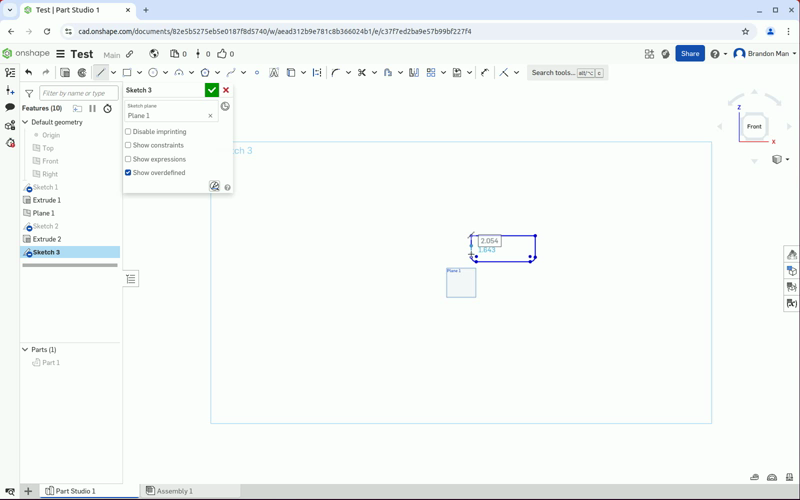
scroll(6)
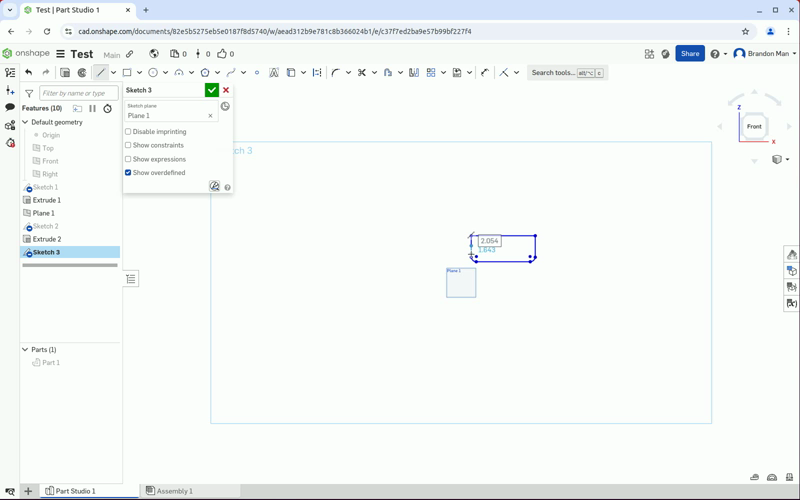
scroll(6)
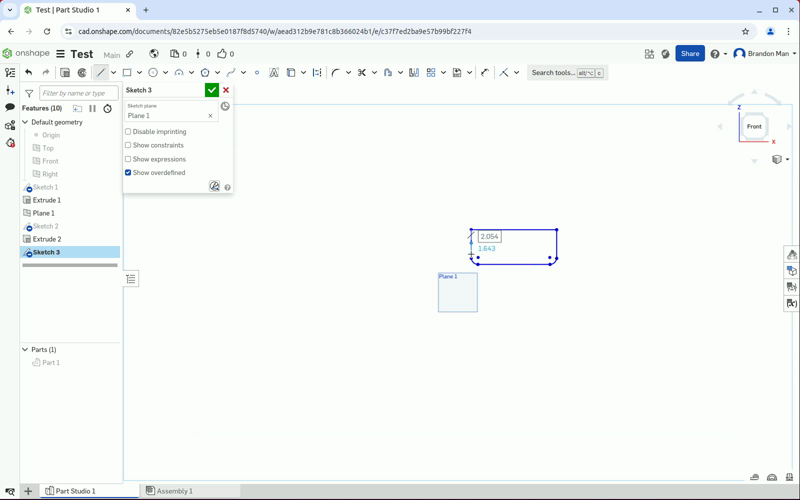
scroll(6)
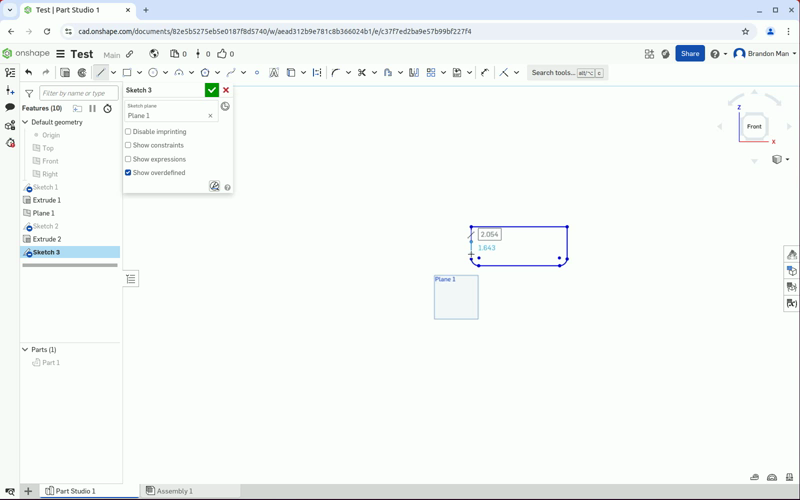
scroll(6)
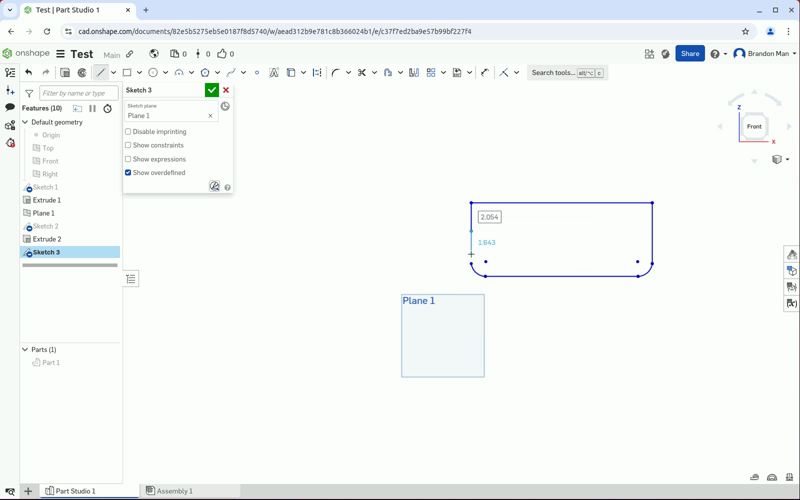
scroll(6)
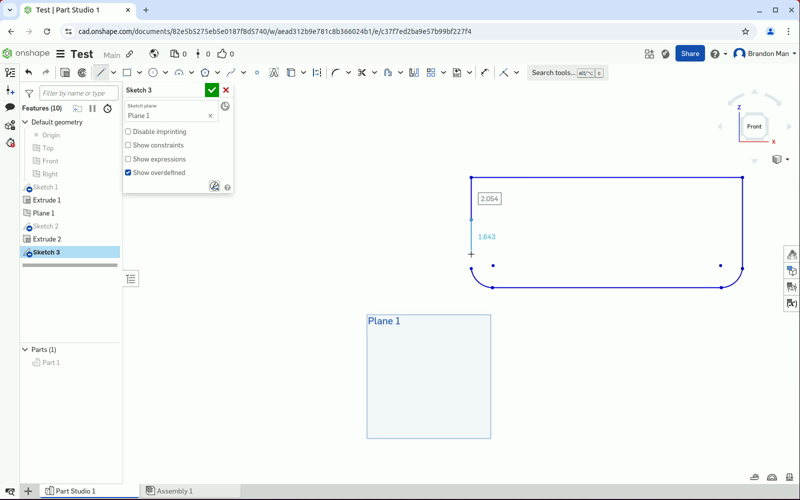
scroll(6)
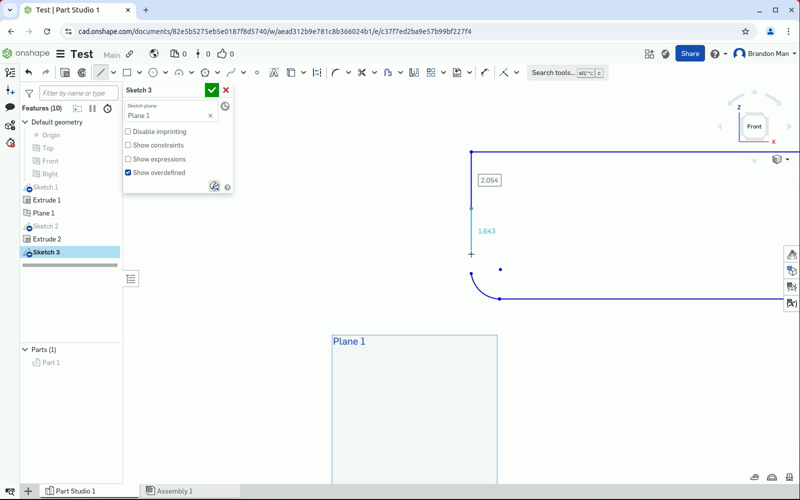
scroll(6)
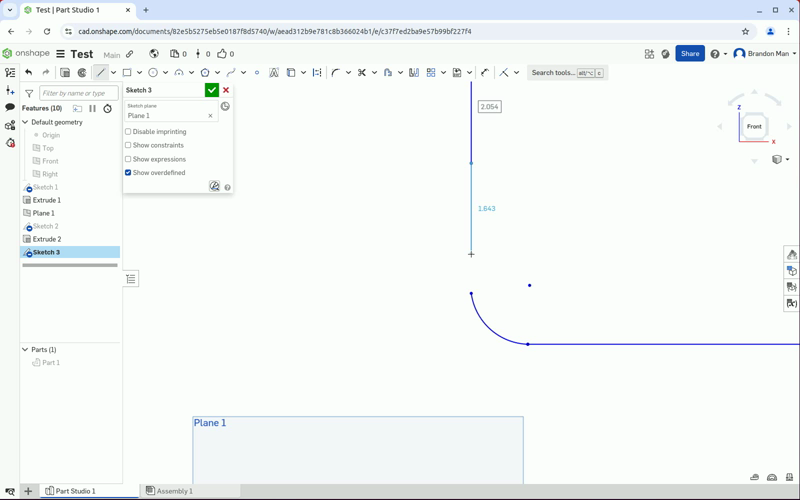
click(471, 253)
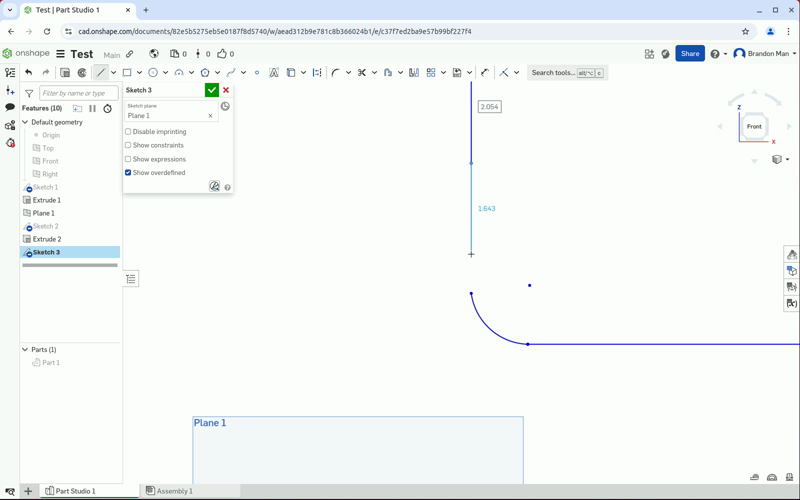
scroll(-6)
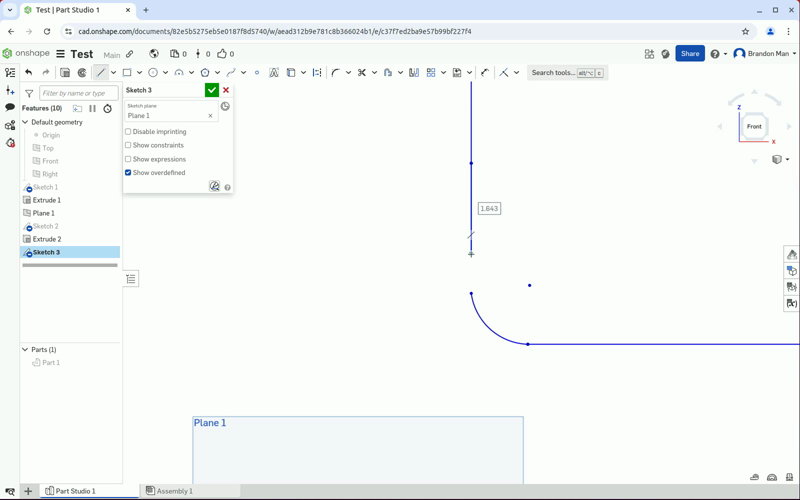
scroll(-6)
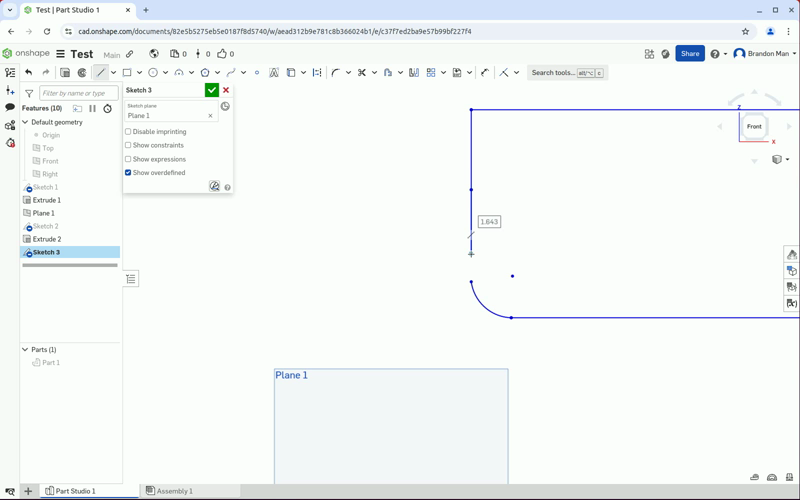
scroll(-6)
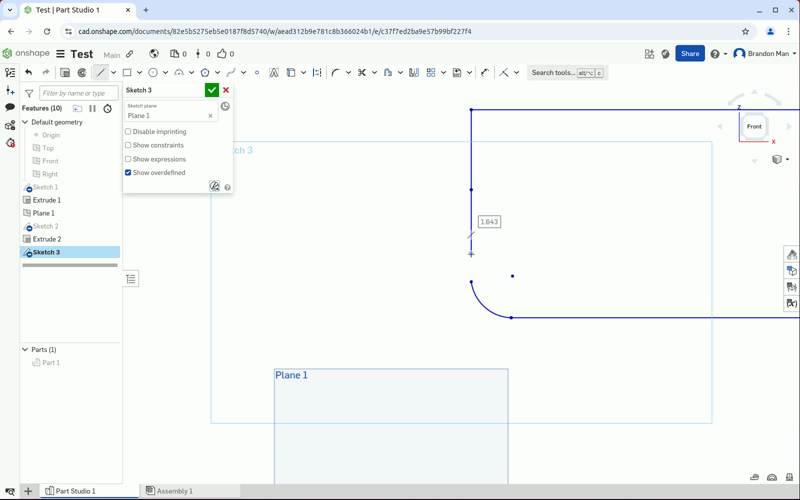
scroll(-6)
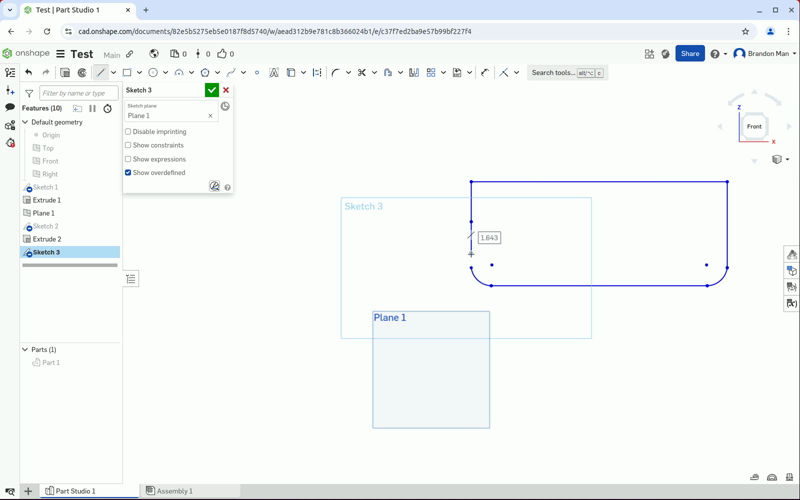
scroll(-6)
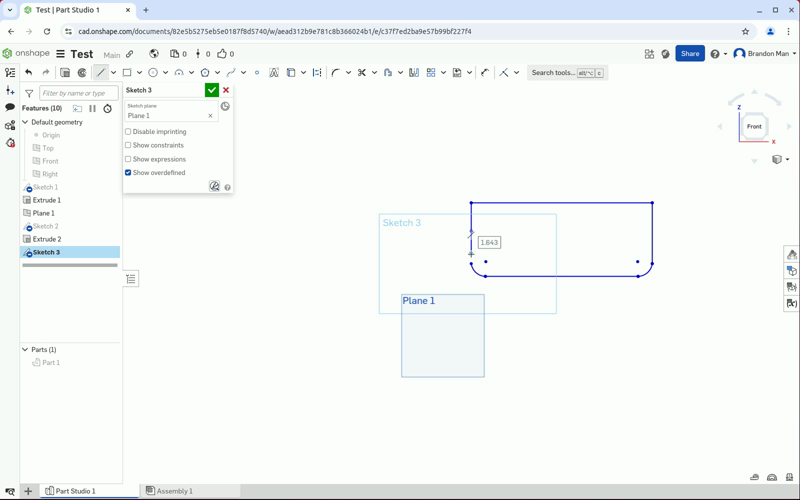
scroll(-6)
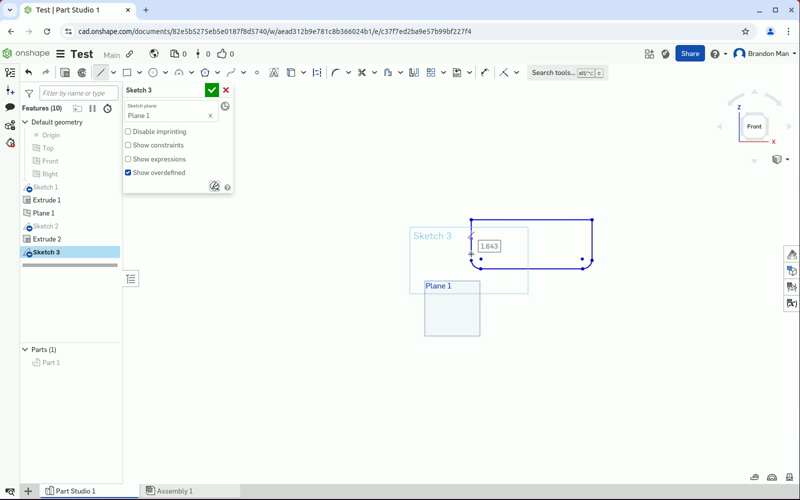
scroll(-6)
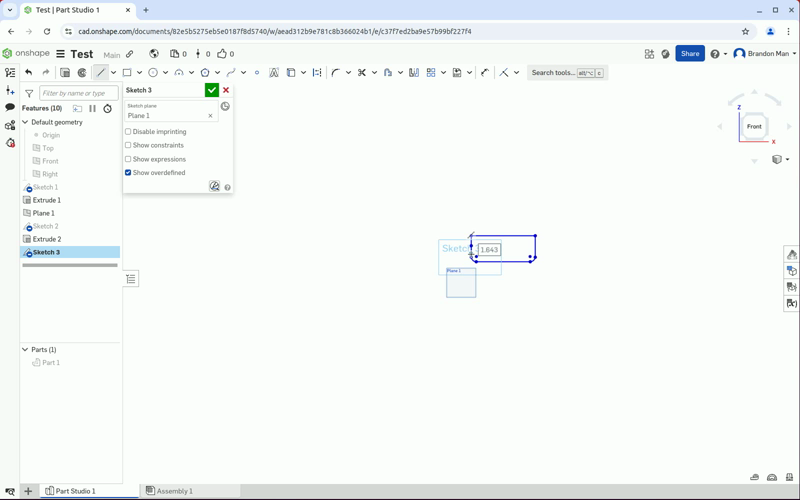
key_up(shift)
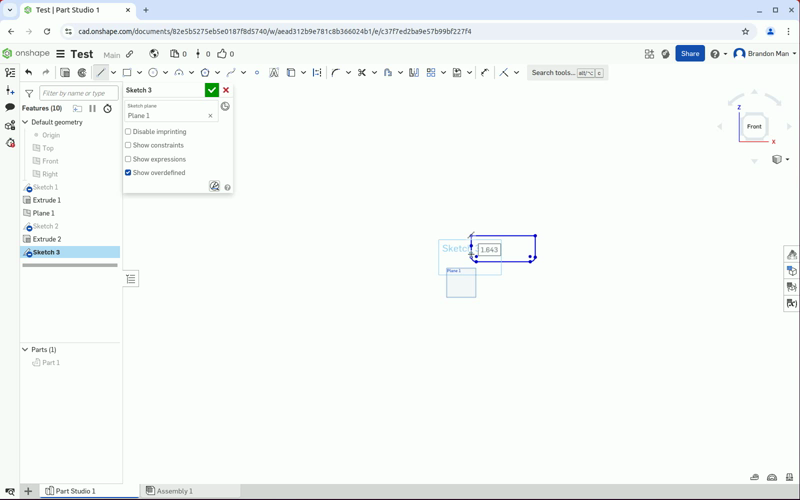
mouse_move(501, 253)
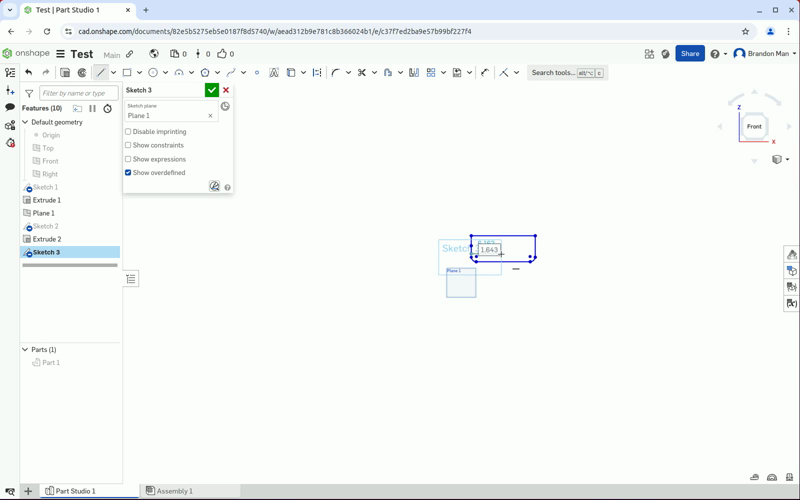
key_down(shift)
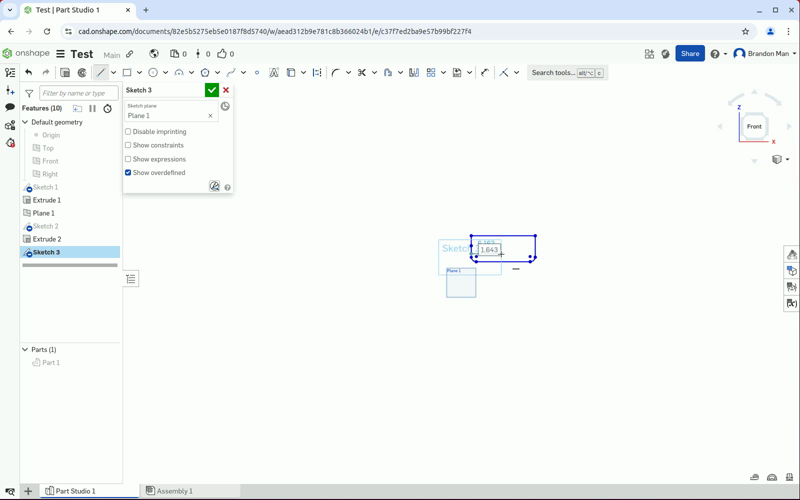
mouse_move(471, 257)
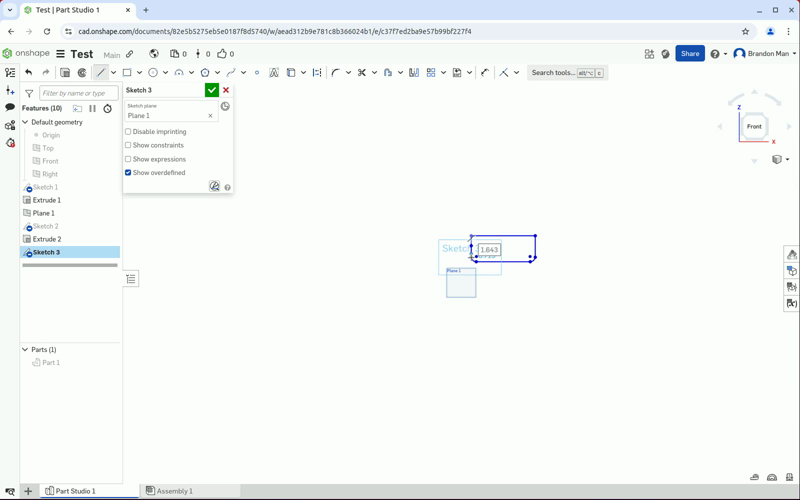
scroll(6)
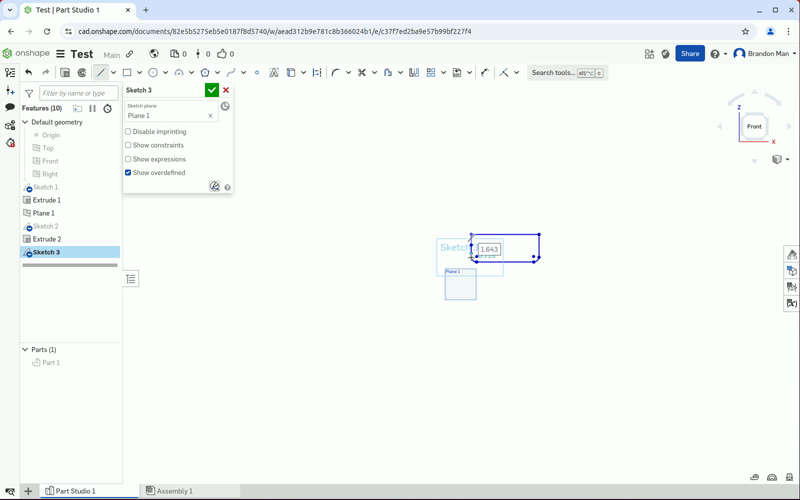
scroll(6)
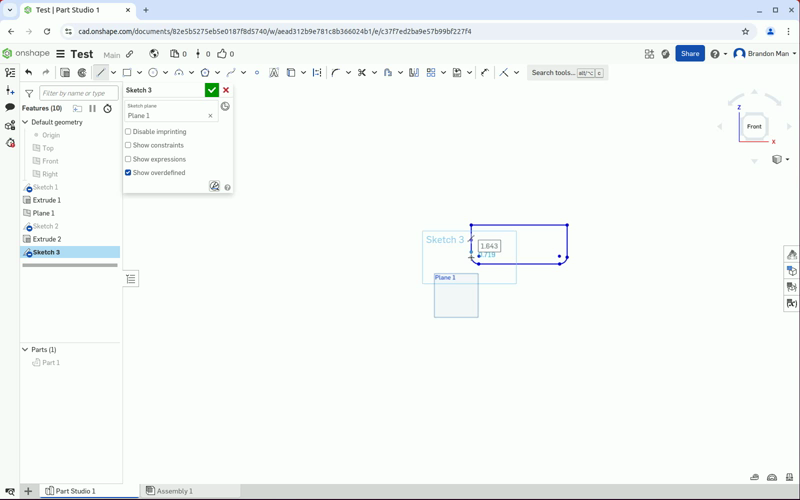
scroll(6)
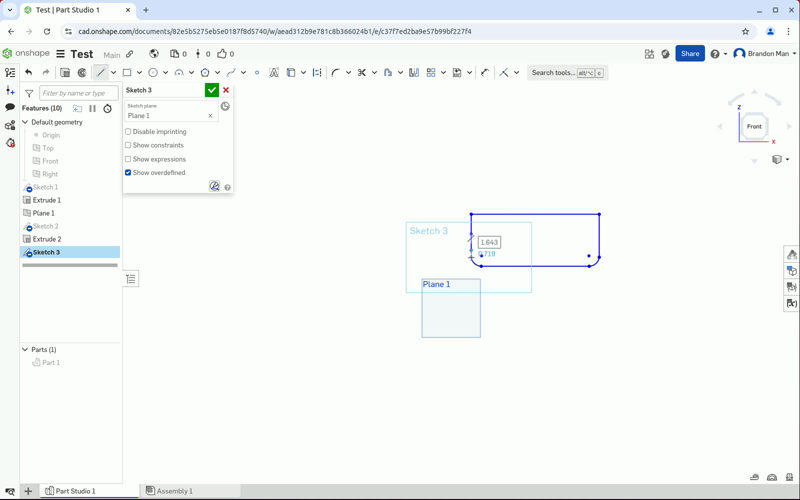
scroll(6)
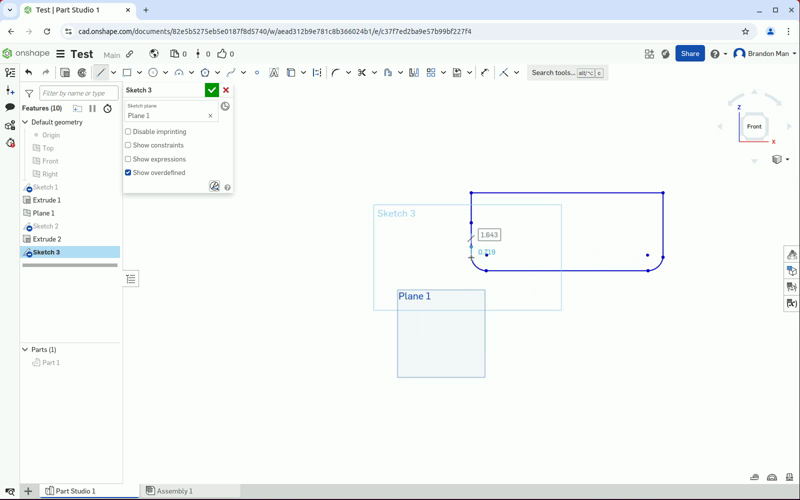
scroll(6)
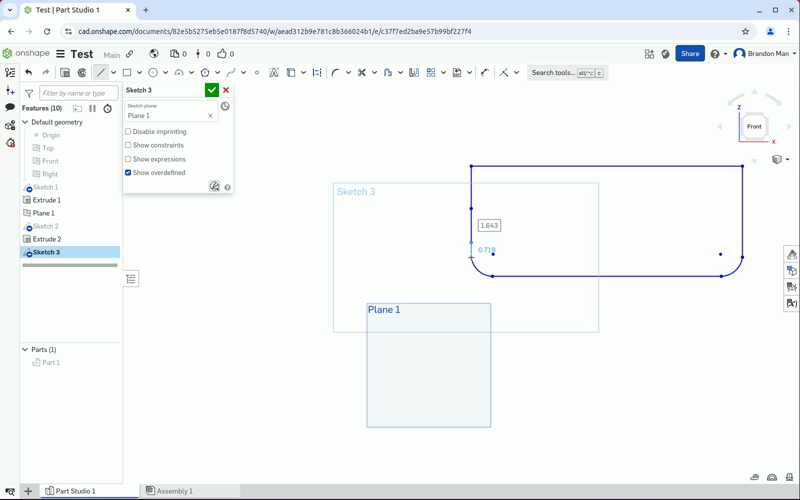
scroll(6)
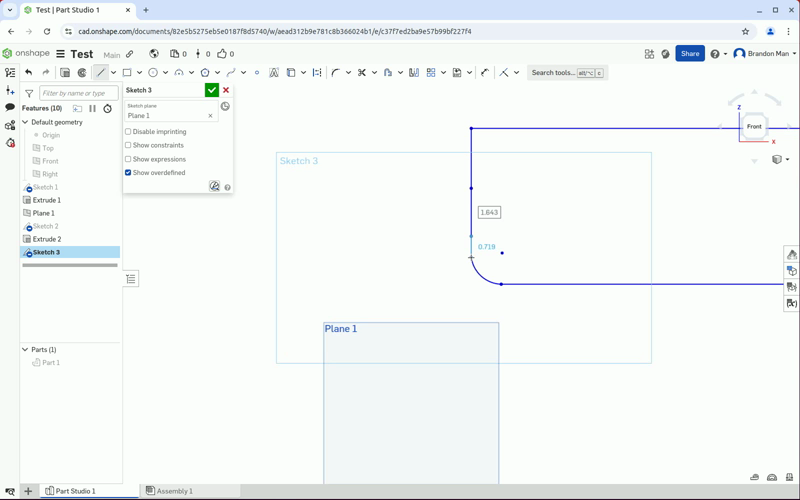
scroll(6)
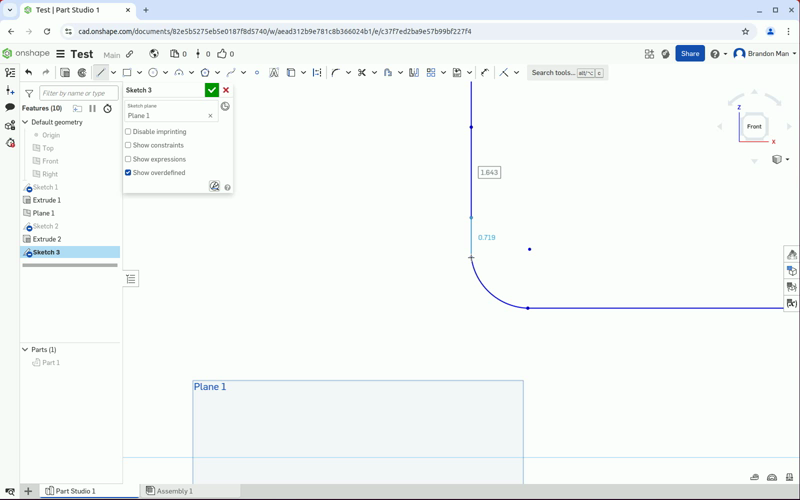
key_up(shift)
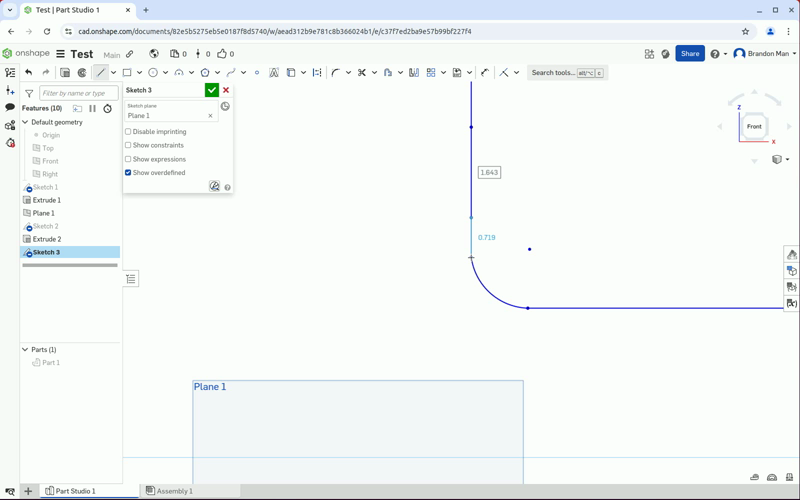
click(471, 257)
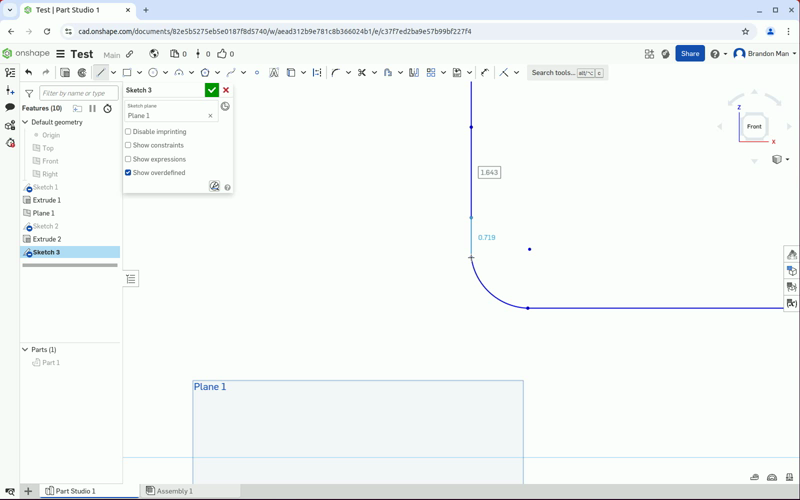
scroll(-6)
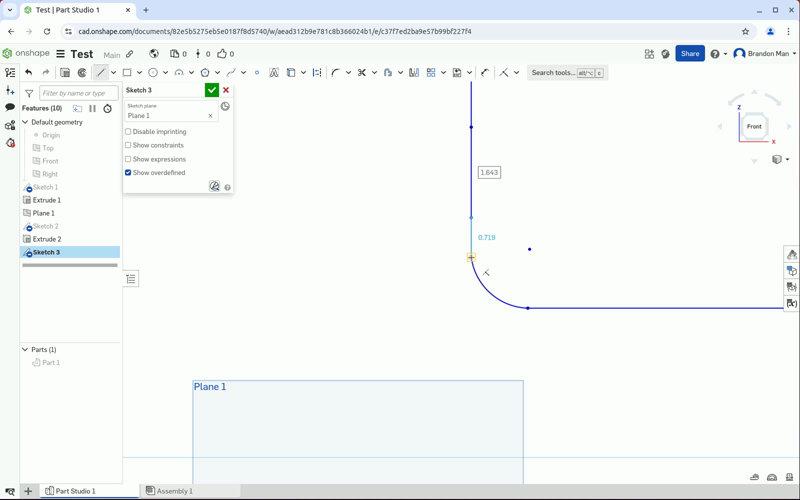
scroll(-6)
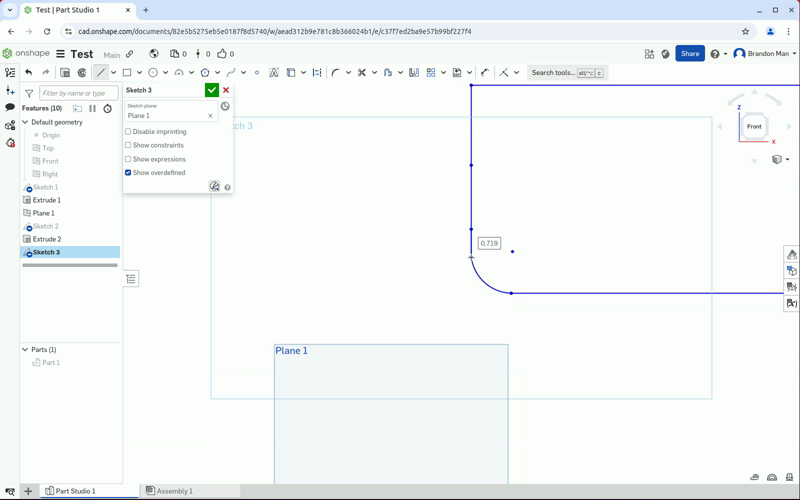
scroll(-6)
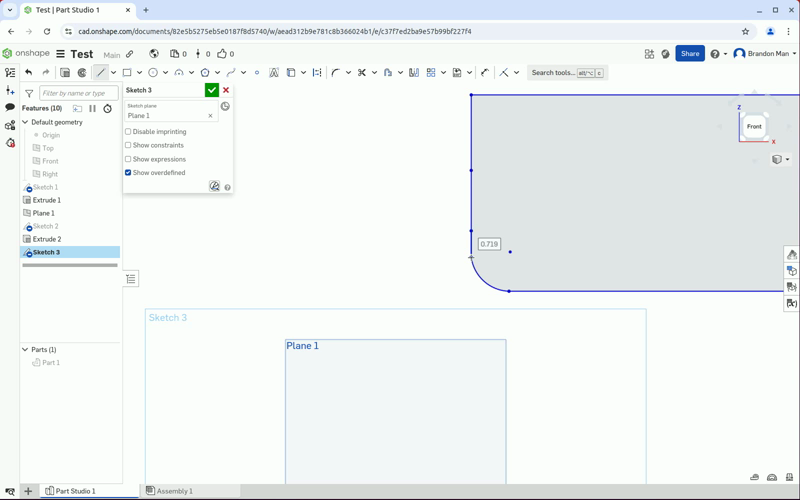
scroll(-6)
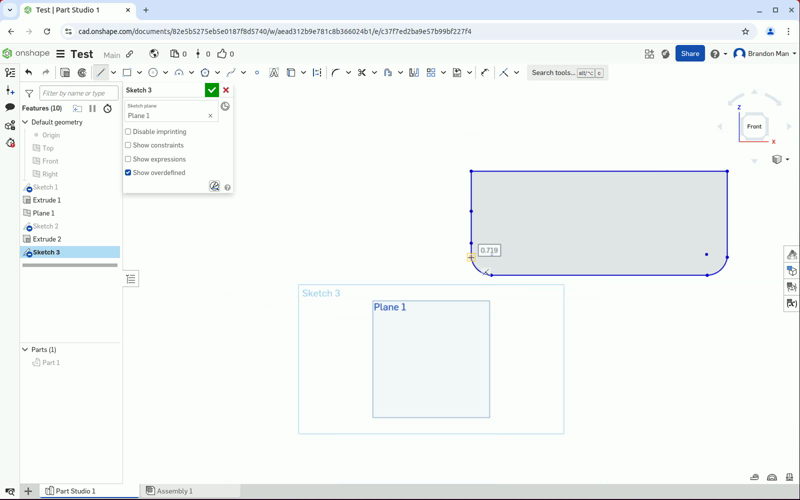
scroll(-6)
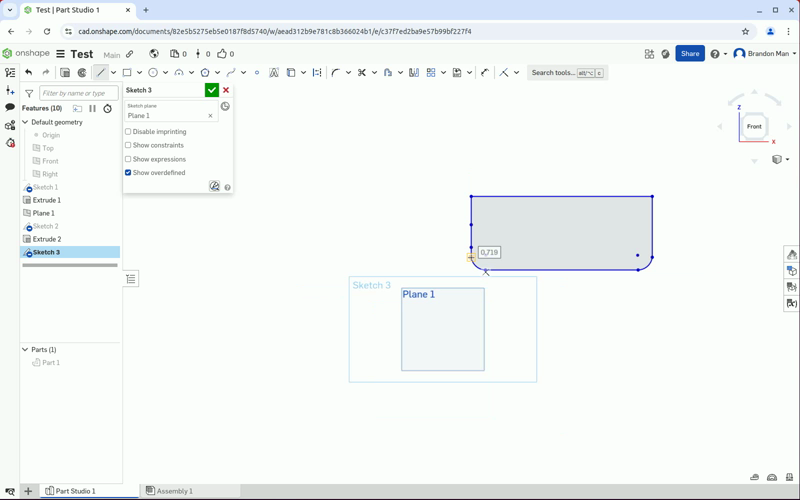
scroll(-6)
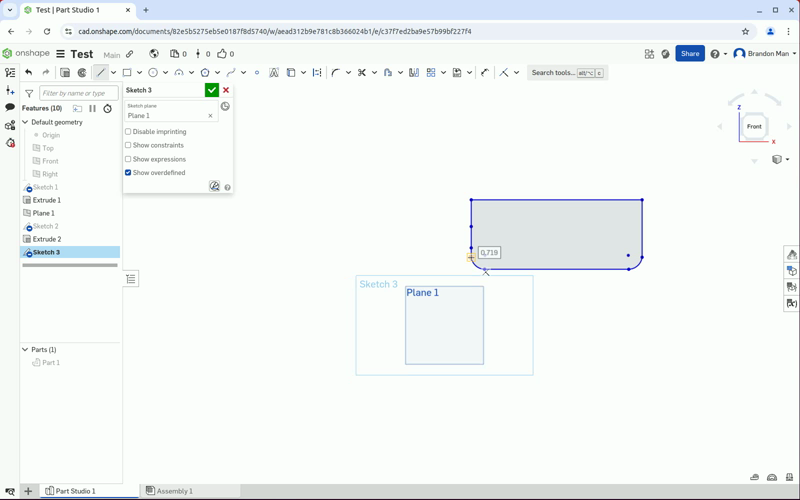
scroll(-6)
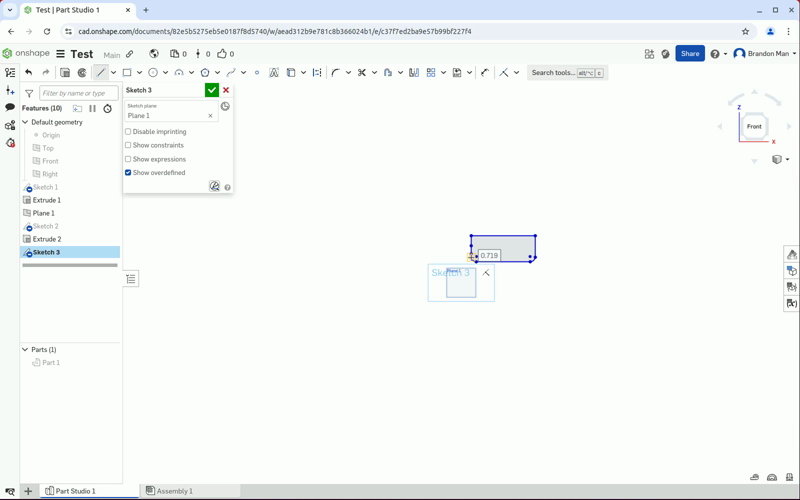
key(esc)
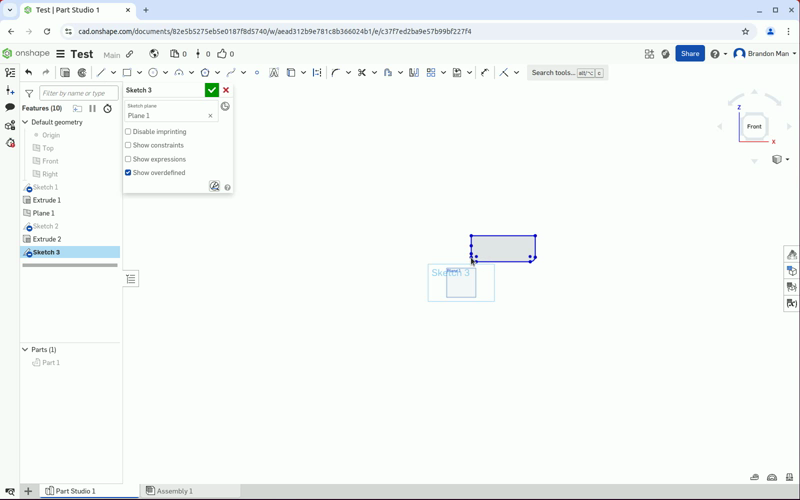
mouse_move(526, 245)
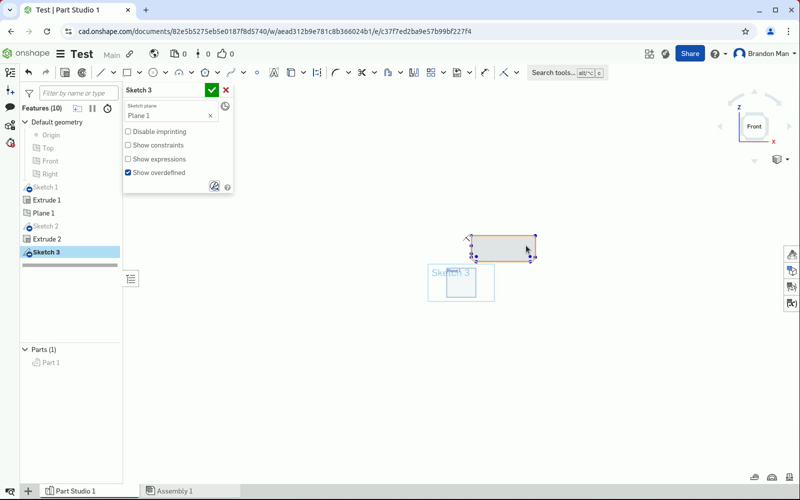
scroll(6)
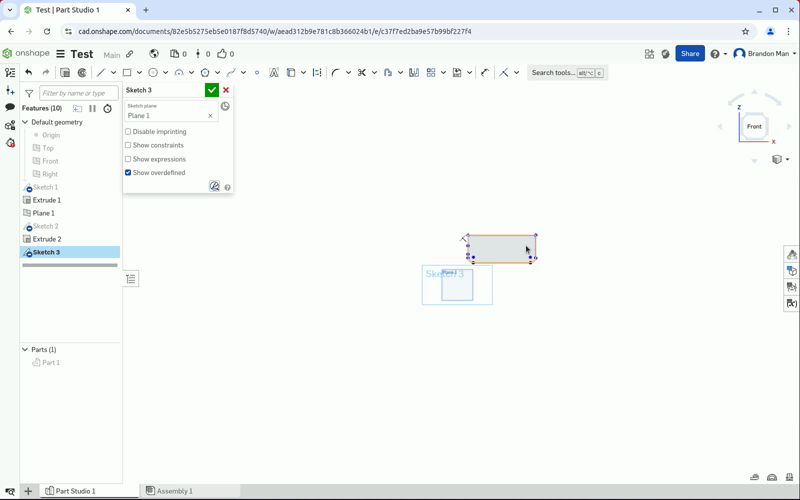
scroll(6)
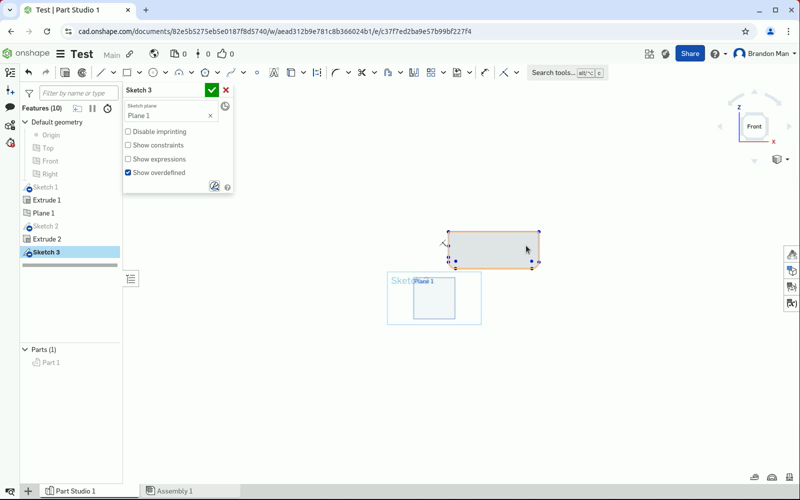
scroll(6)
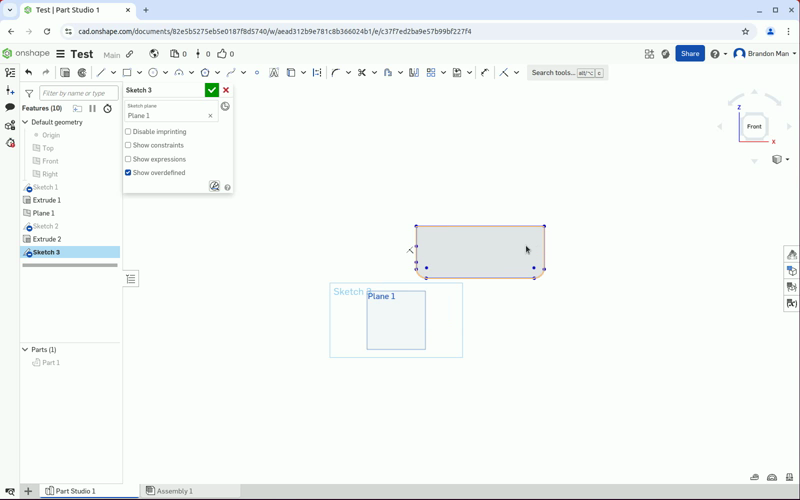
scroll(6)
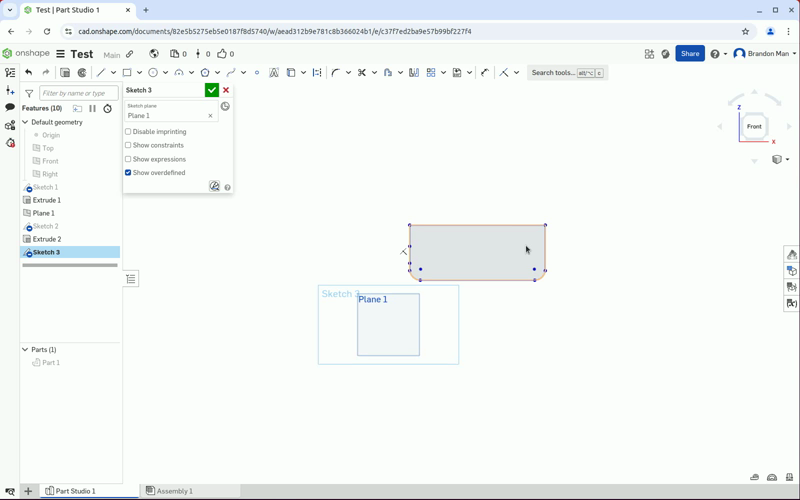
scroll(6)
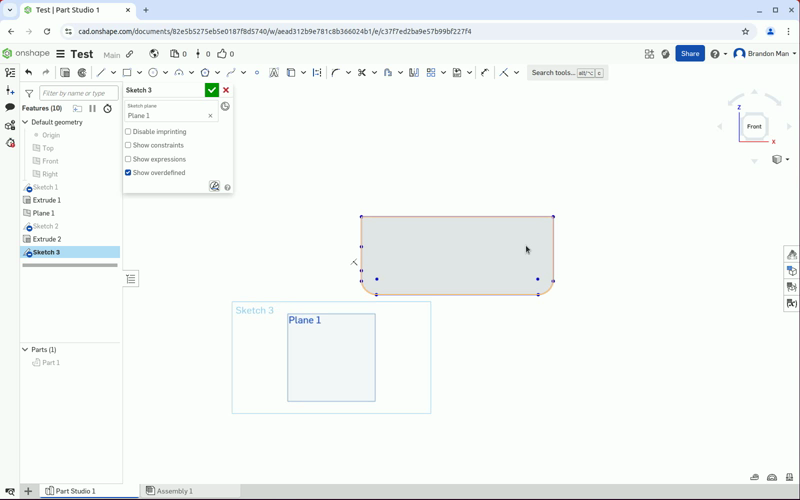
scroll(6)
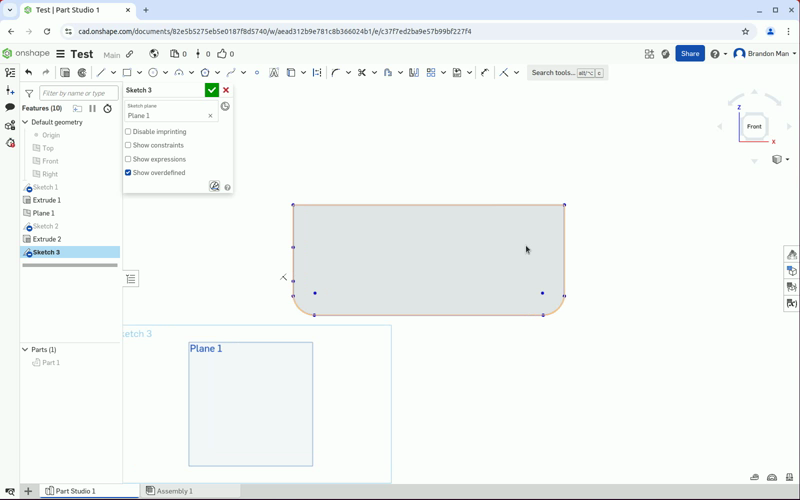
scroll(6)
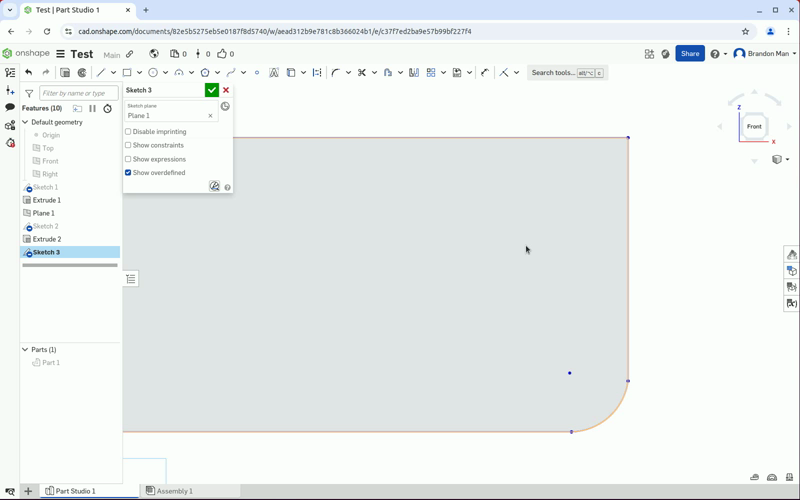
click(526, 245)
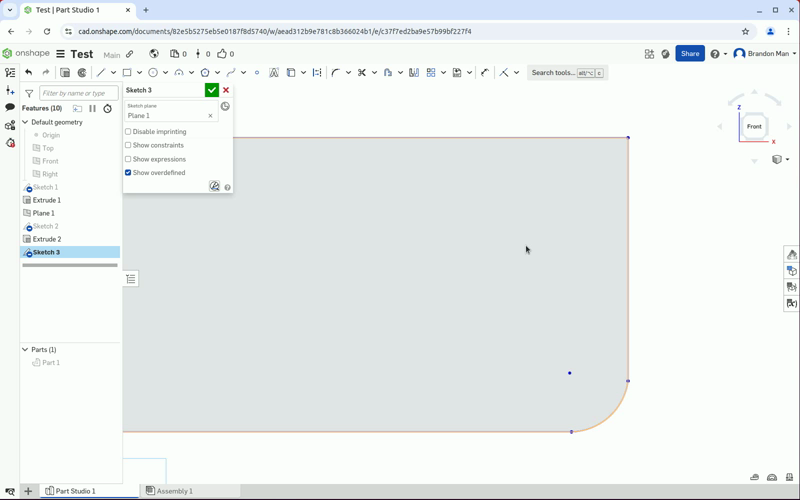
scroll(-6)
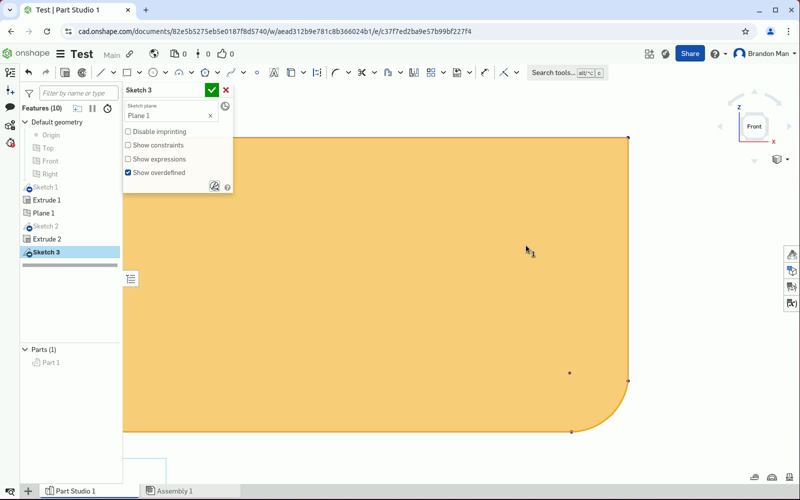
scroll(-6)
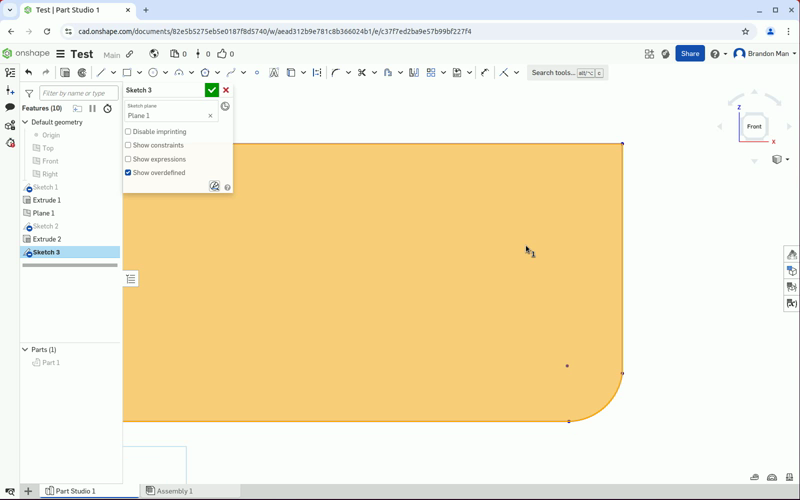
scroll(-6)
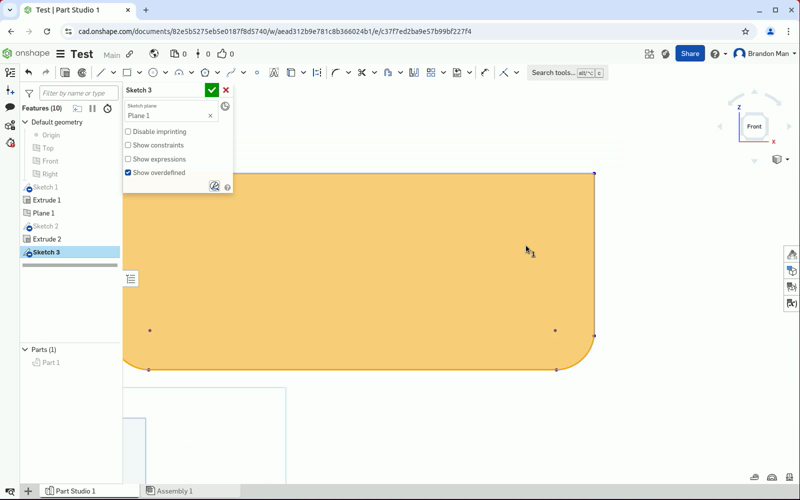
scroll(-6)
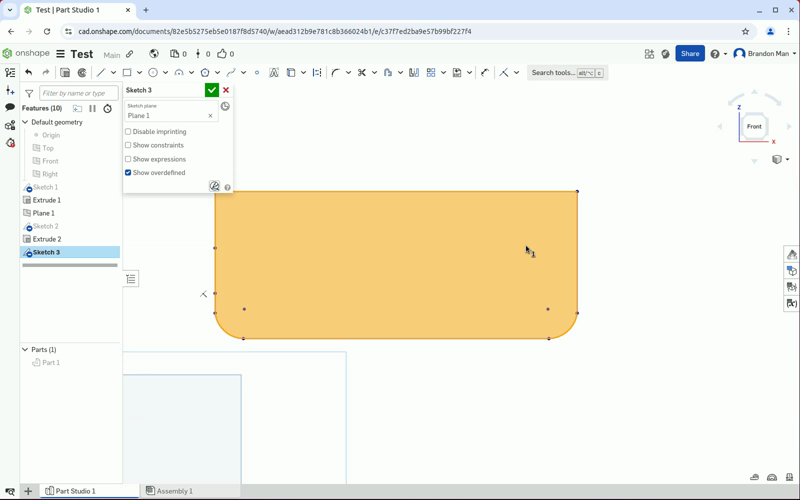
scroll(-6)
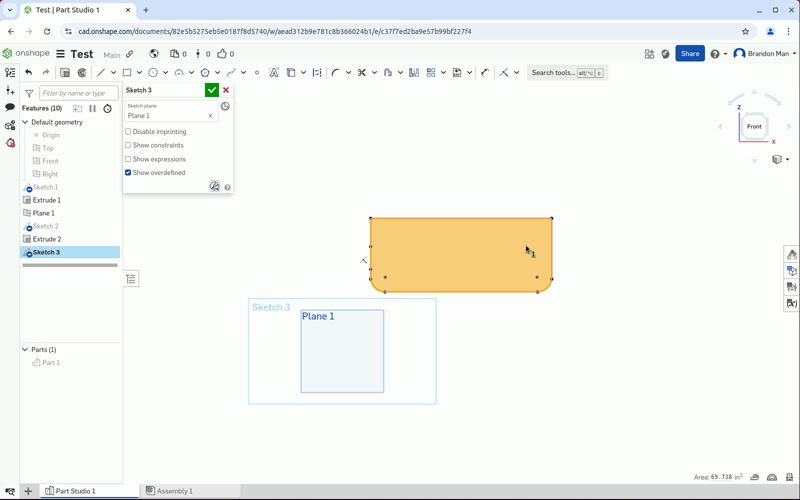
scroll(-6)
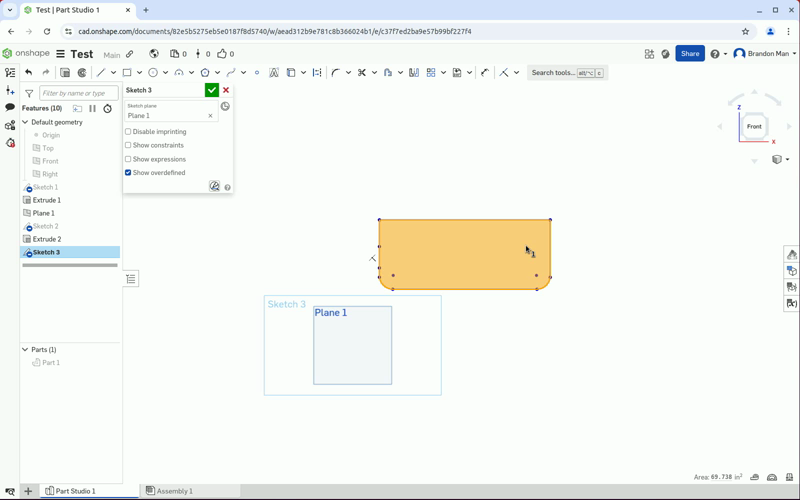
scroll(-6)
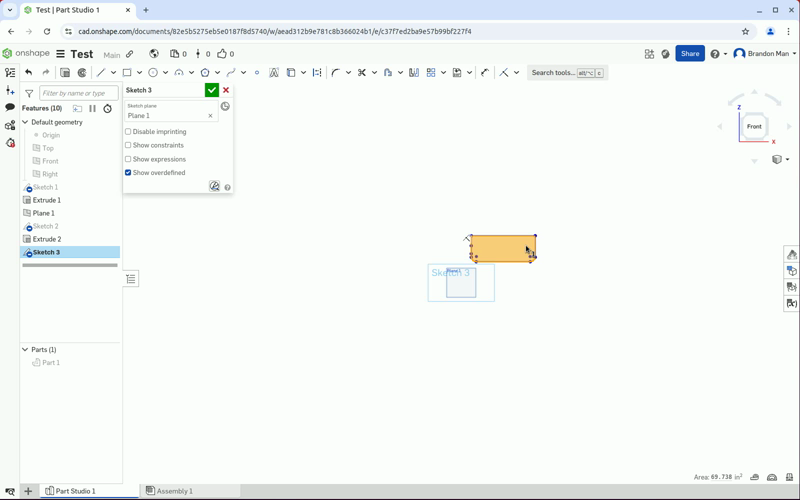
mouse_move(73, 352)
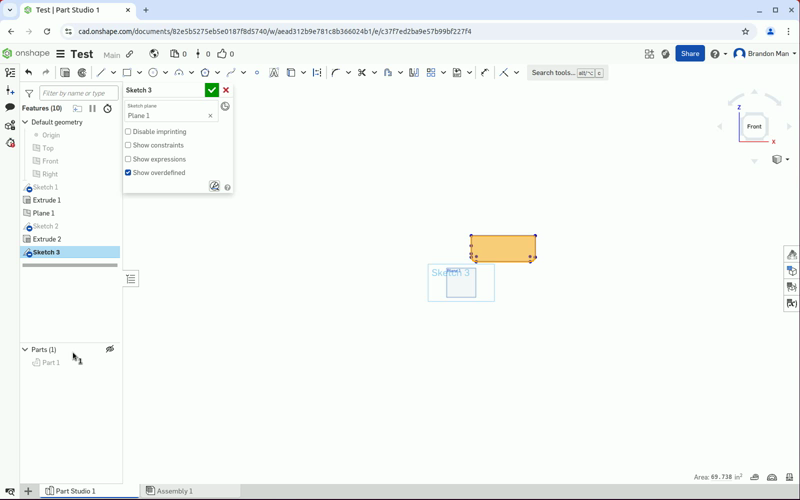
key(shift+y)
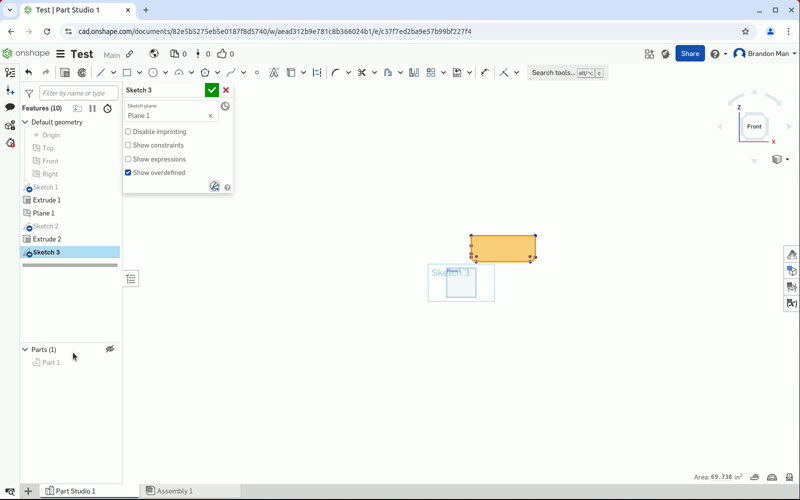
key(shift+e)
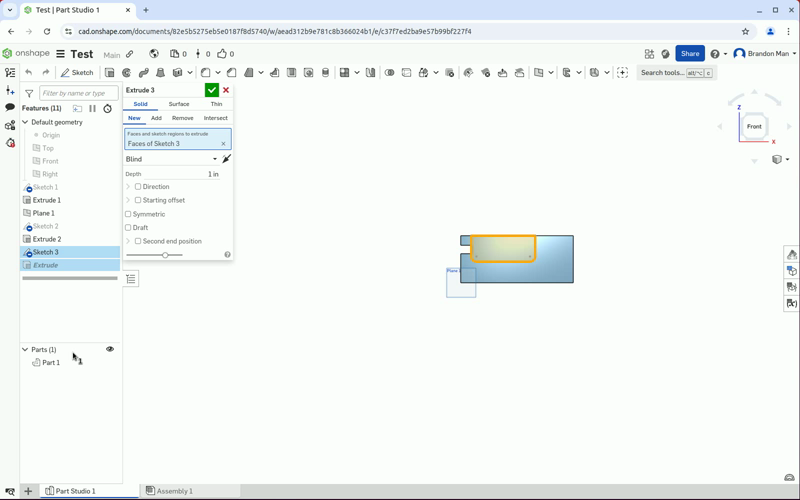
mouse_move(143, 106)
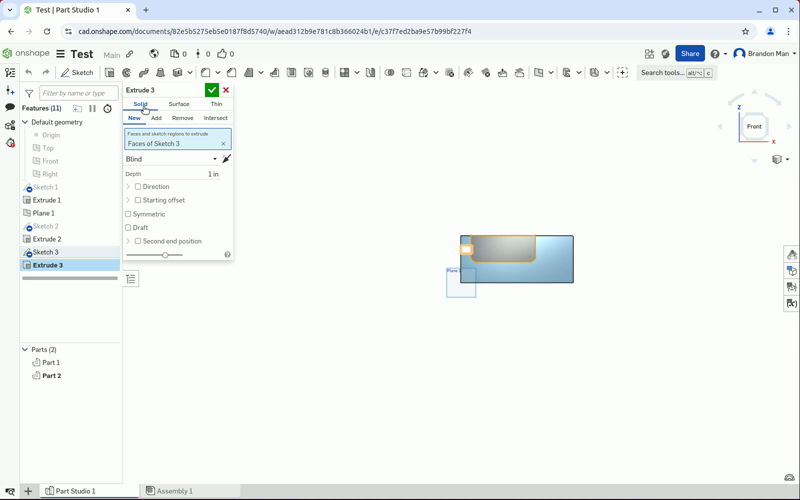
click(143, 106)
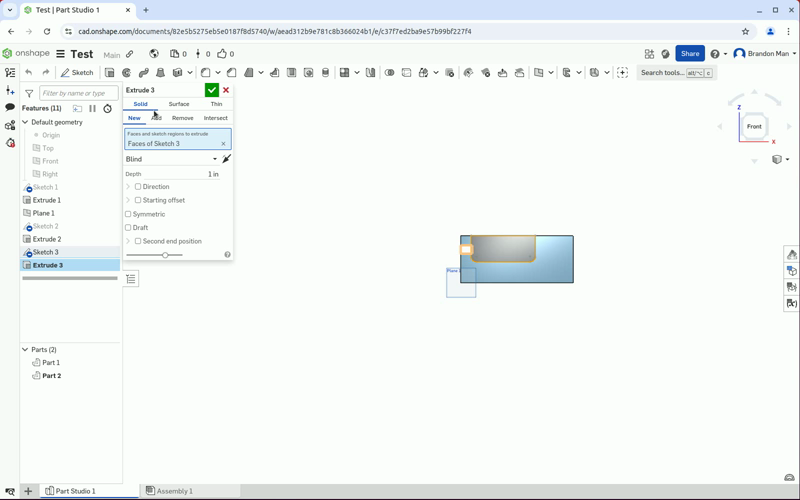
mouse_move(186, 120)
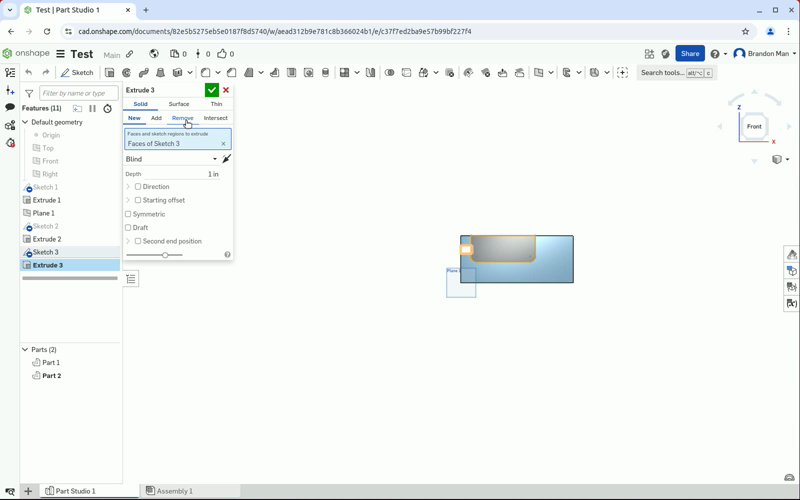
click(186, 120)
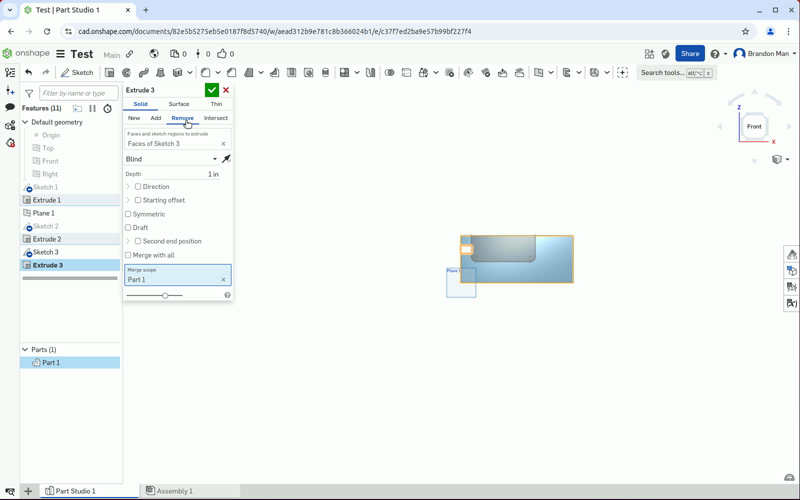
key(tab, 4)
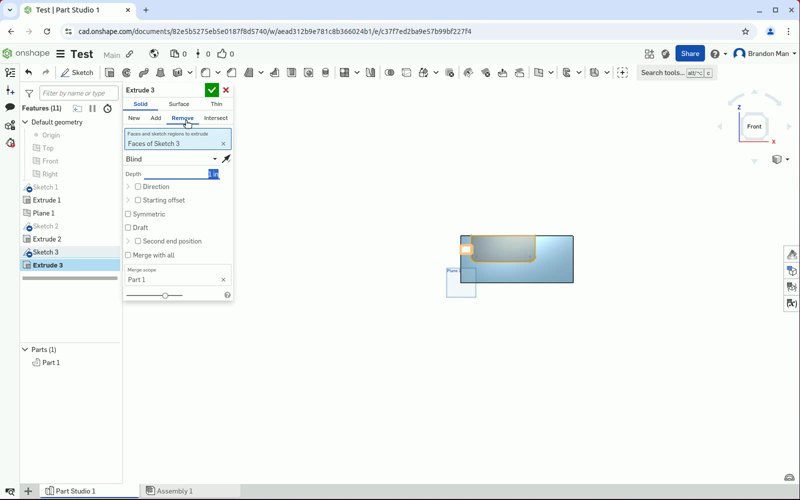
text(2.166)
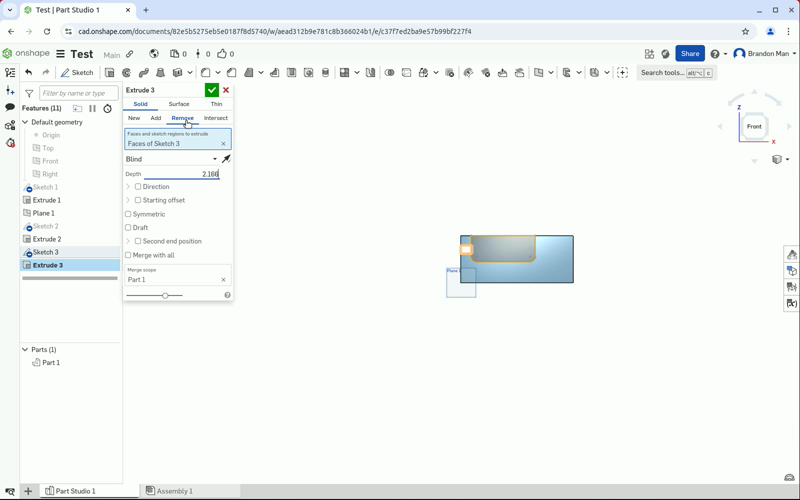
key(tab, 6)
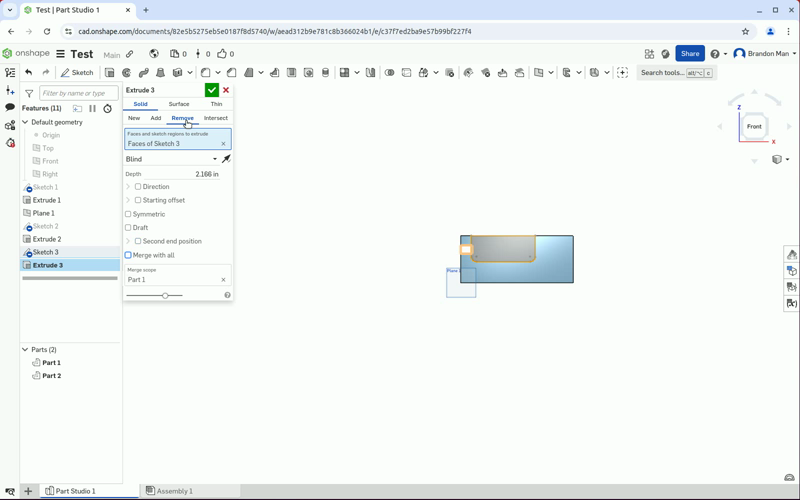
key(space)
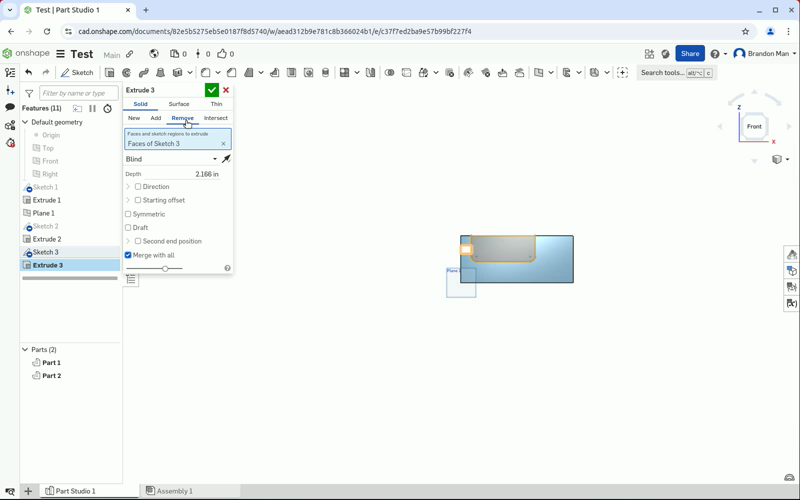
key(enter)
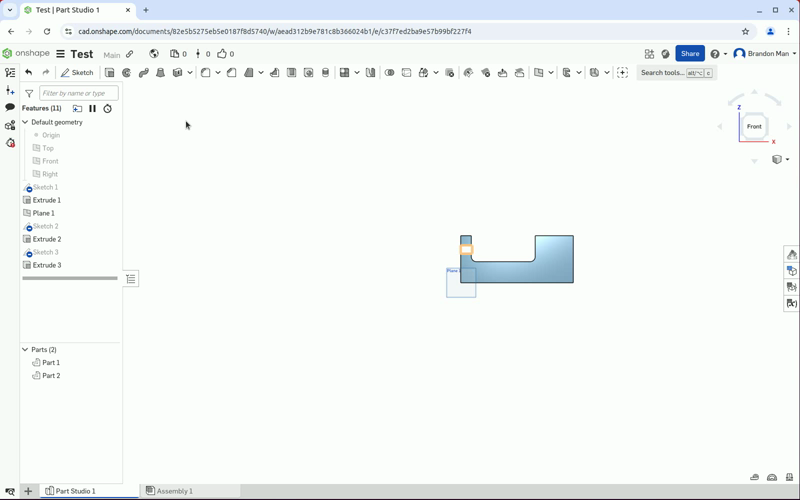
key(shift+h)
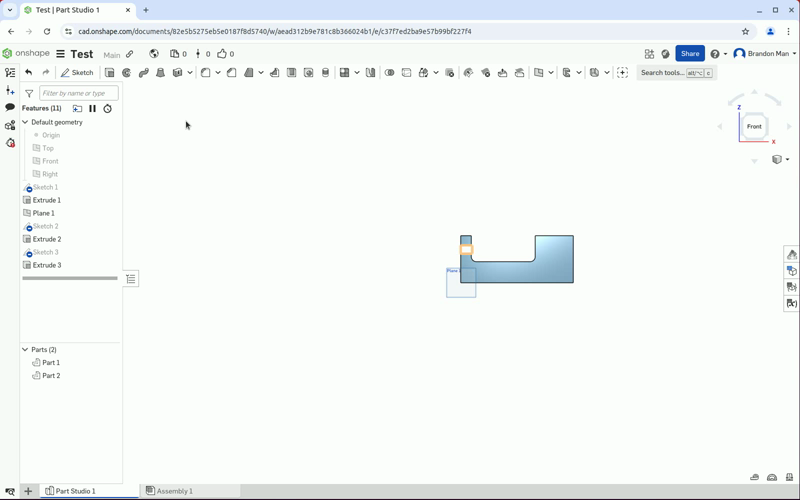
key(shift+h)
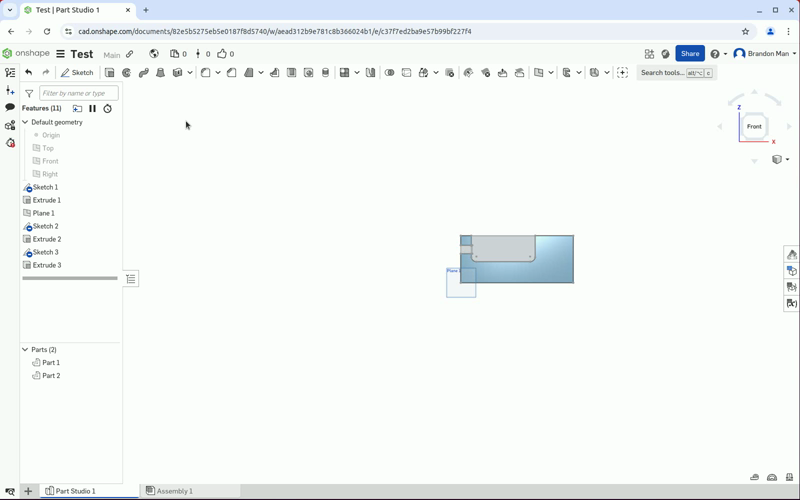
key(shift+7)
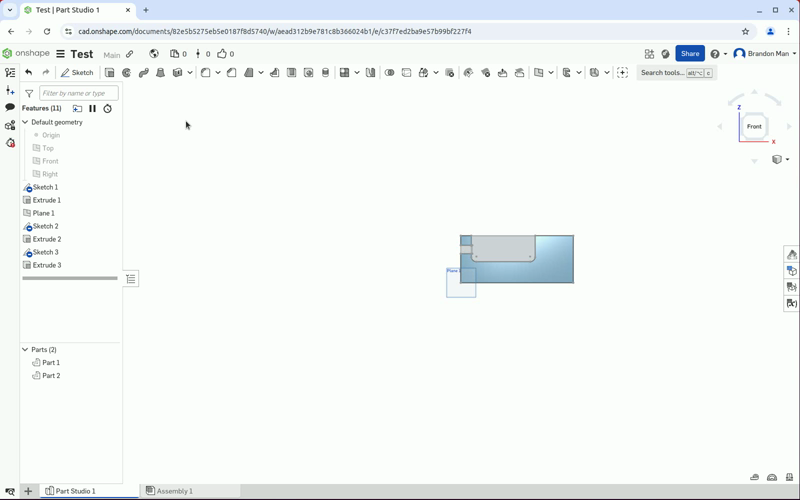
key(left, 2)
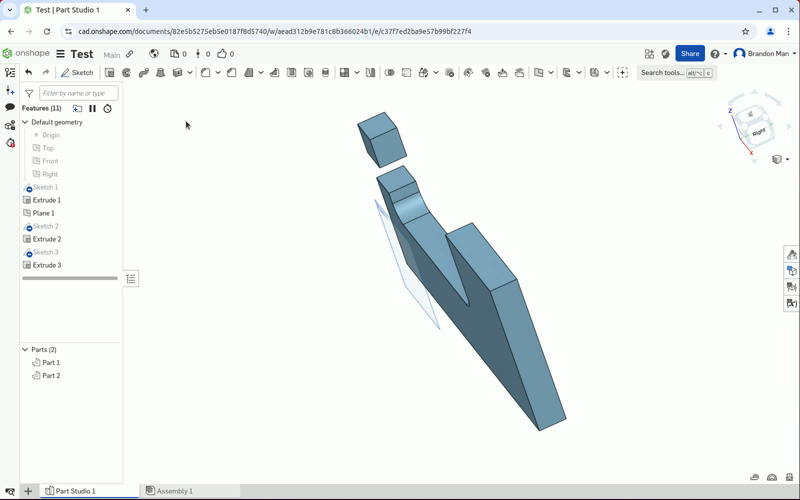
key(down, 2)
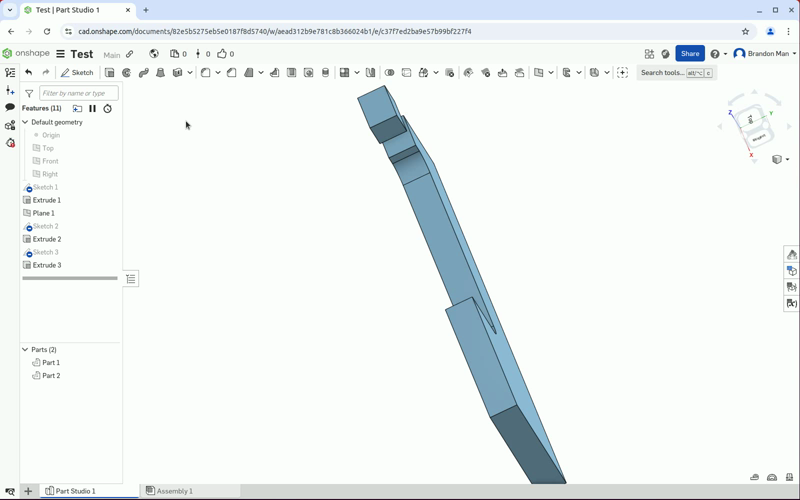
key(up, 2)
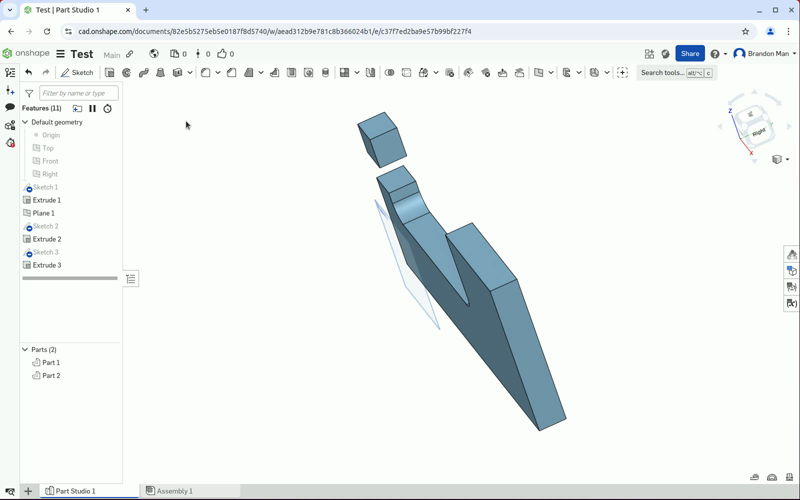
key(right, 2)
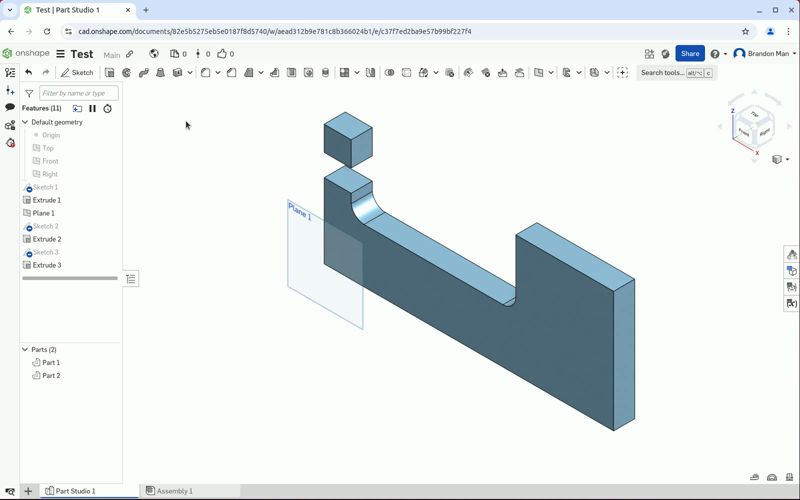
mouse_move(73, 189)
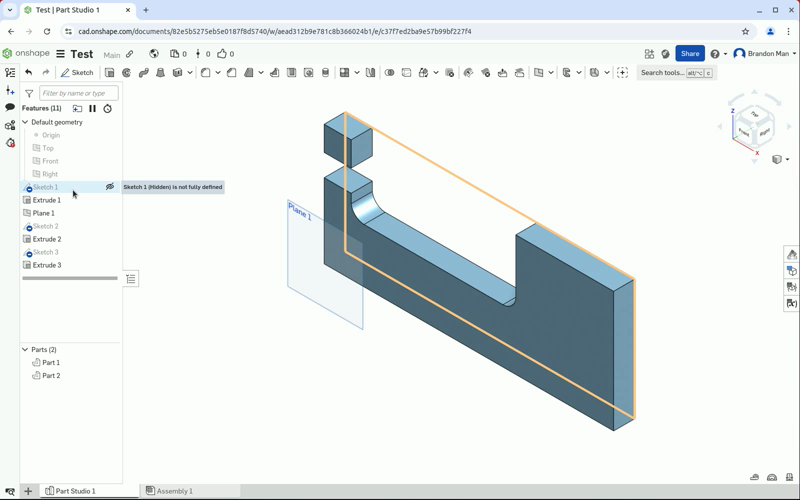
click(73, 189)